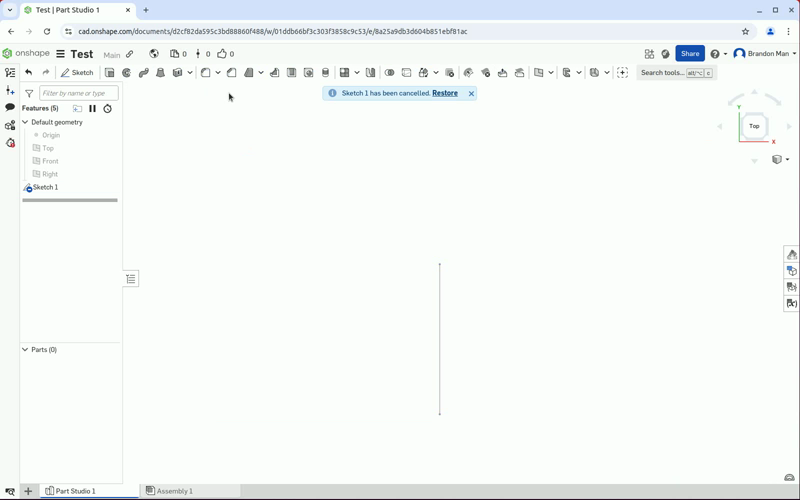
key(shift+h)
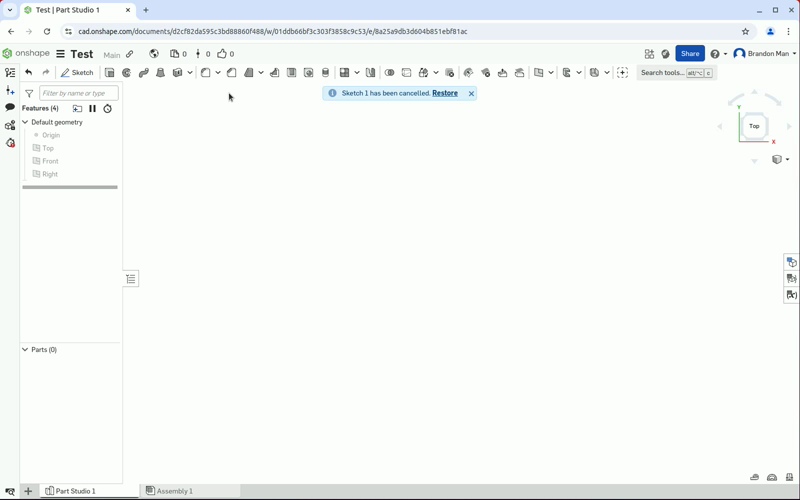
mouse_move(73, 352)
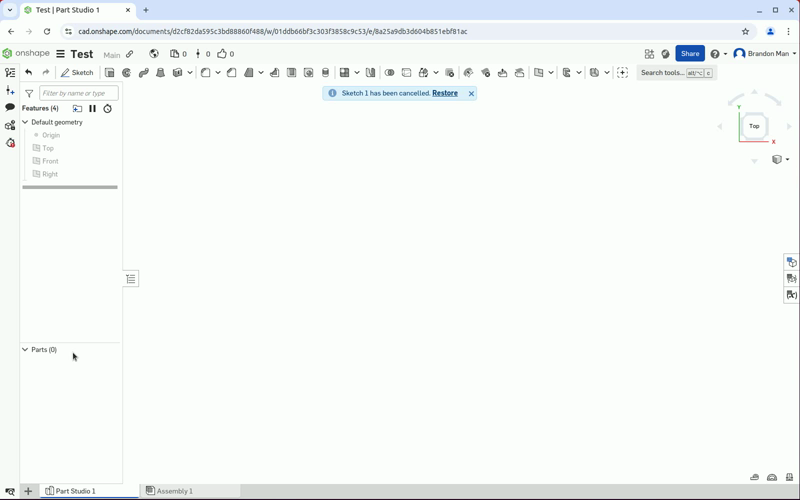
key(y)
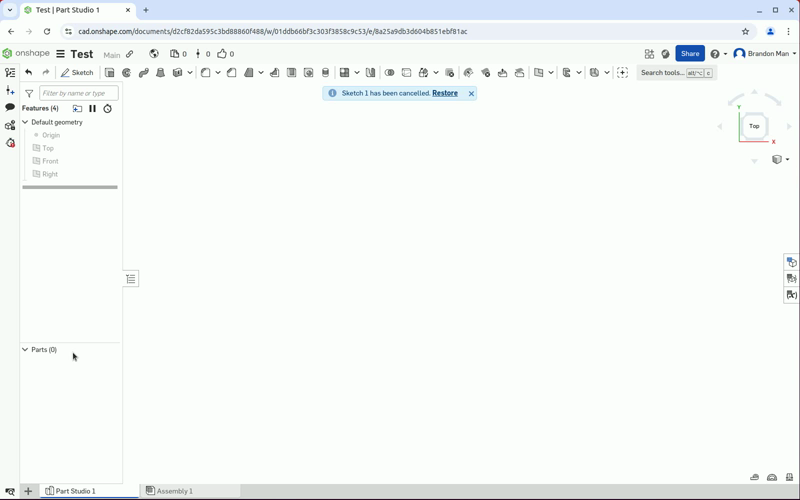
key(shift+p)
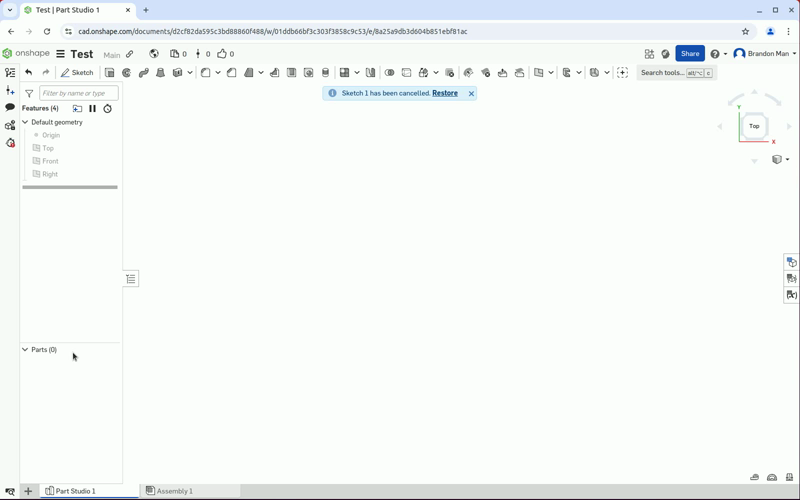
key(space)
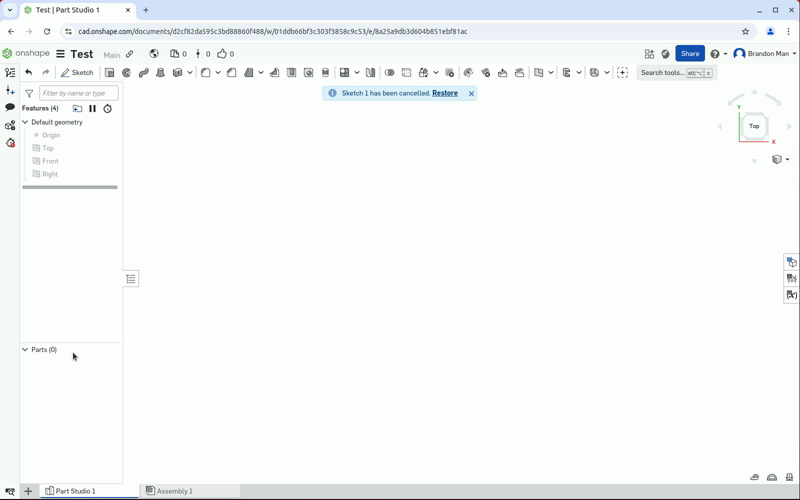
key_down(shift)
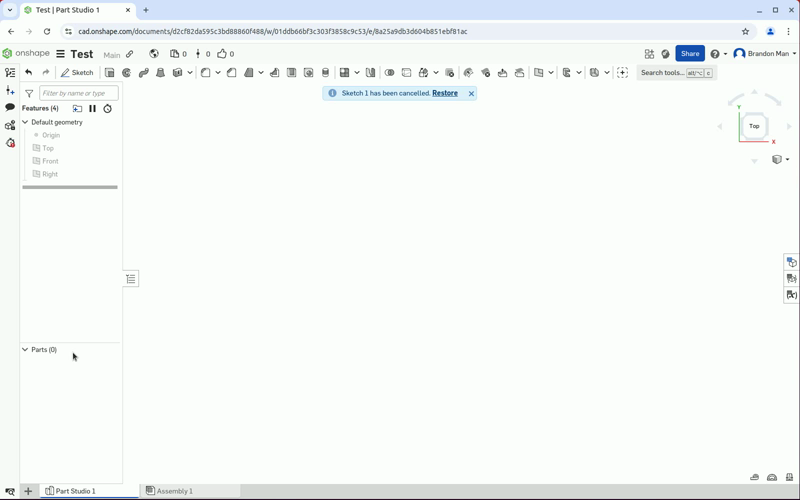
key(up)
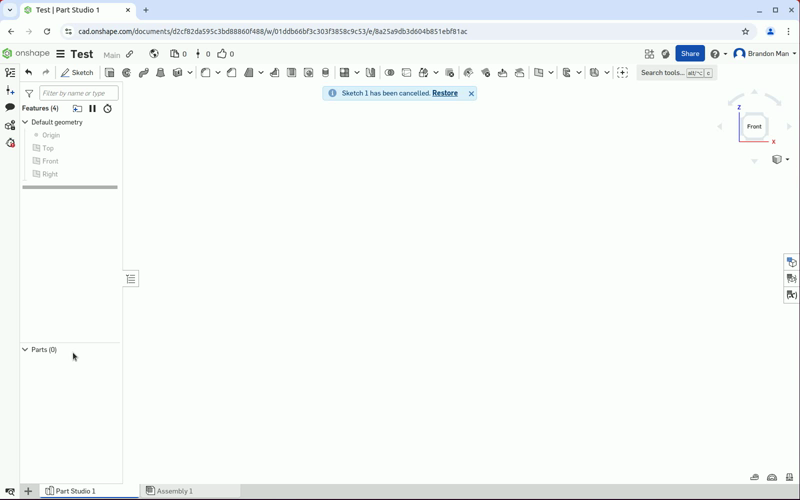
key_up(shift)
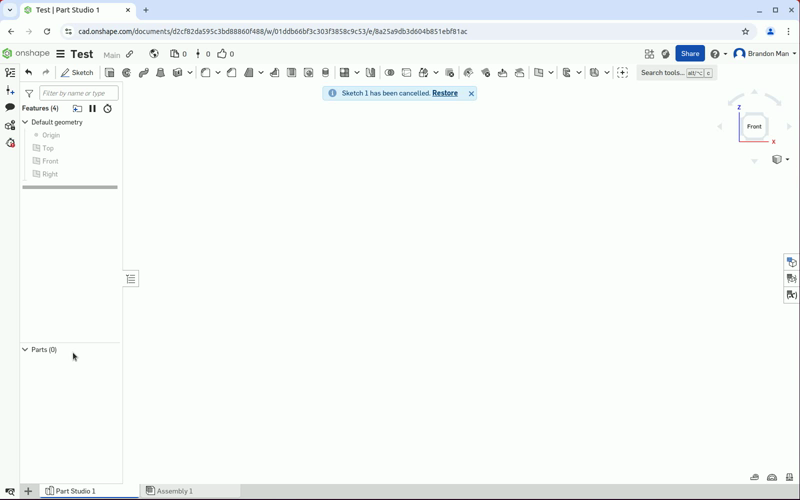
mouse_move(73, 352)
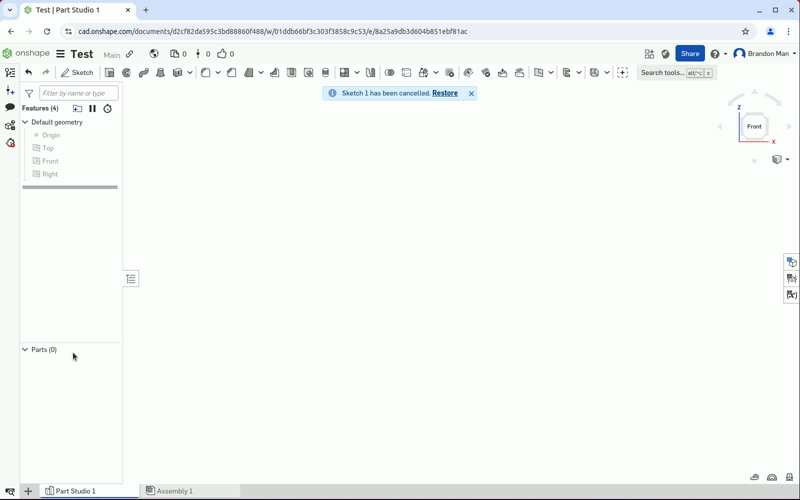
key(shift+y)
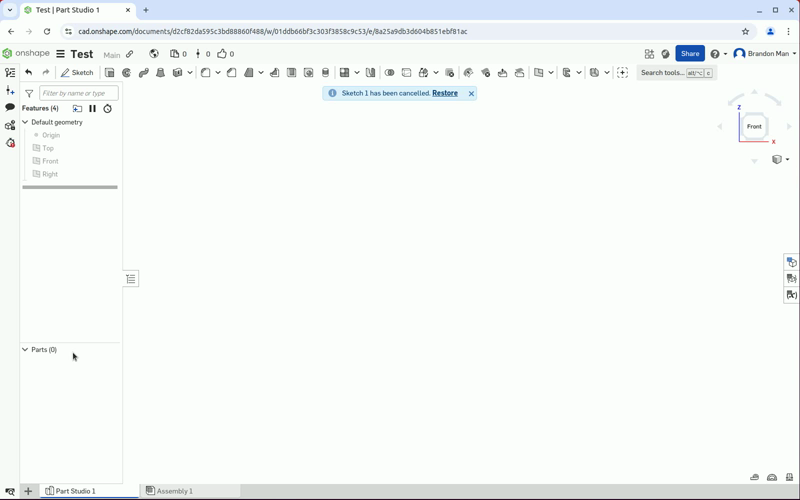
key(shift+s)
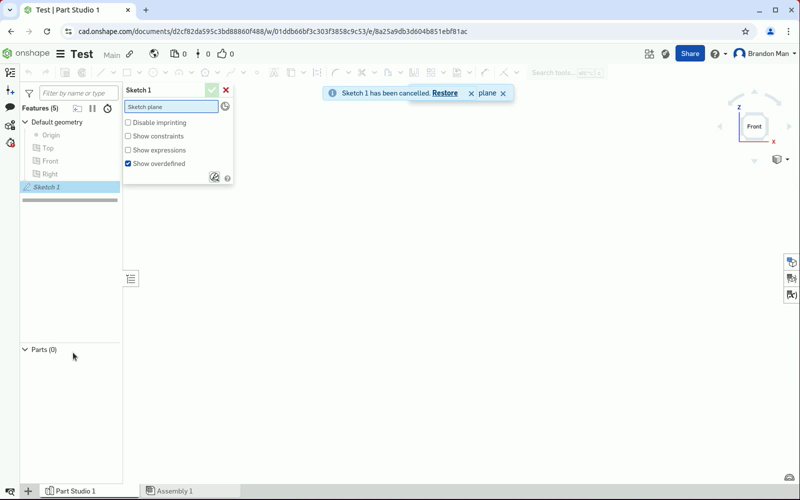
mouse_move(73, 163)
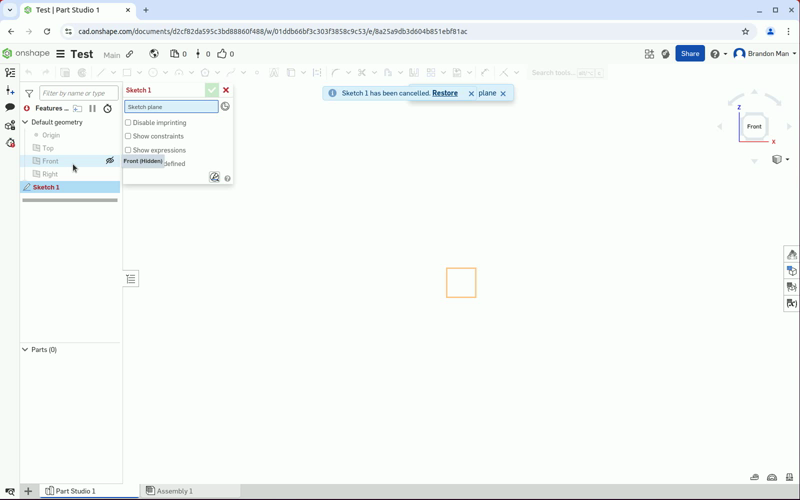
click(73, 163)
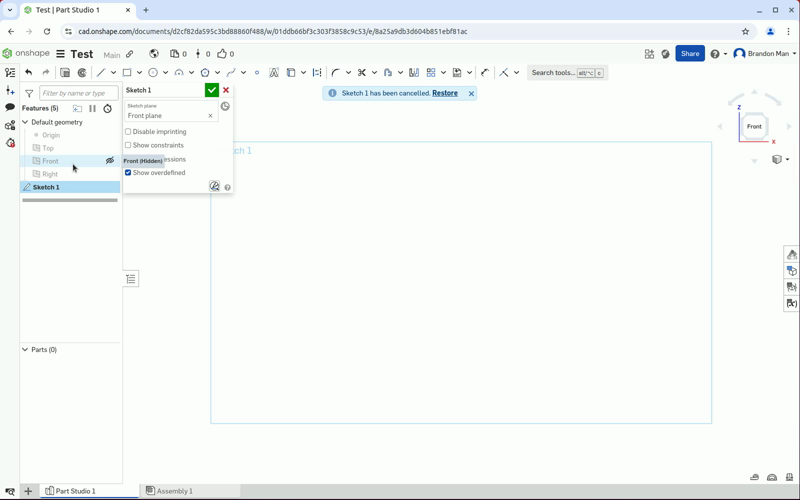
mouse_move(73, 352)
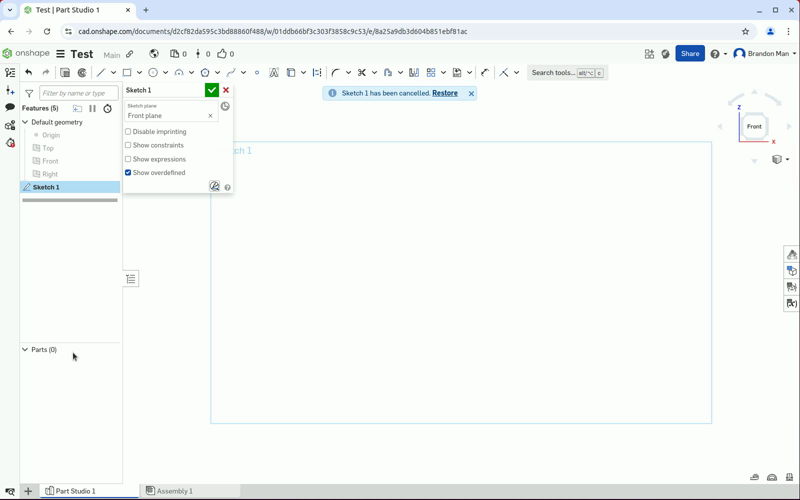
key(y)
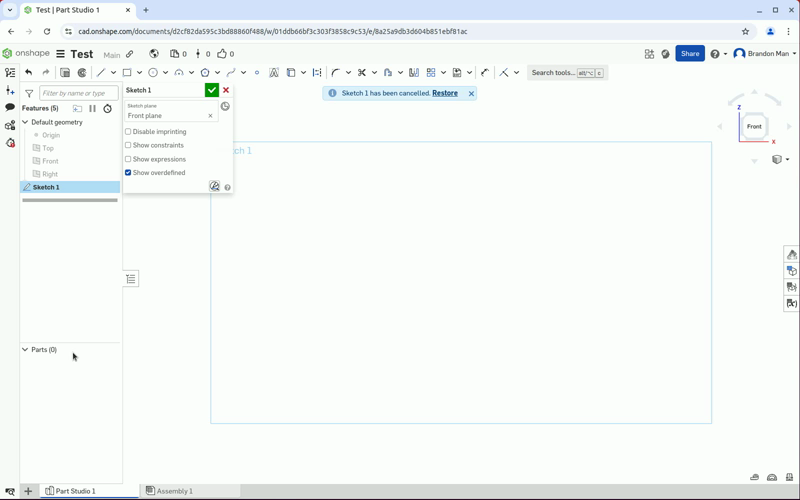
key(c)
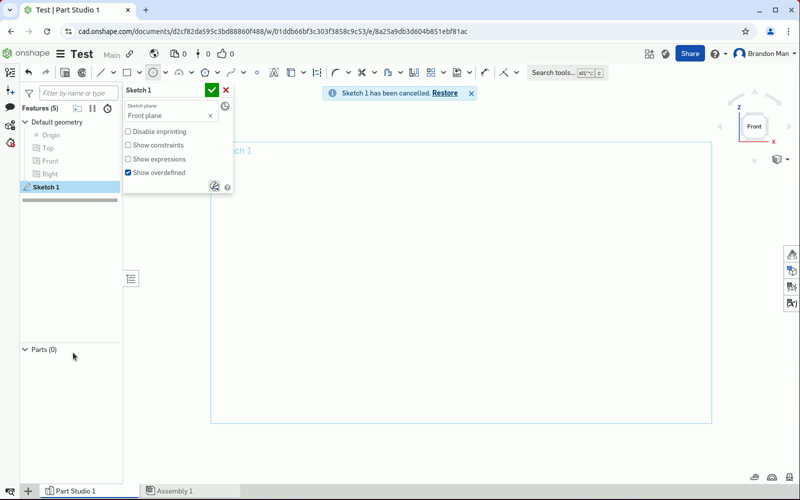
key_down(shift)
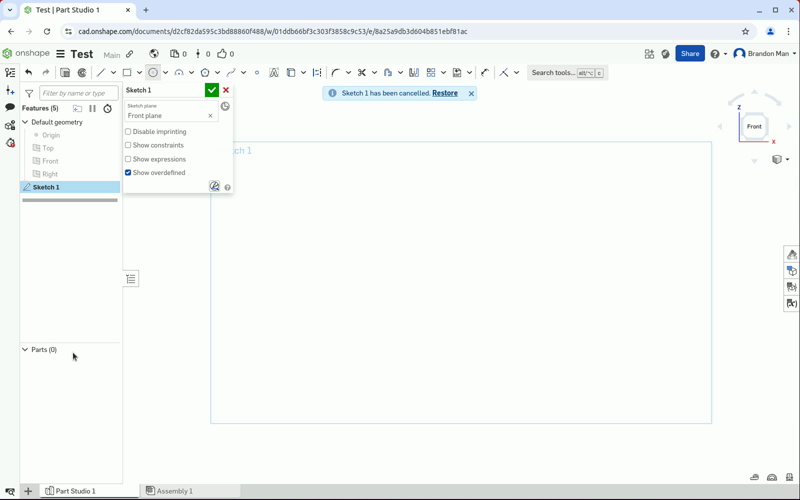
mouse_move(461, 282)
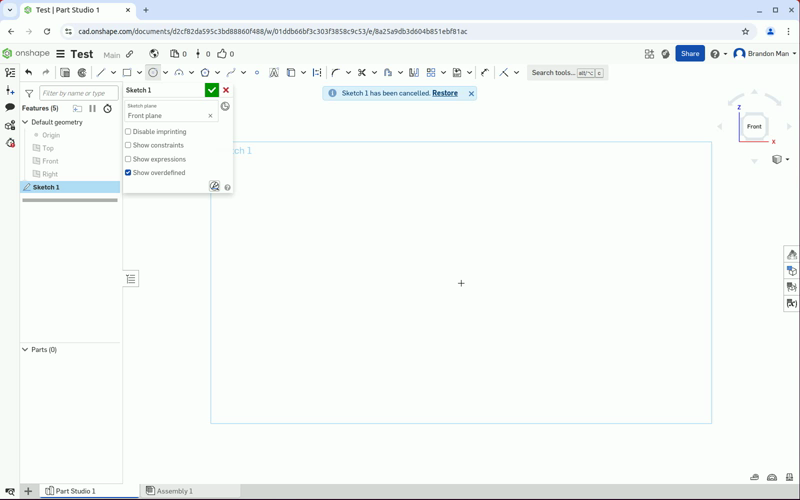
click(461, 282)
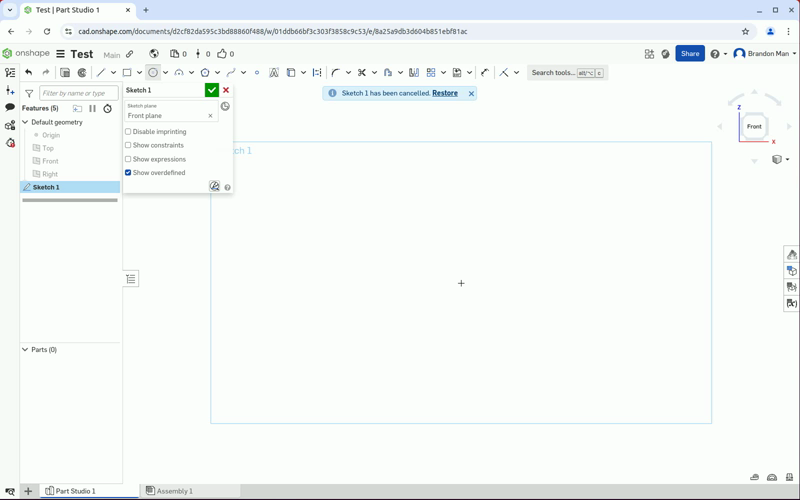
key_up(shift)
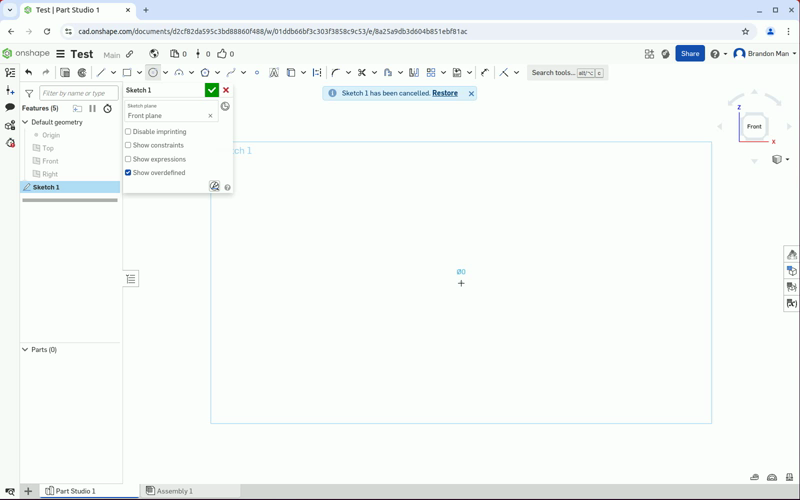
mouse_move(574, 282)
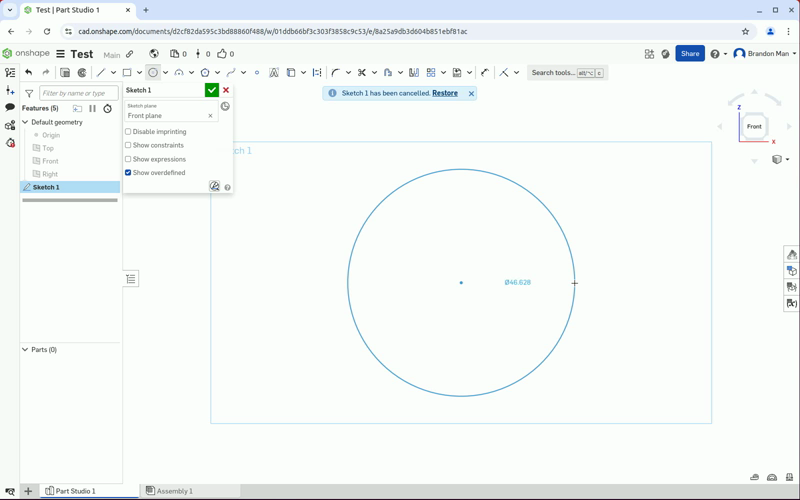
click(574, 282)
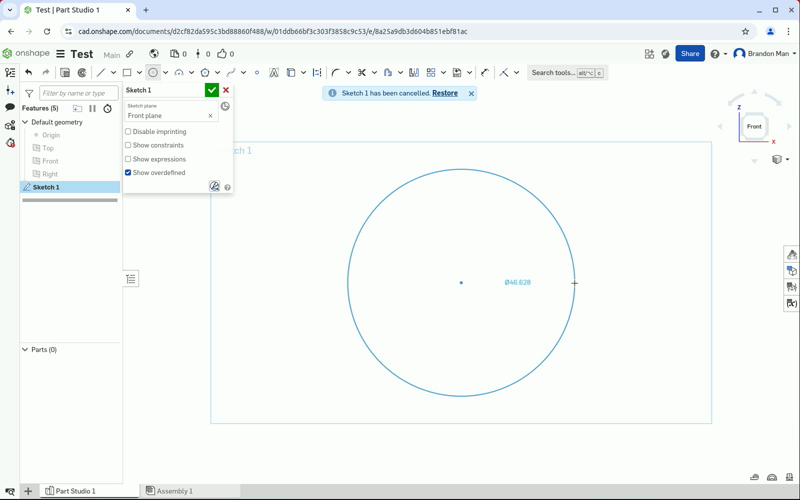
key(esc)
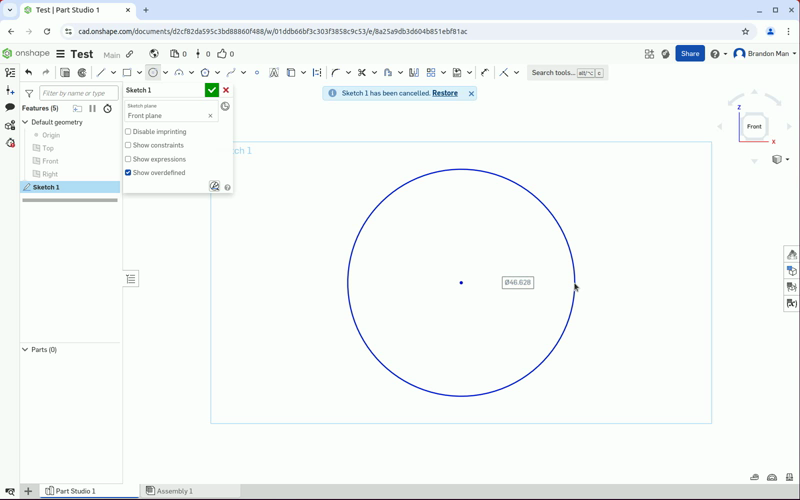
key(c)
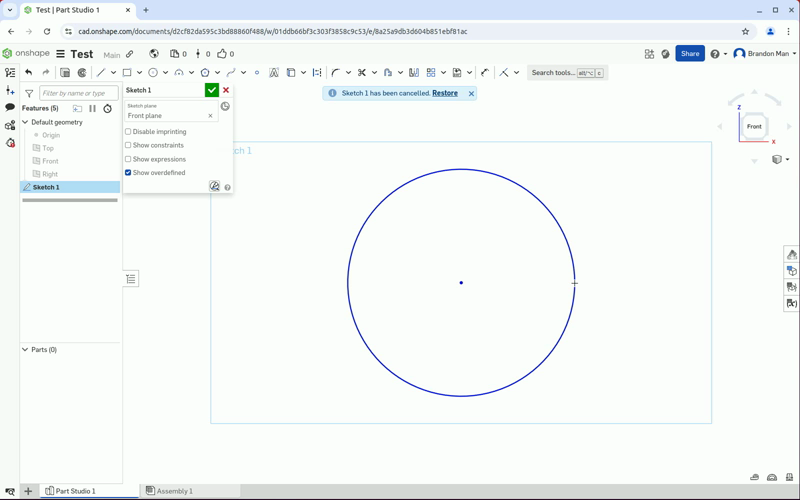
key_down(shift)
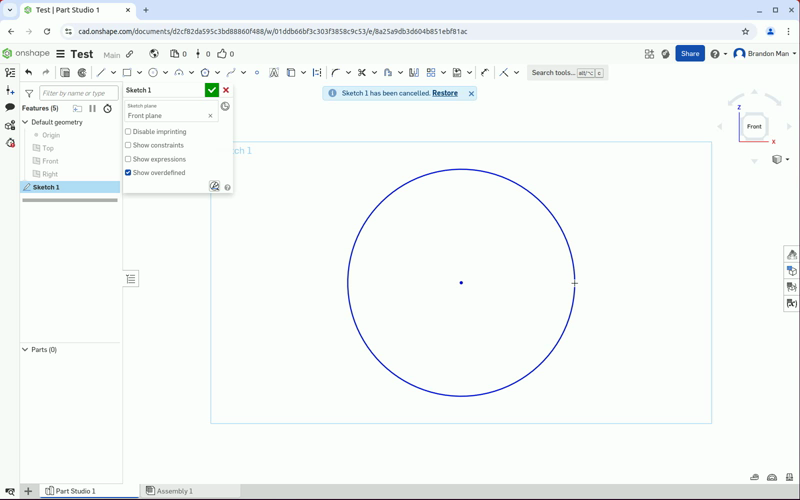
mouse_move(461, 282)
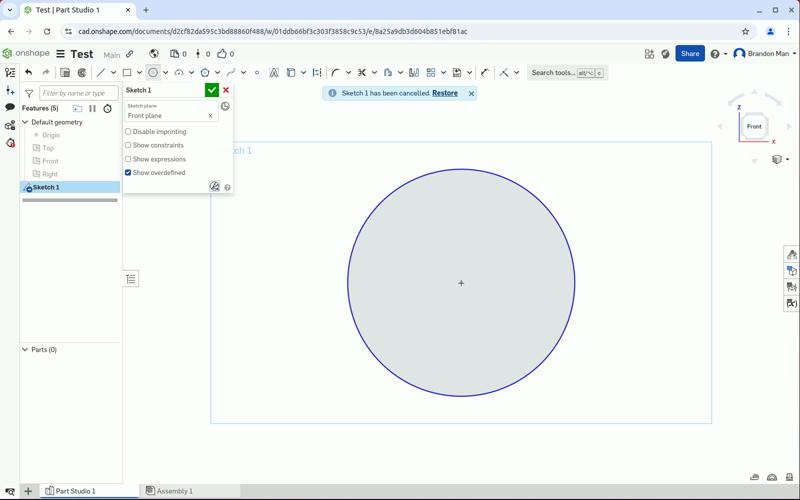
click(461, 282)
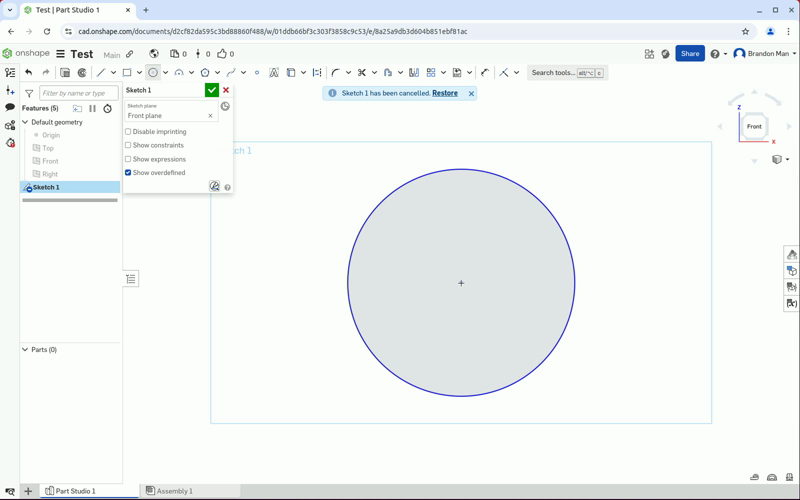
key_up(shift)
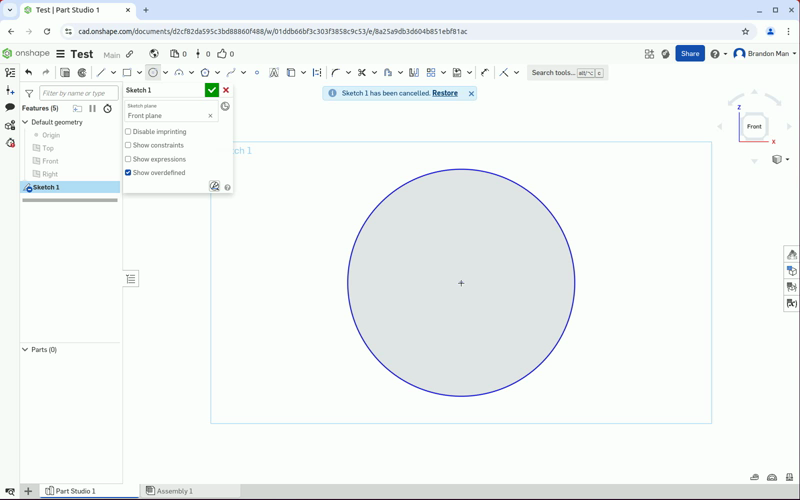
mouse_move(546, 282)
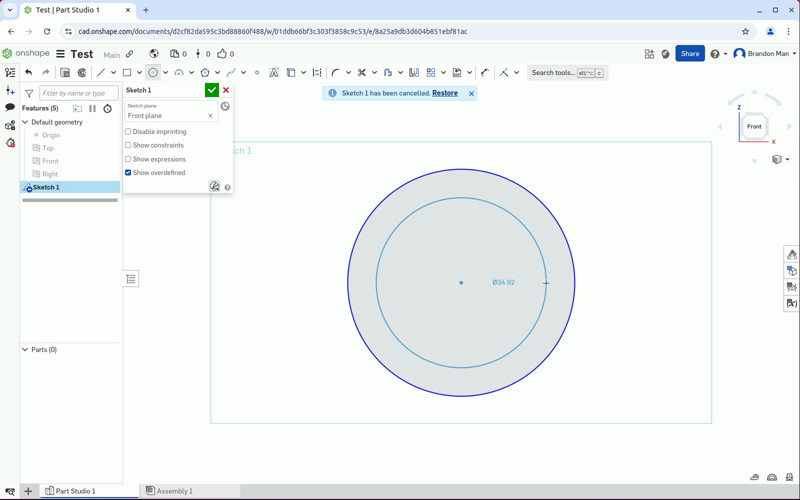
click(546, 282)
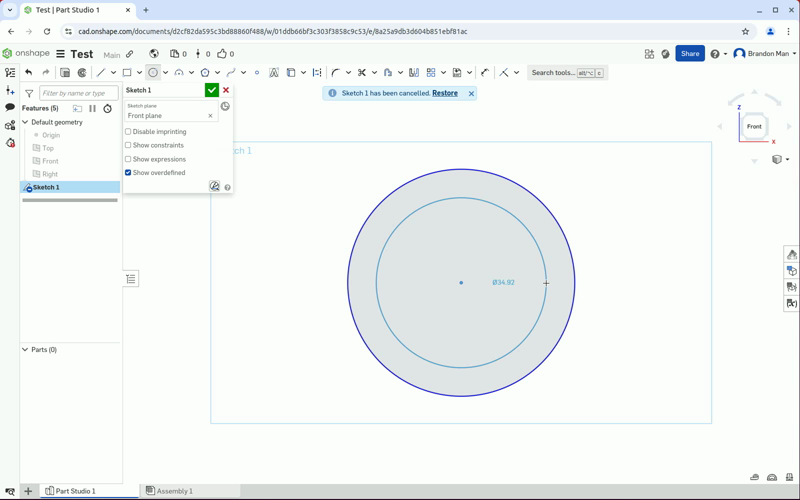
key(esc)
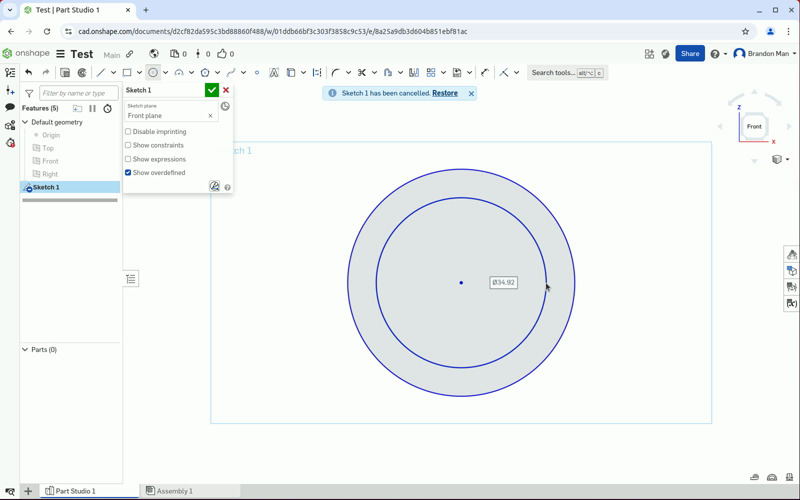
mouse_move(507, 372)
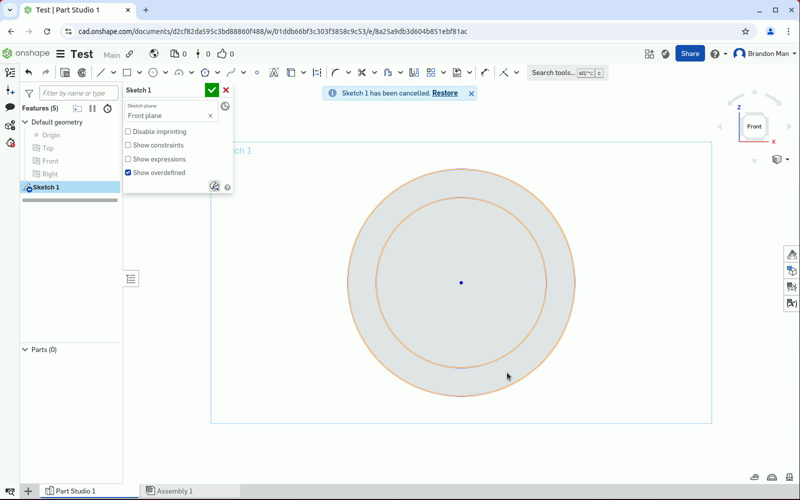
click(507, 372)
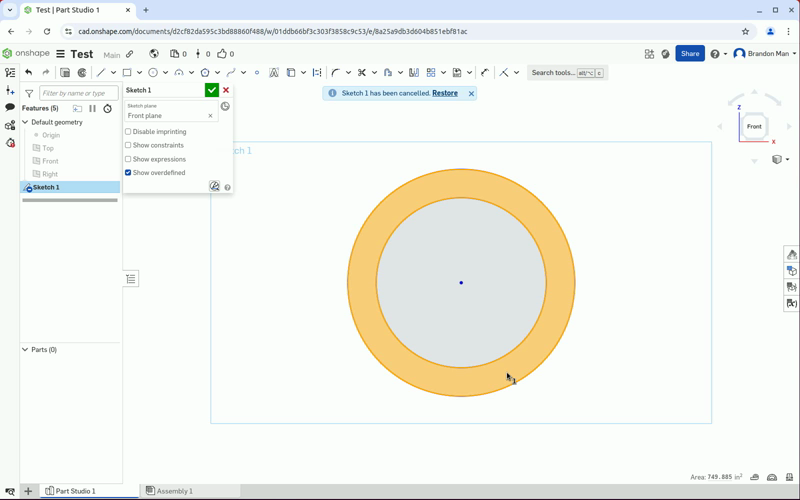
mouse_move(73, 352)
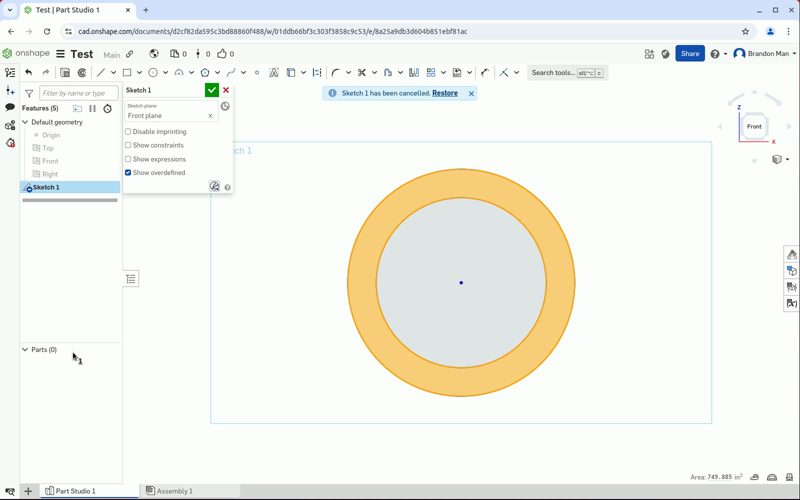
key(shift+y)
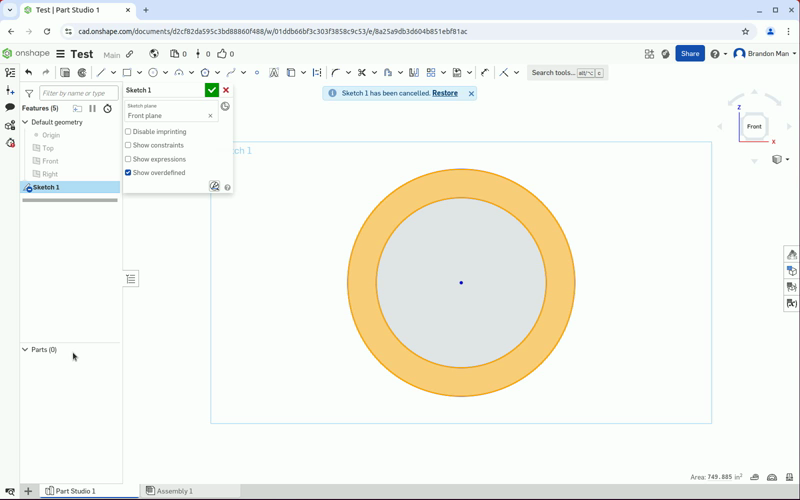
key(shift+e)
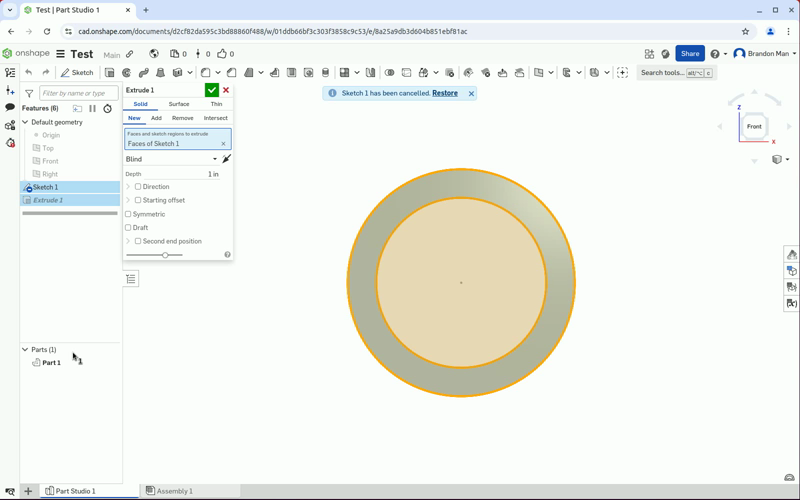
mouse_move(143, 106)
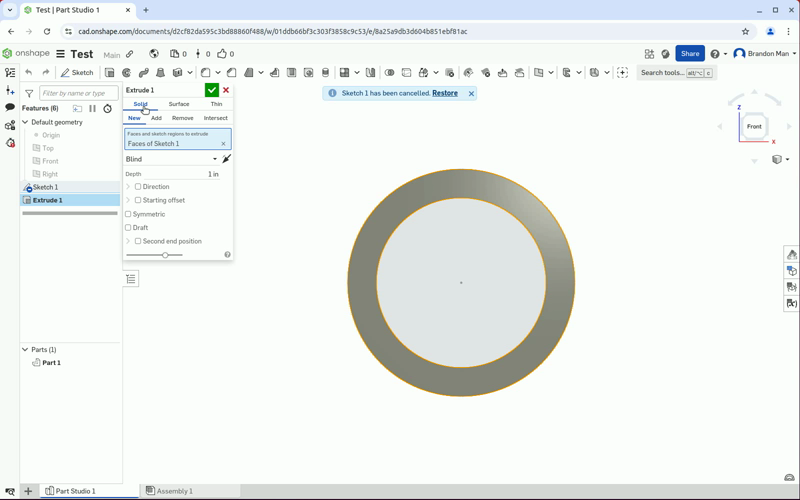
click(143, 106)
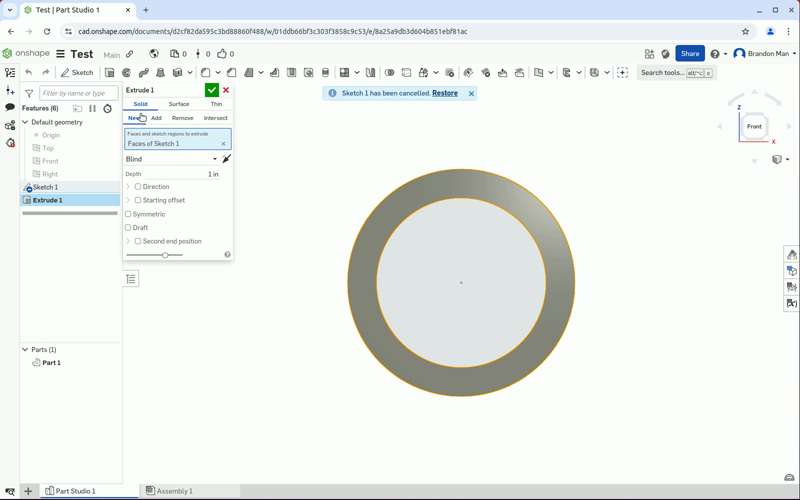
mouse_move(137, 120)
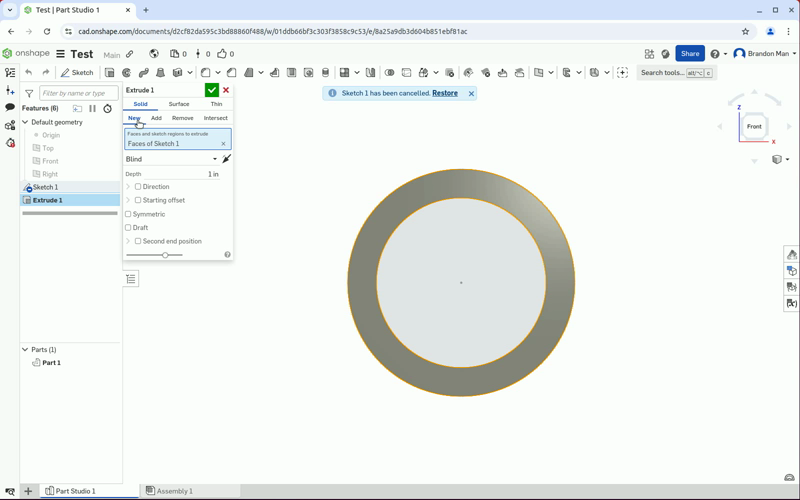
click(137, 120)
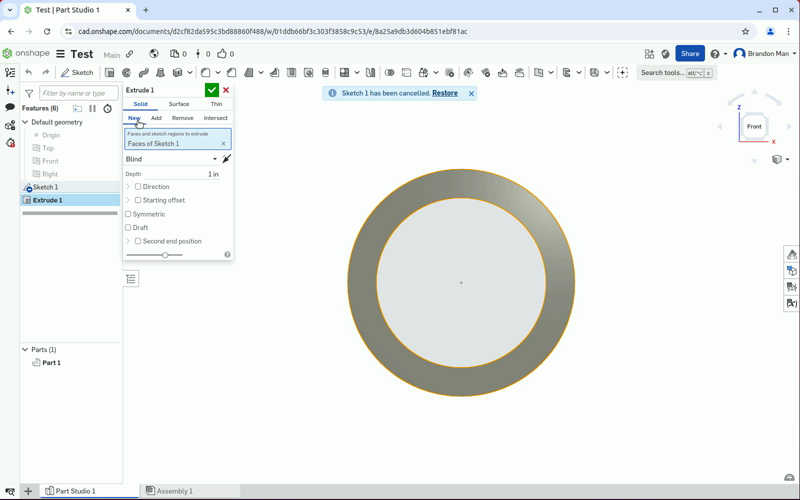
key(tab, 4)
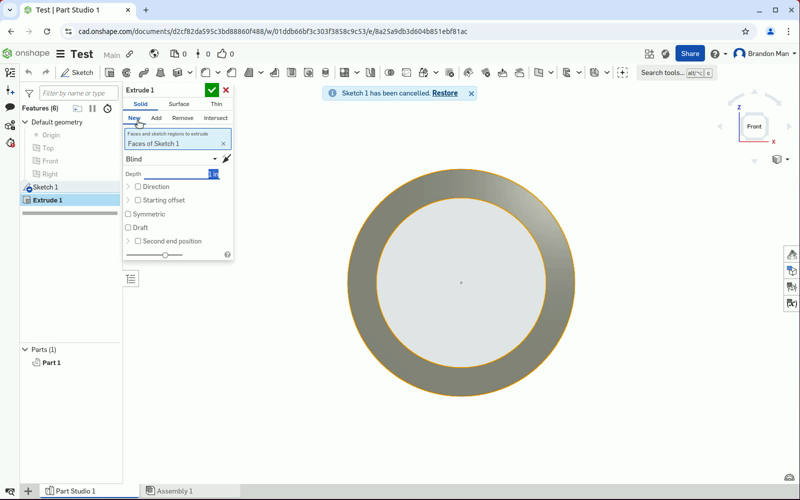
text(5.777)
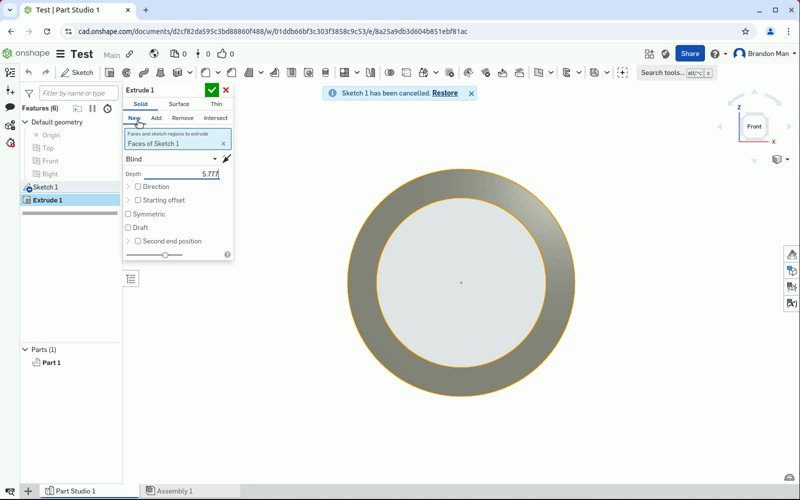
key(enter)
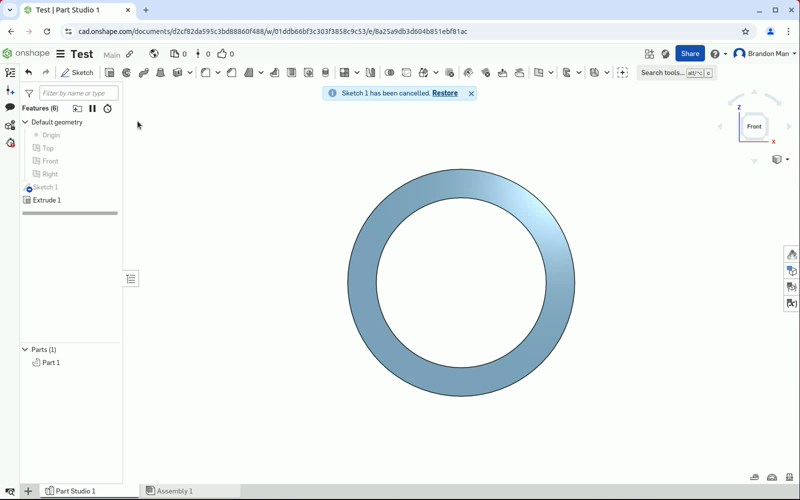
key(shift+h)
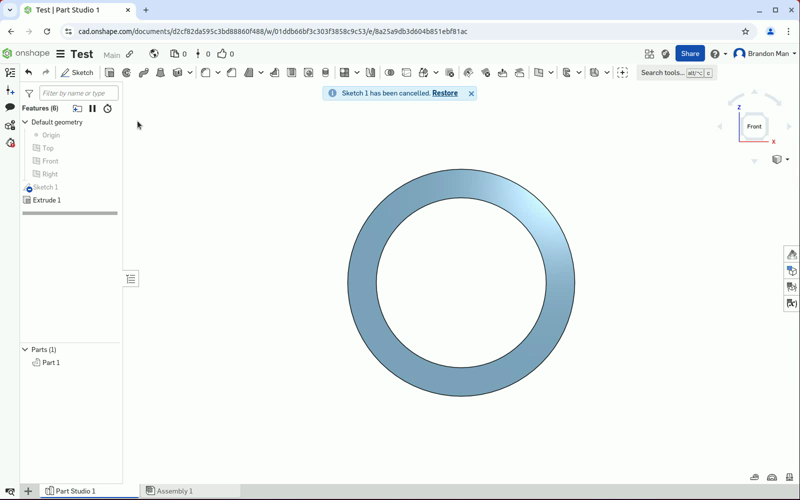
key(shift+h)
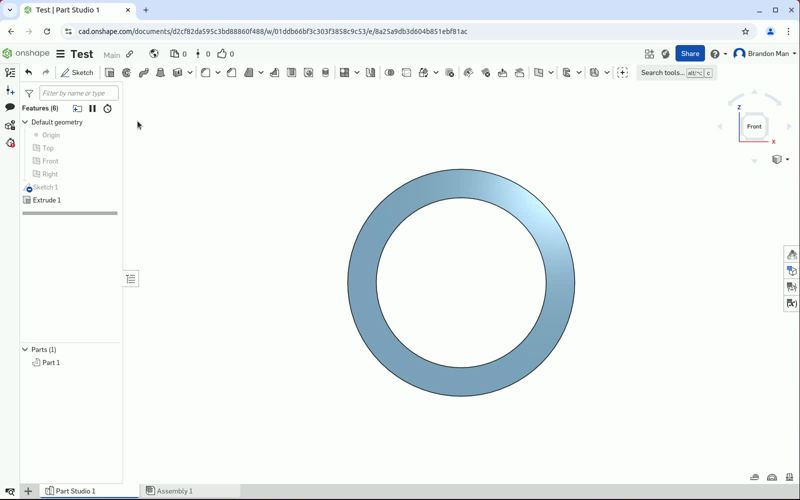
mouse_move(73, 189)
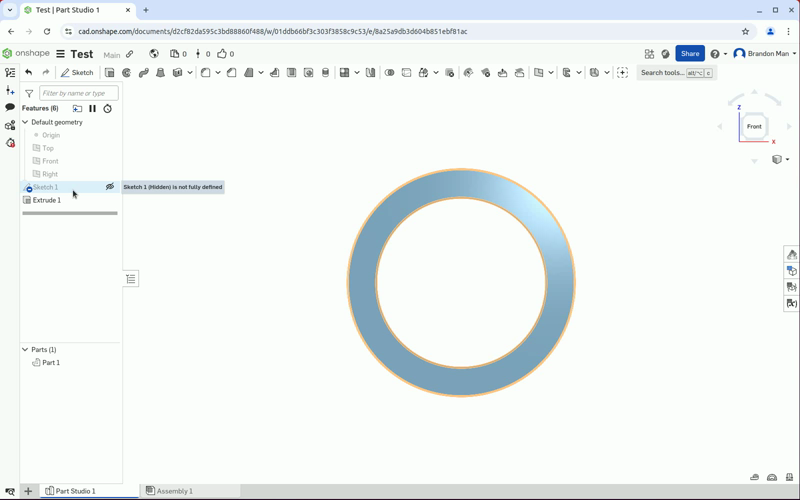
click(73, 189)
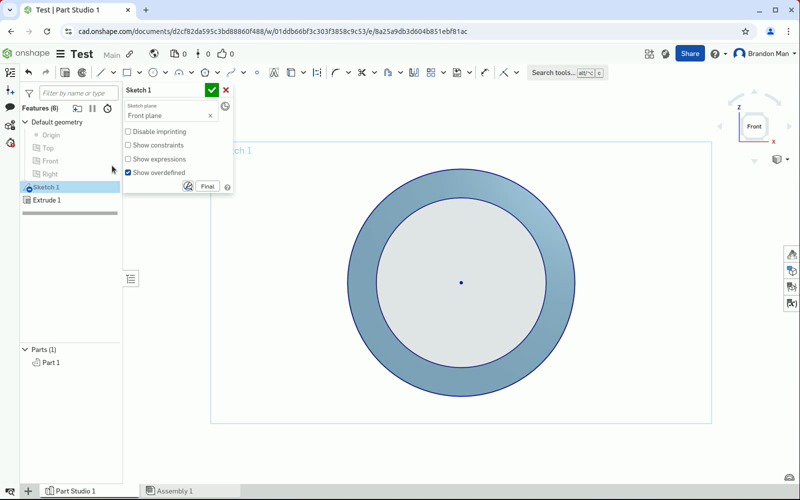
mouse_move(229, 92)
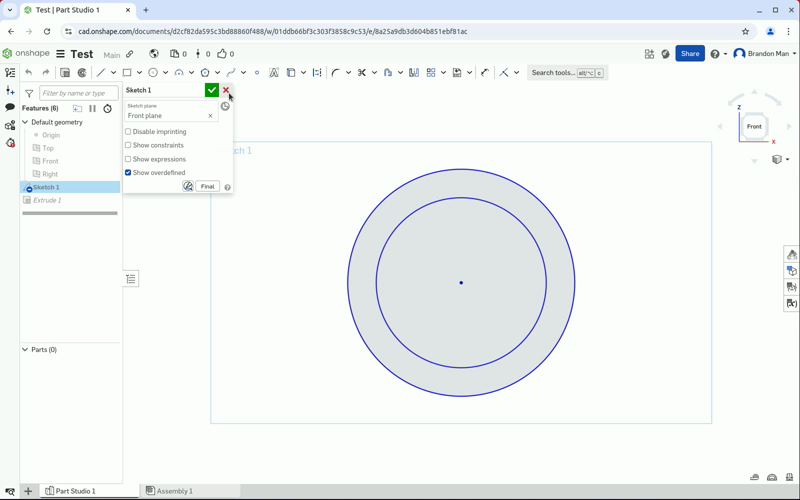
click(229, 92)
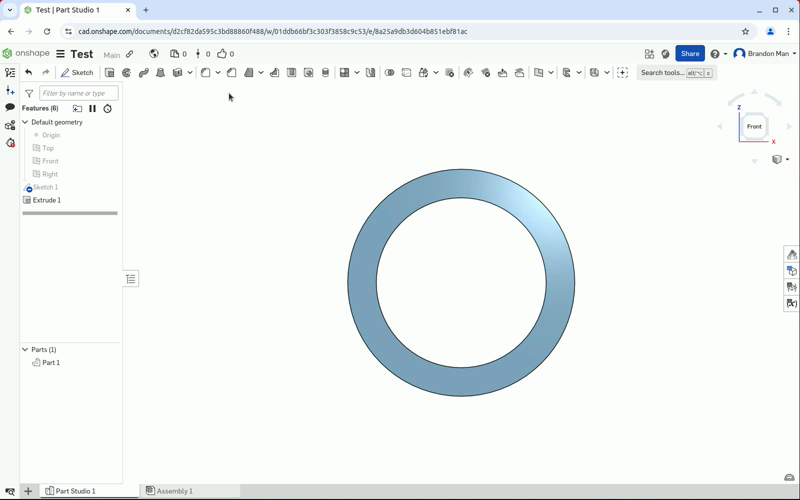
mouse_move(541, 75)
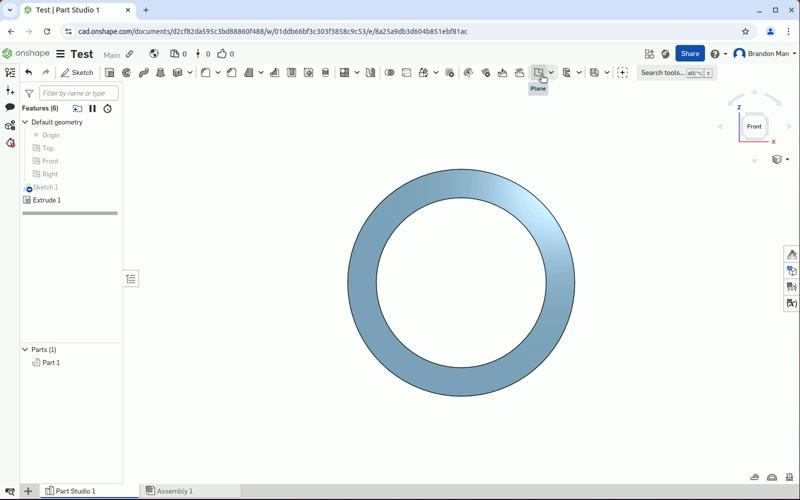
click(541, 75)
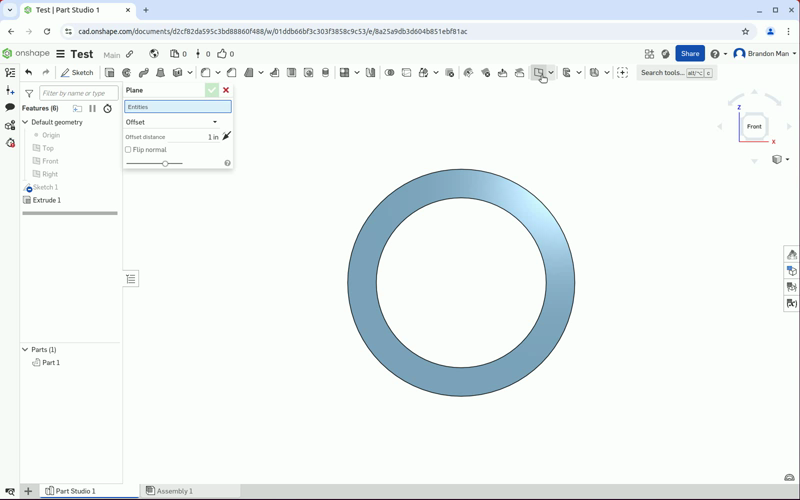
mouse_move(73, 163)
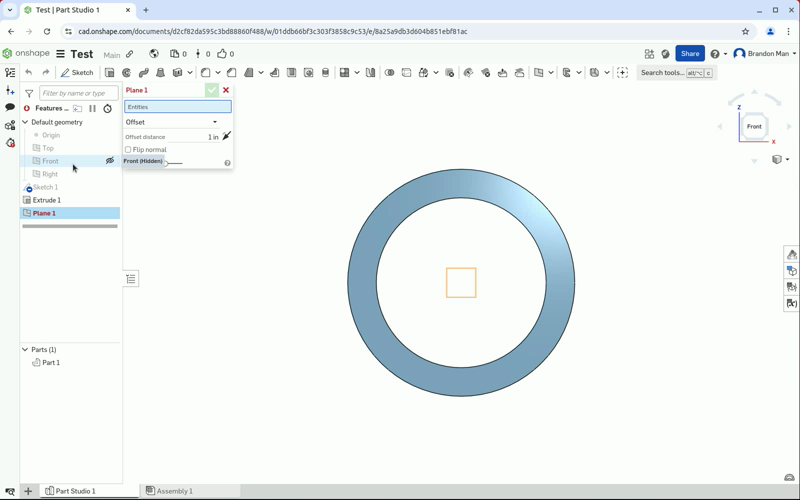
click(73, 163)
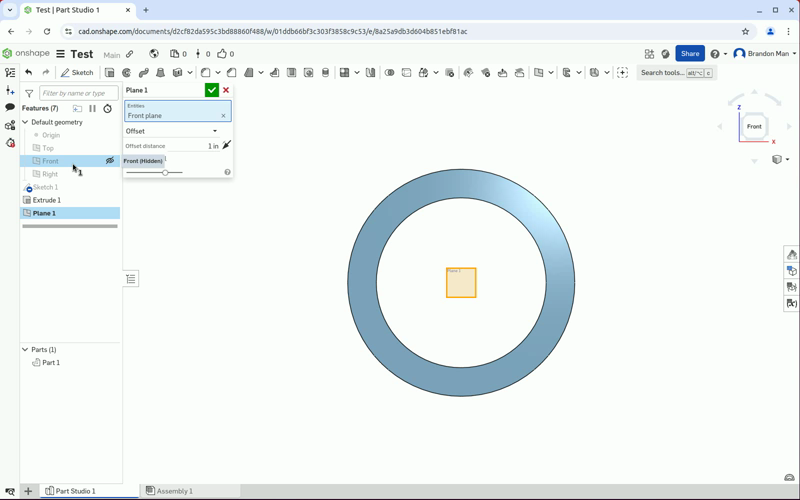
key(tab, 2)
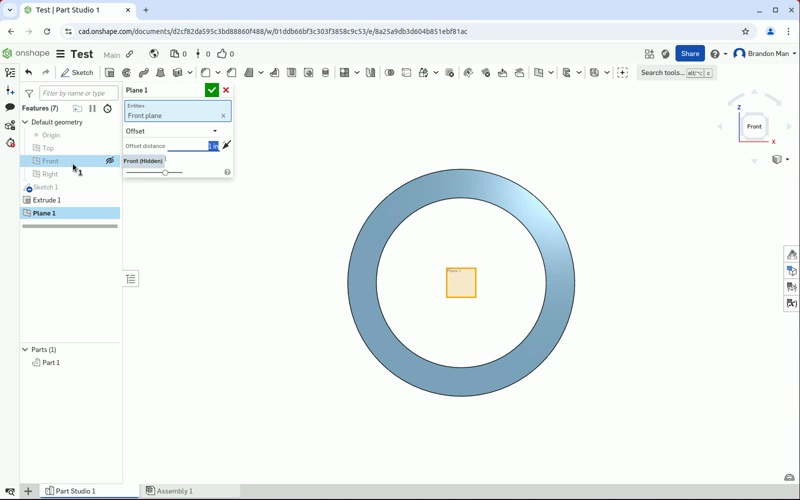
text(5.792)
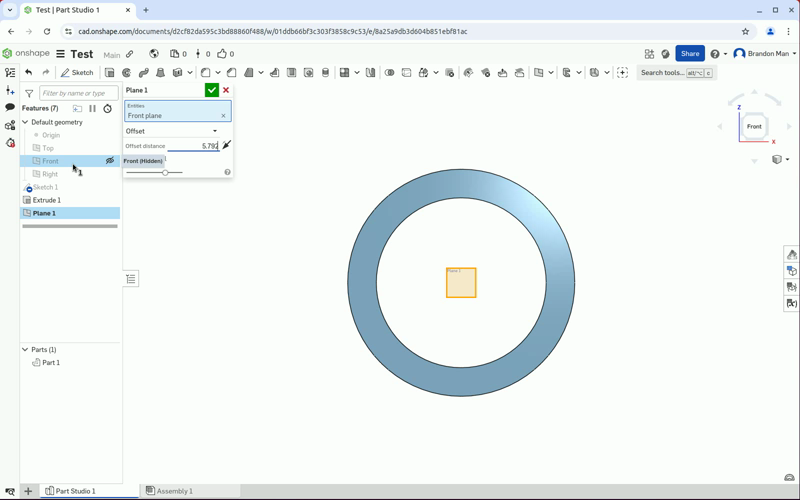
key(enter, 2)
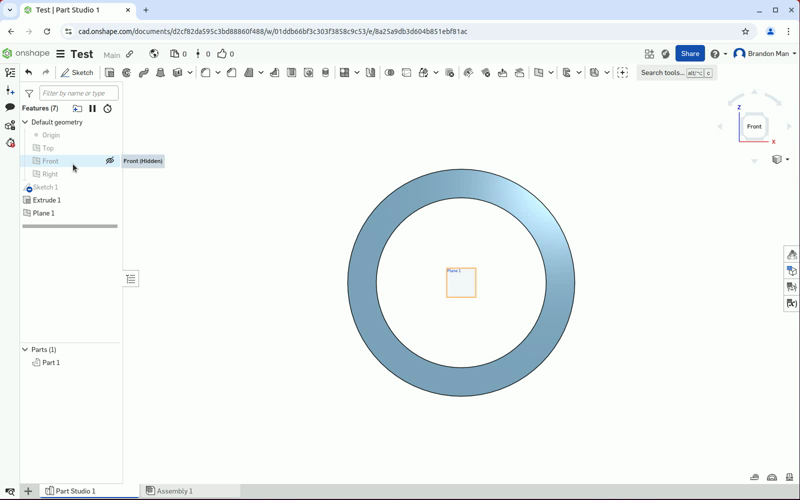
key(shift+s)
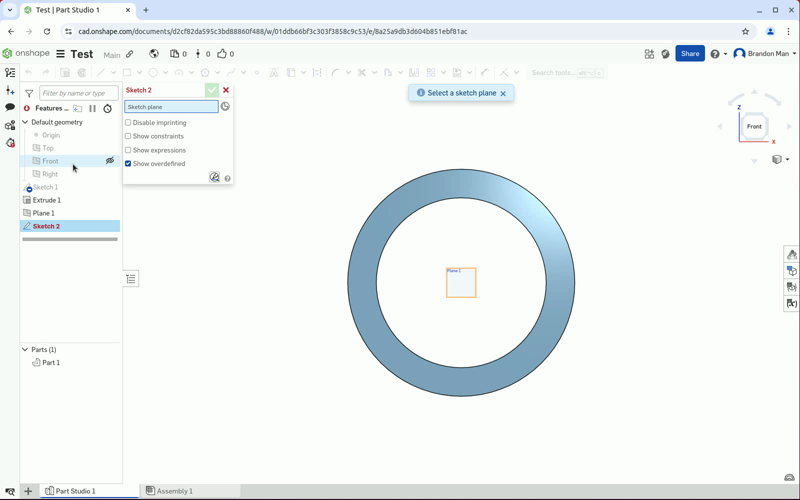
mouse_move(73, 215)
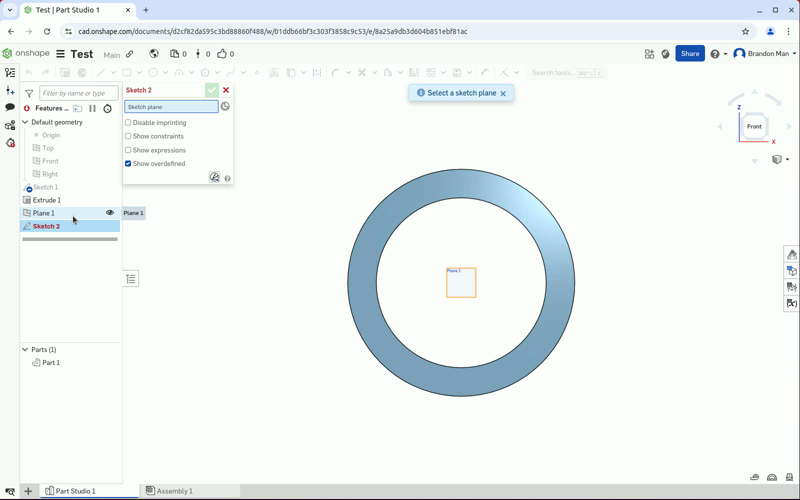
click(73, 215)
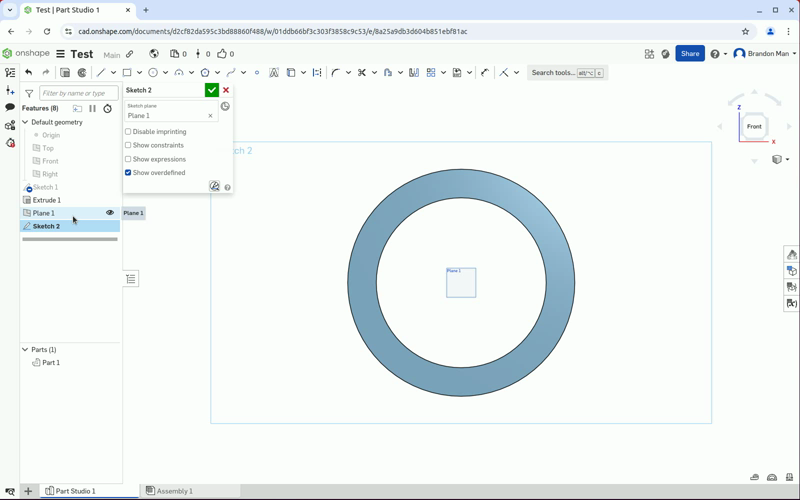
mouse_move(73, 352)
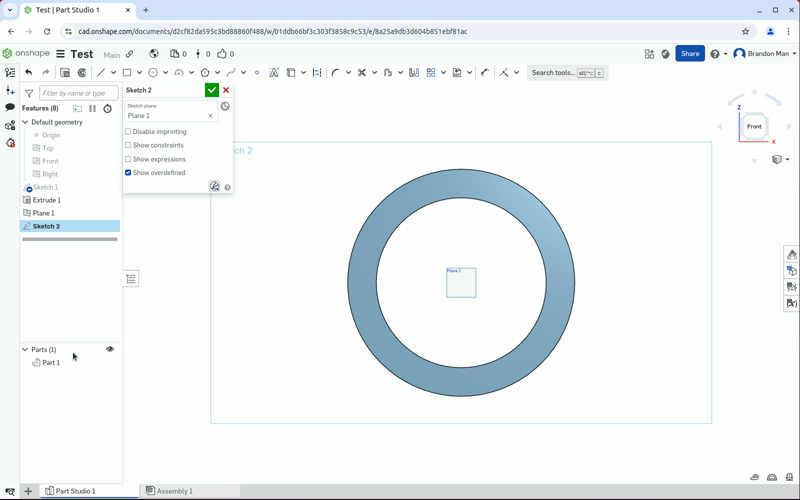
key(y)
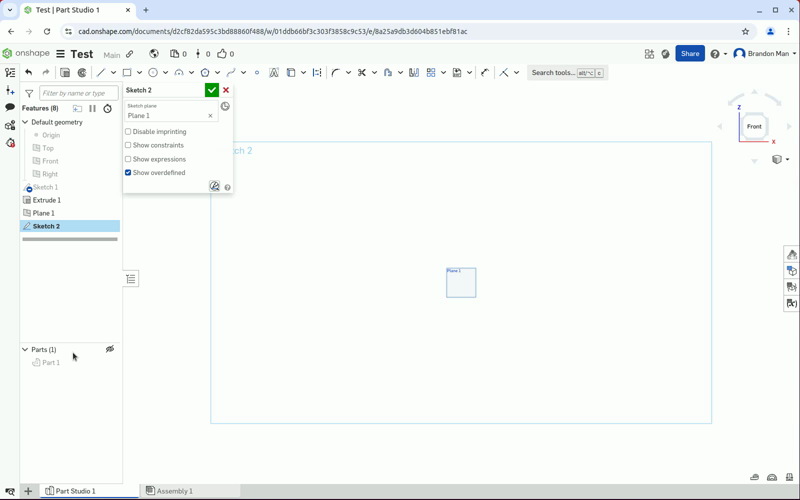
key(c)
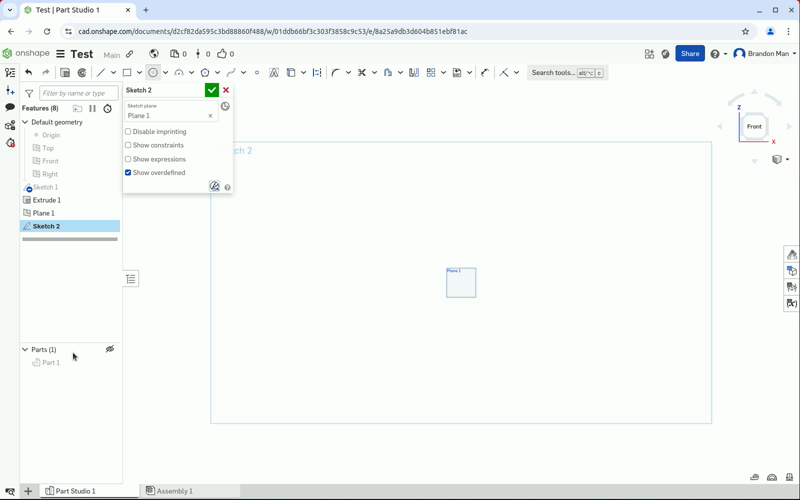
key_down(shift)
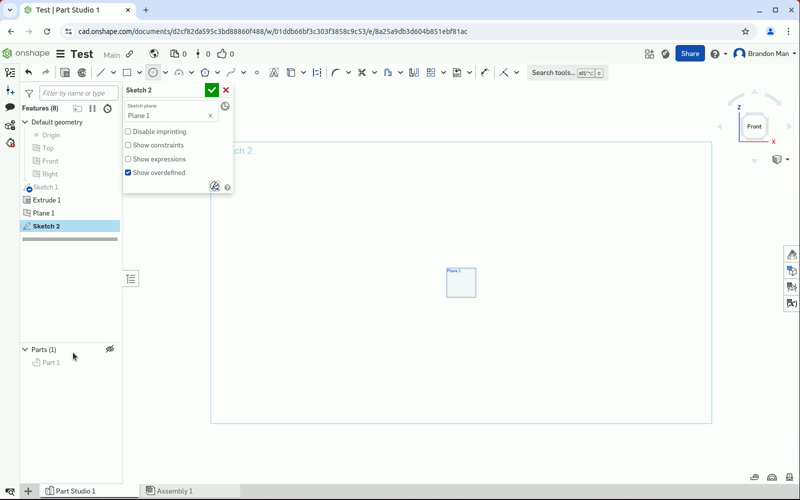
mouse_move(419, 198)
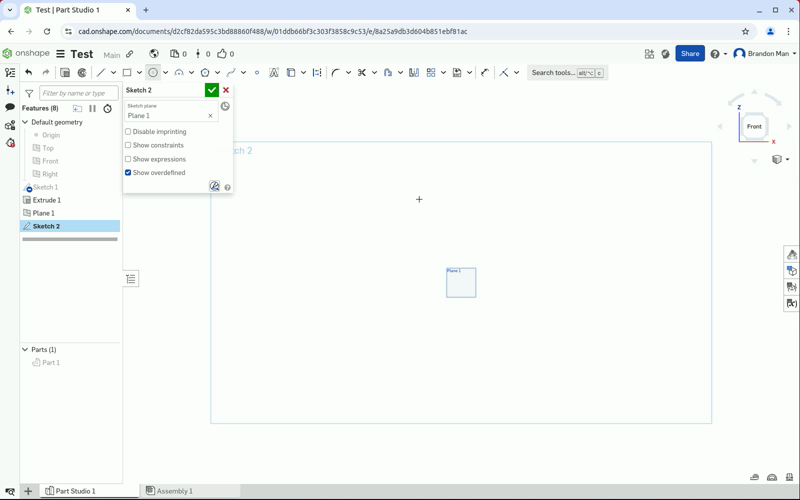
click(419, 198)
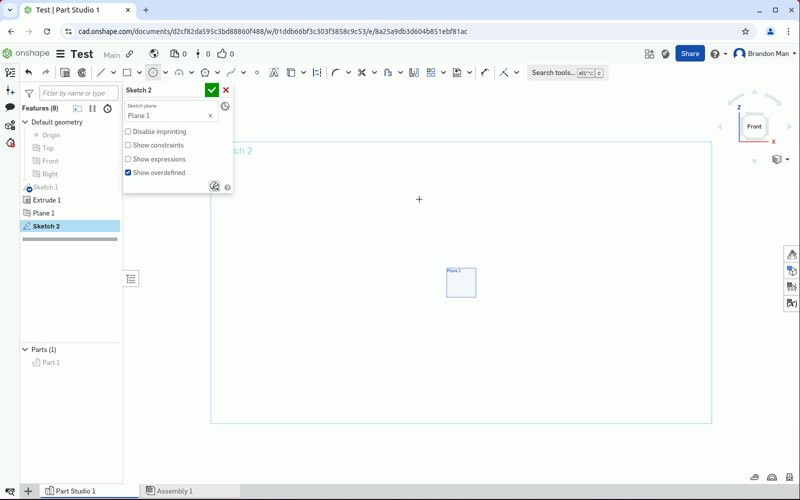
key_up(shift)
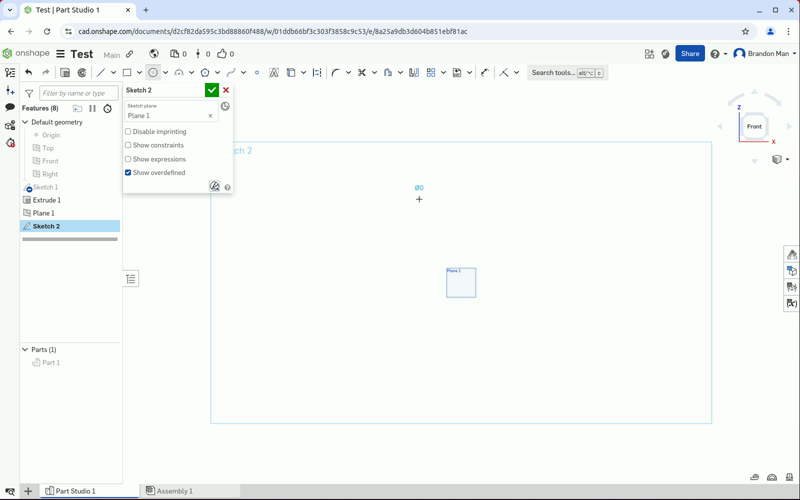
mouse_move(426, 198)
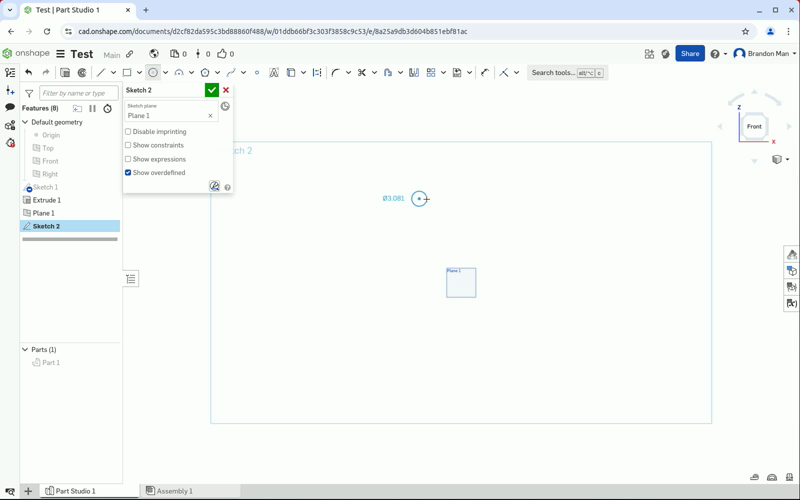
click(426, 198)
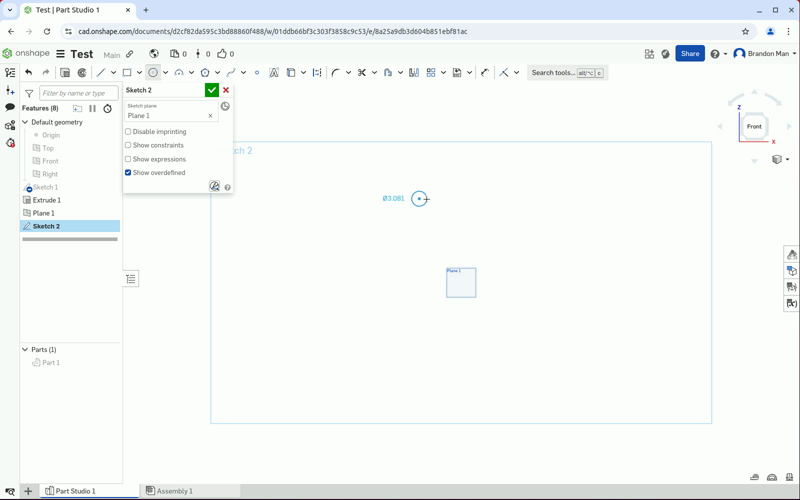
key(esc)
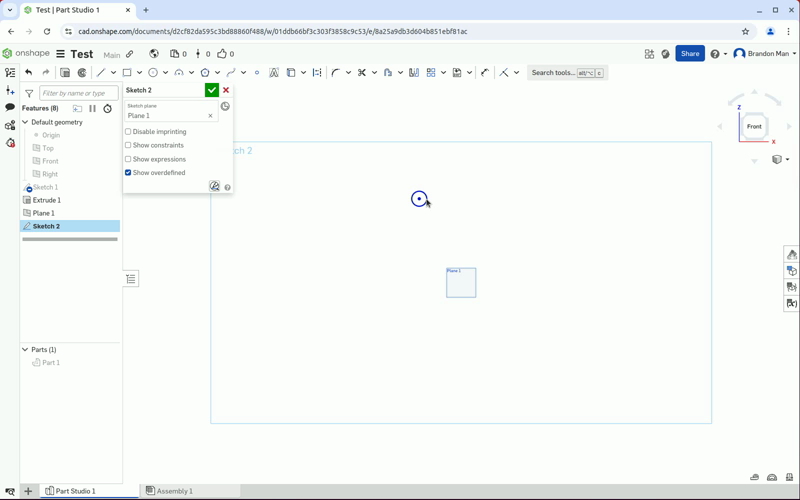
mouse_move(414, 200)
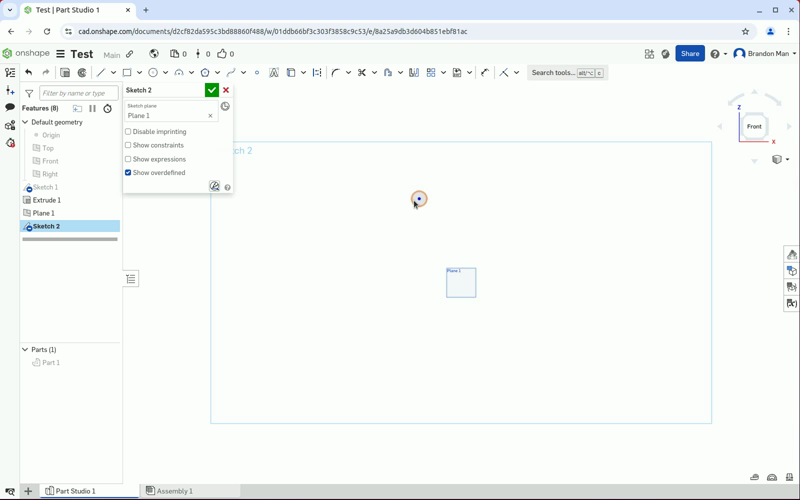
scroll(6)
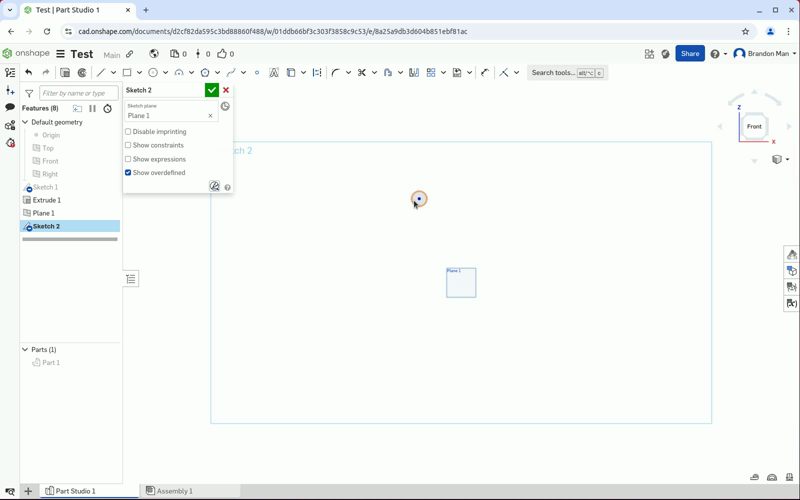
scroll(6)
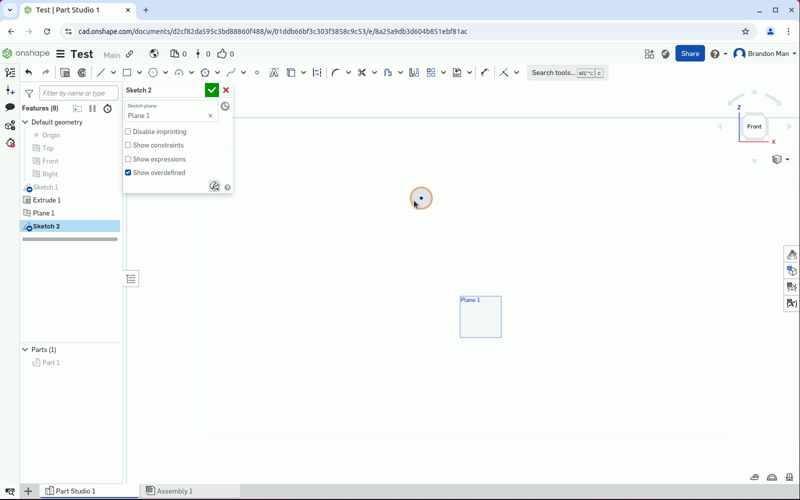
scroll(6)
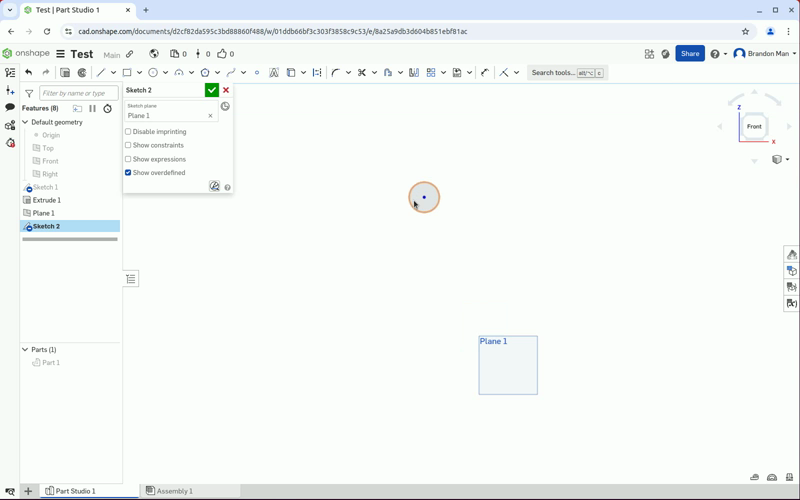
scroll(6)
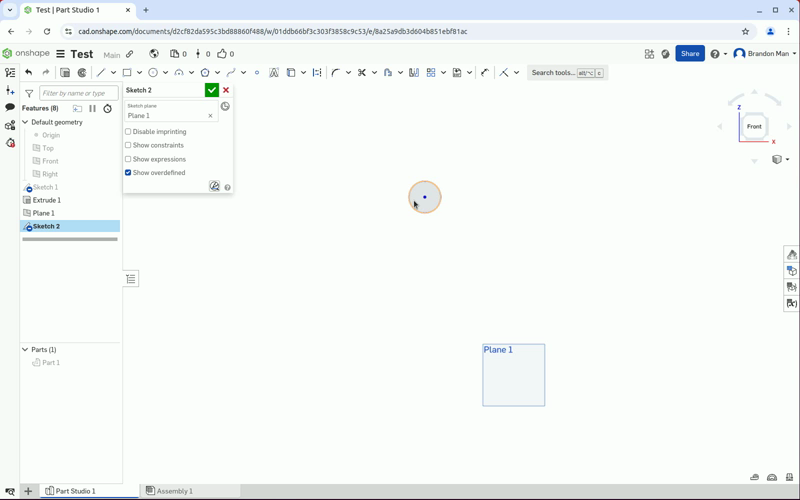
scroll(6)
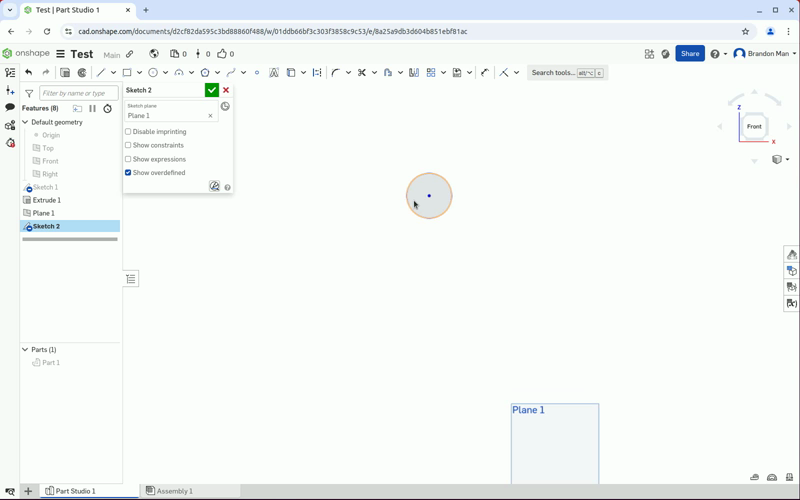
scroll(6)
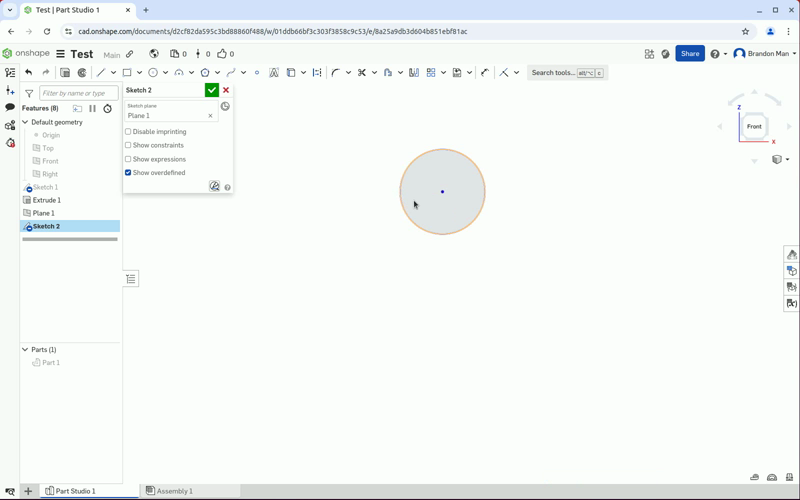
scroll(6)
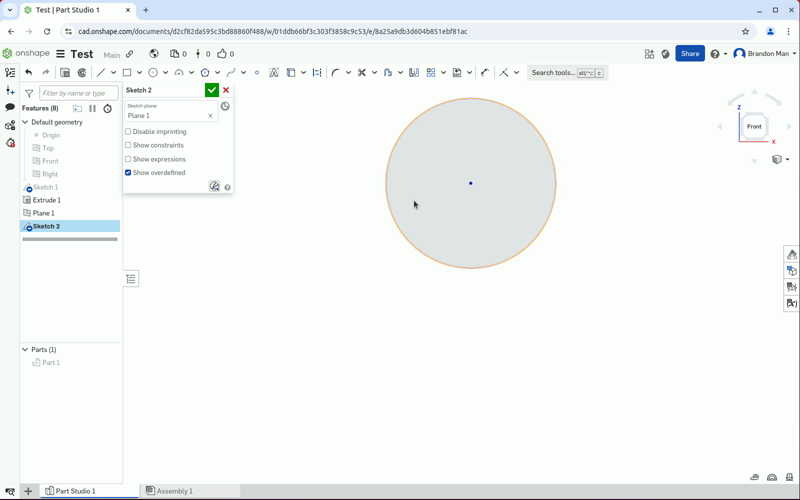
click(414, 200)
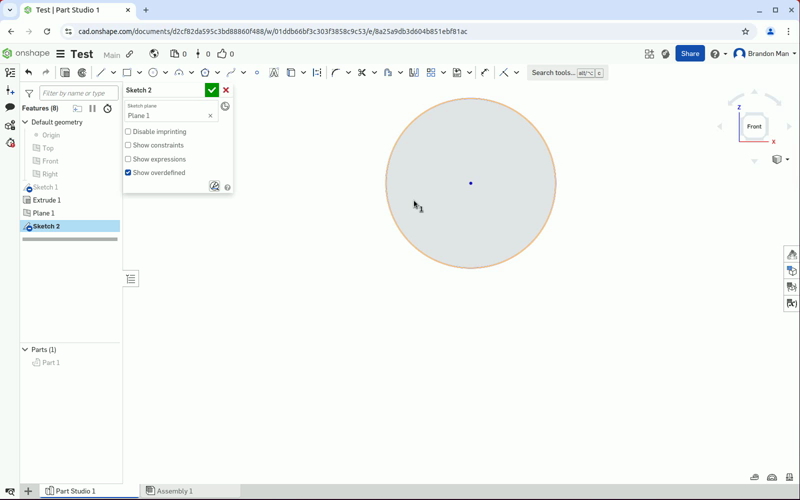
scroll(-6)
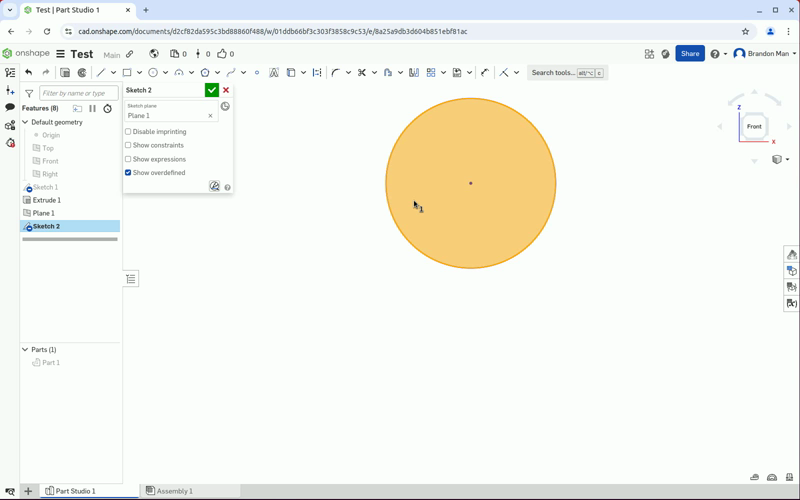
scroll(-6)
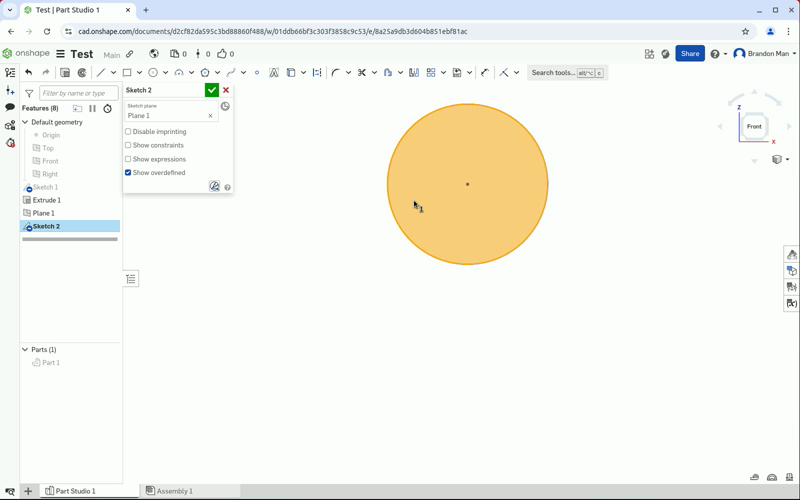
scroll(-6)
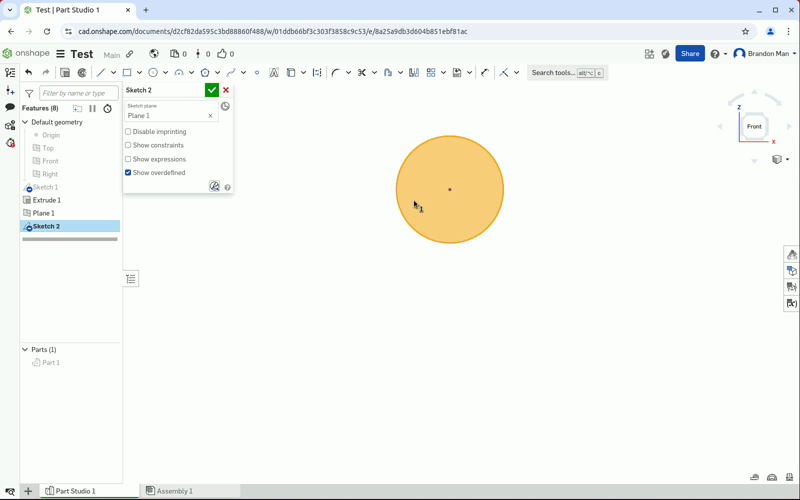
scroll(-6)
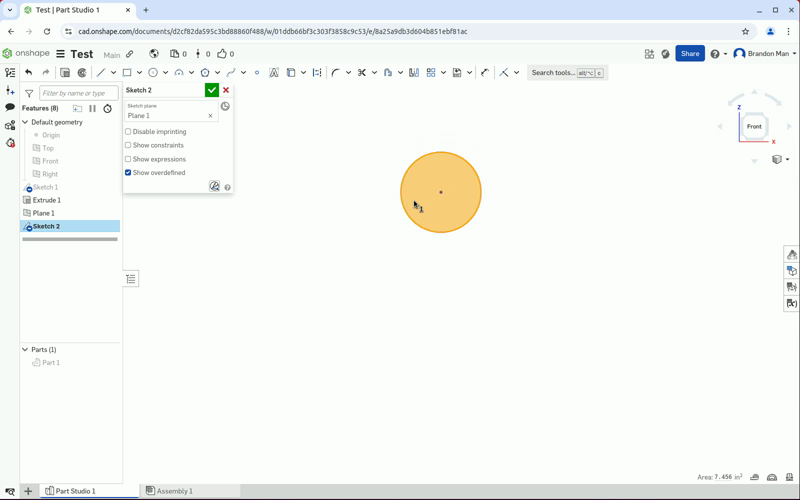
scroll(-6)
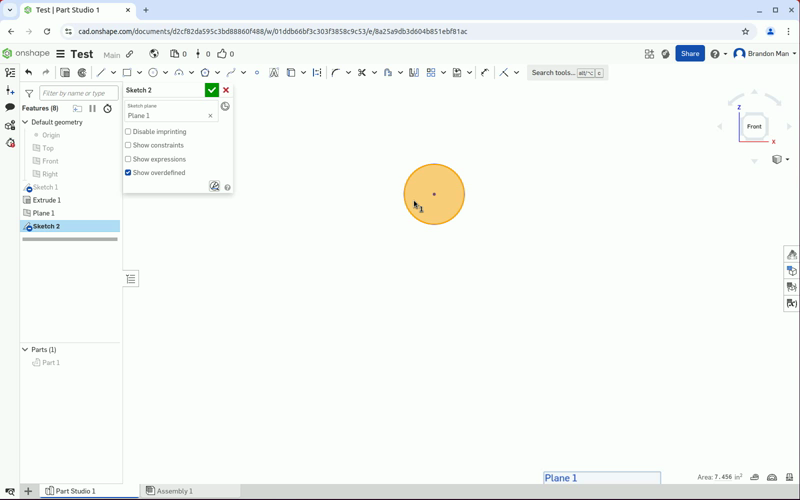
scroll(-6)
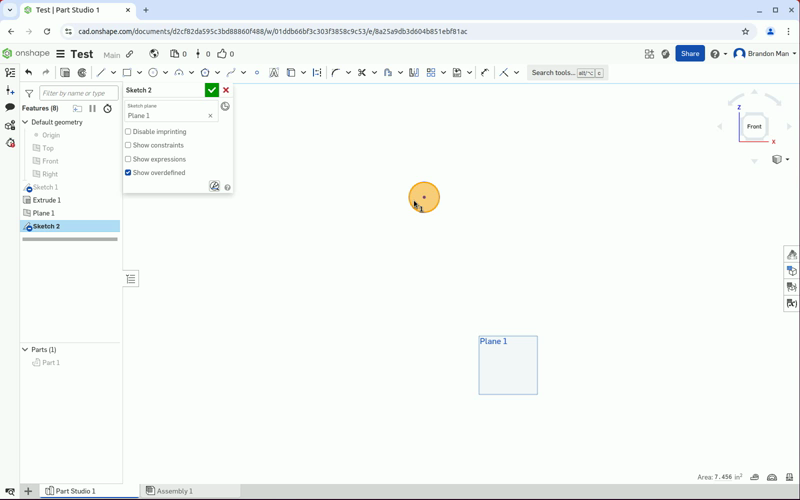
scroll(-6)
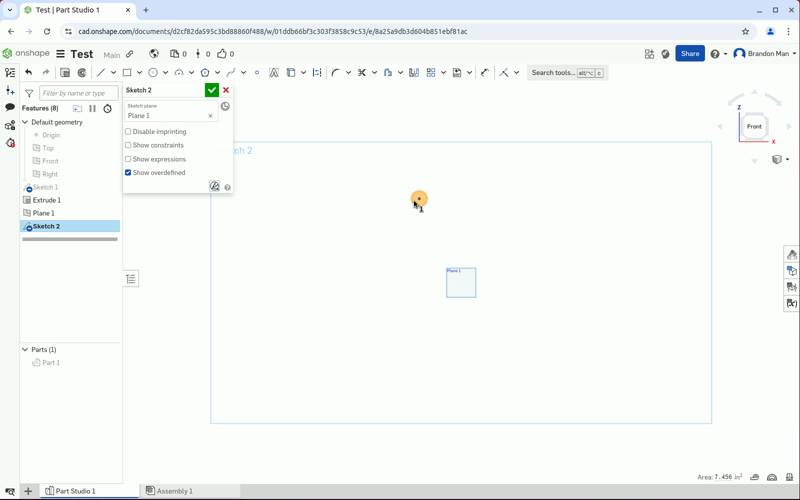
mouse_move(73, 352)
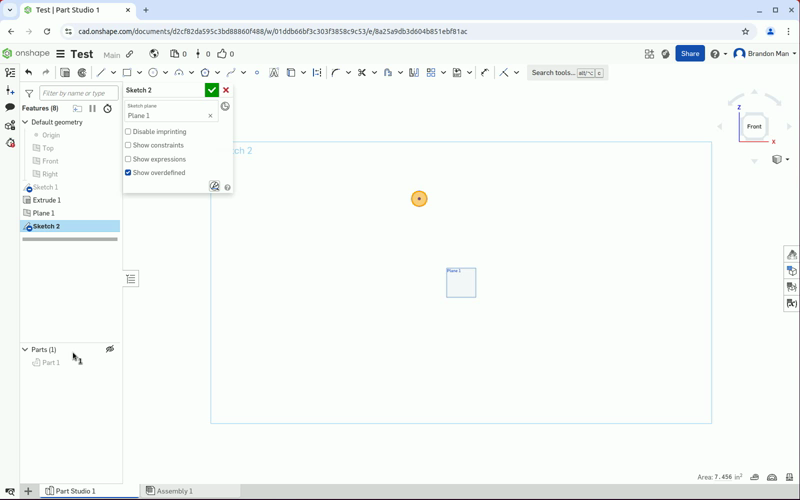
key(shift+y)
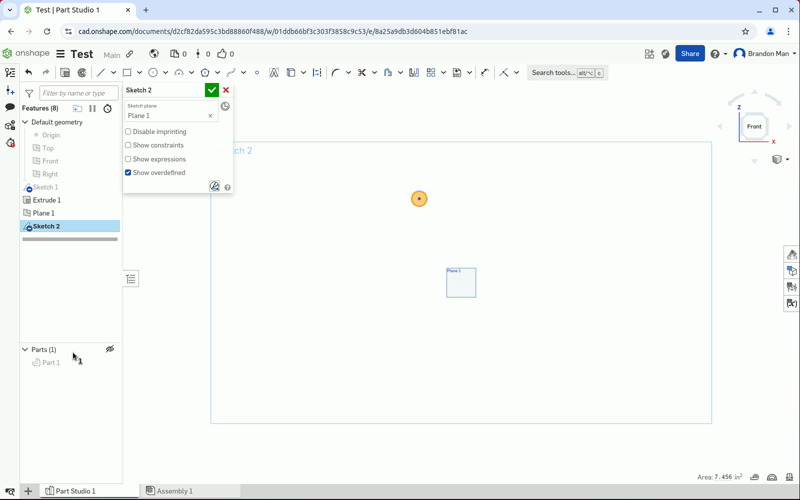
key(shift+e)
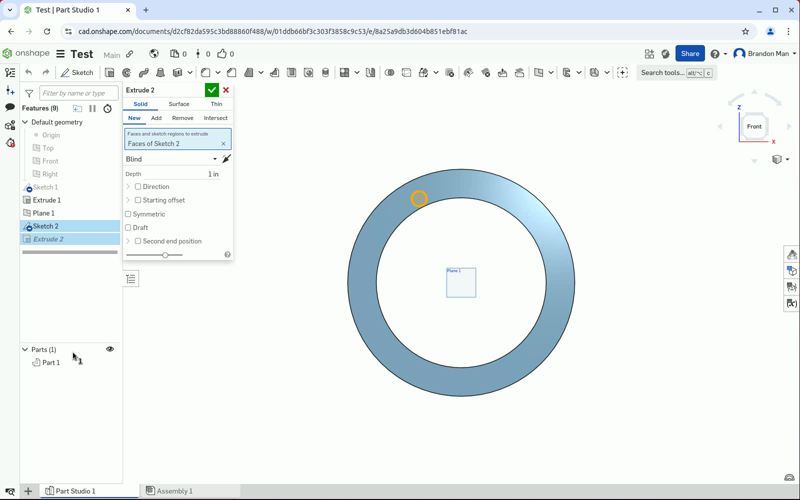
mouse_move(143, 106)
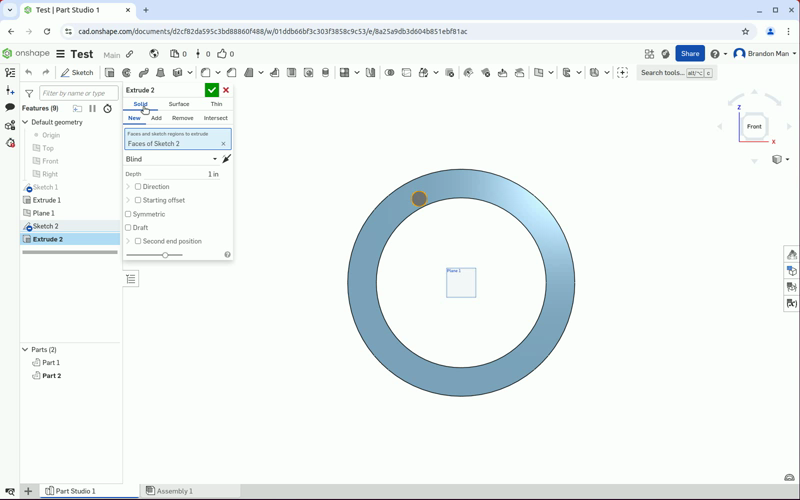
click(143, 106)
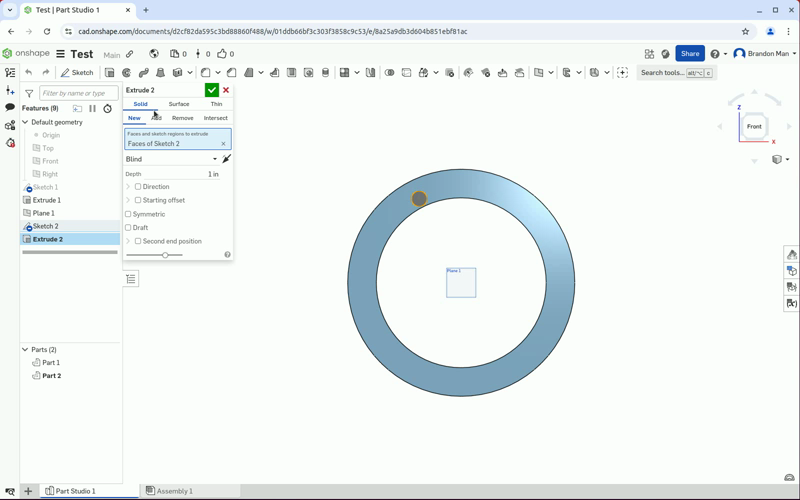
mouse_move(186, 120)
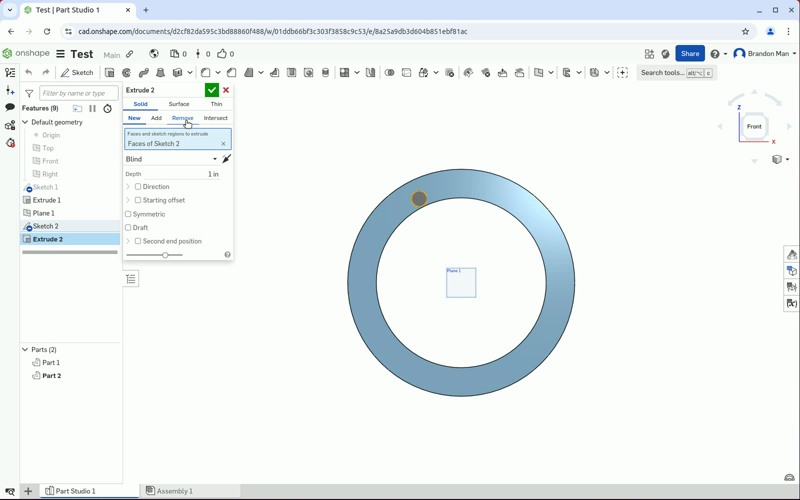
click(186, 120)
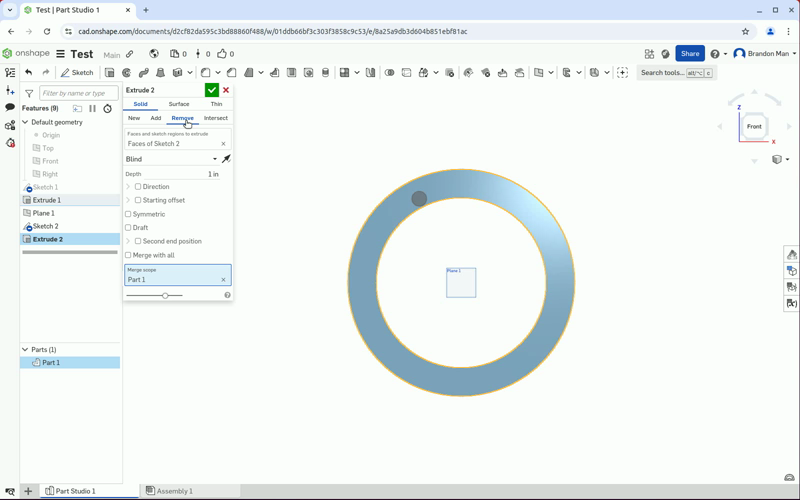
key(tab, 4)
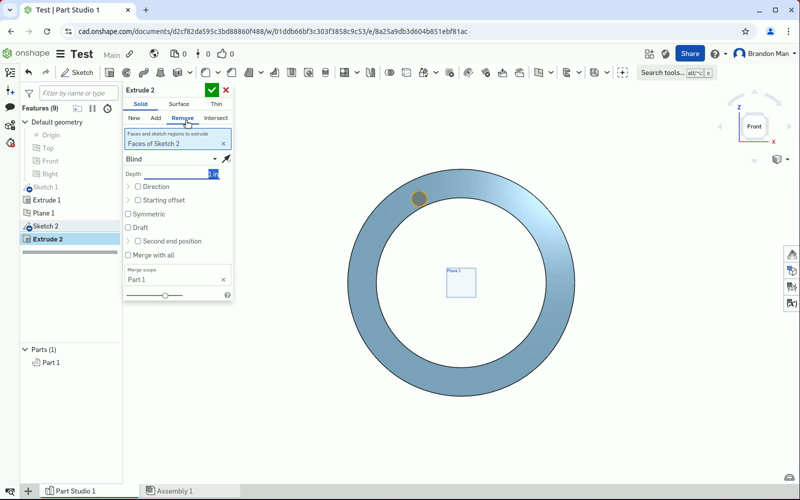
text(5.777)
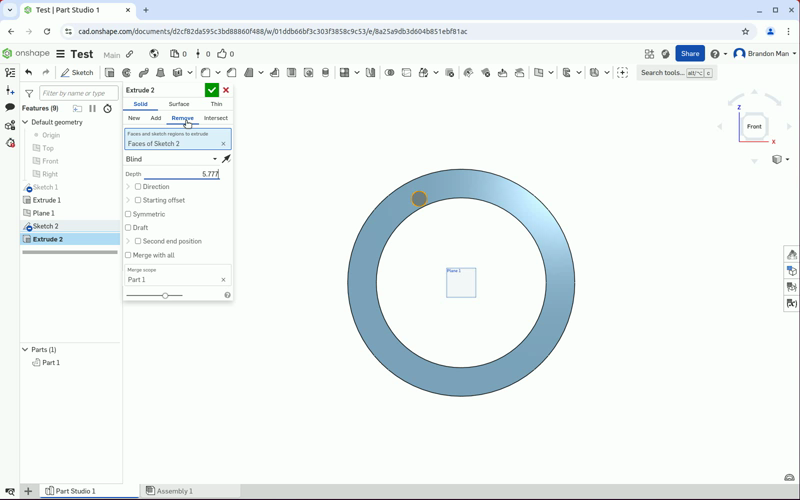
key(tab, 6)
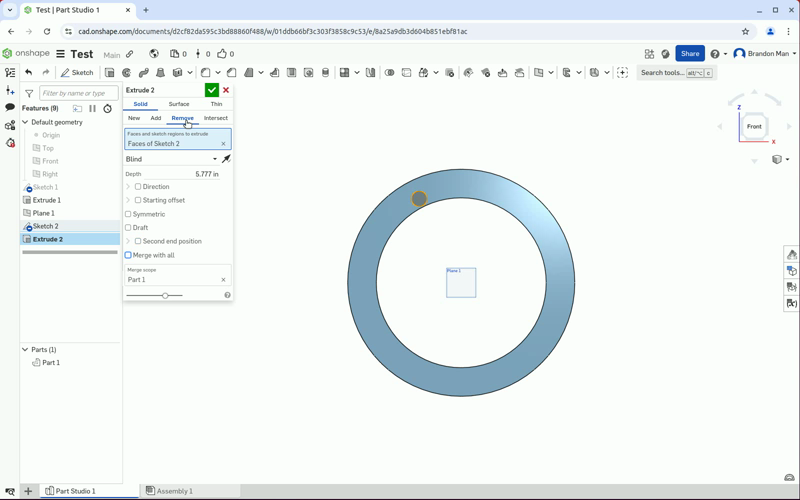
key(space)
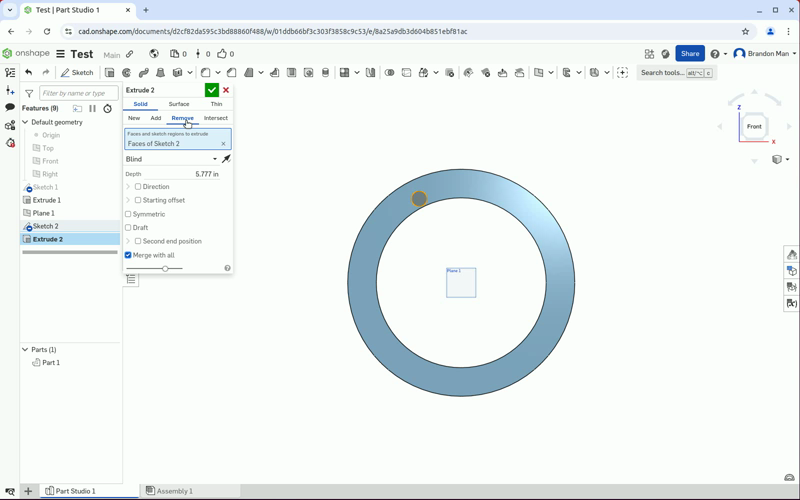
key(enter)
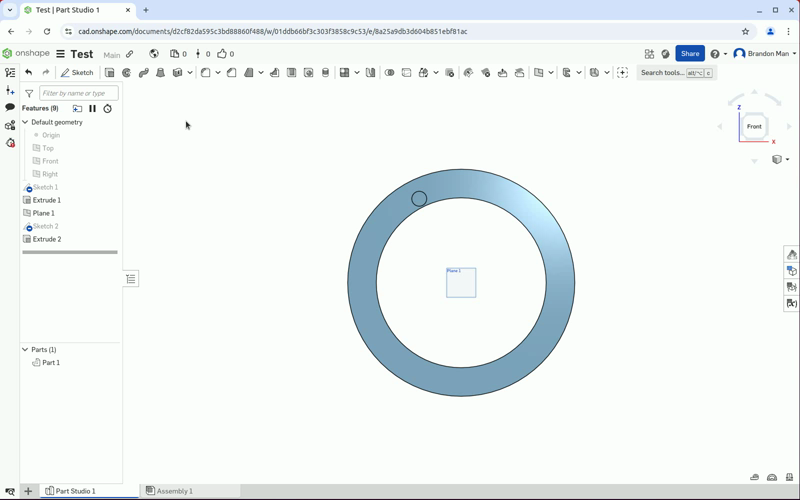
key(shift+h)
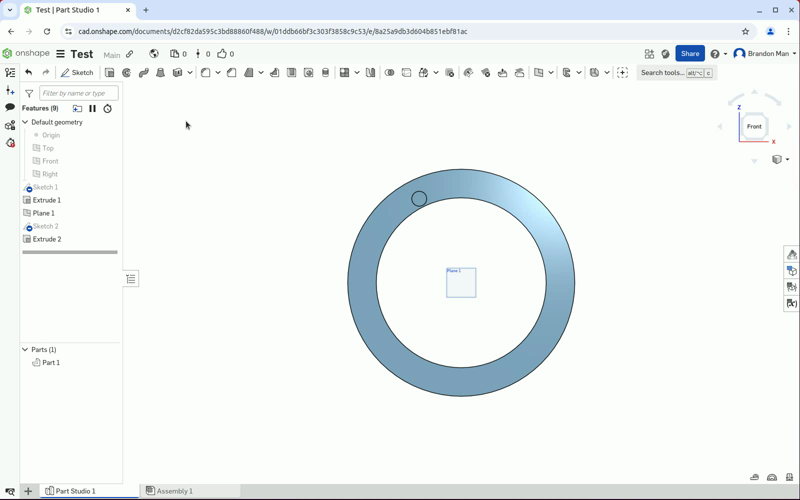
key(shift+h)
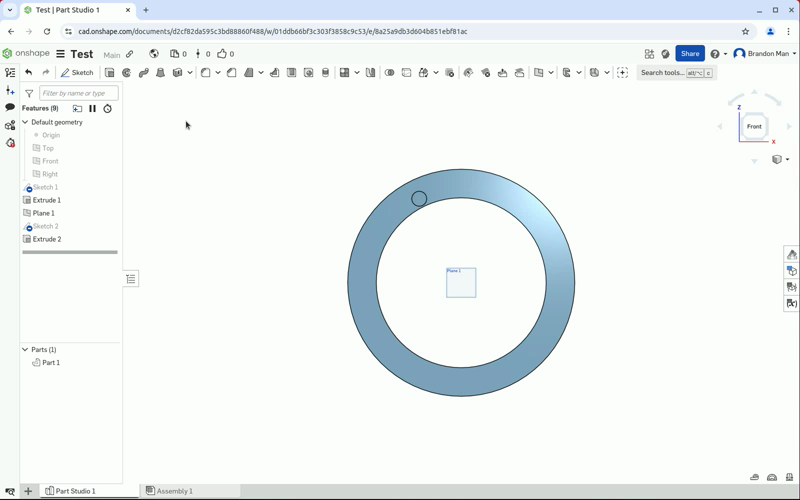
mouse_move(73, 189)
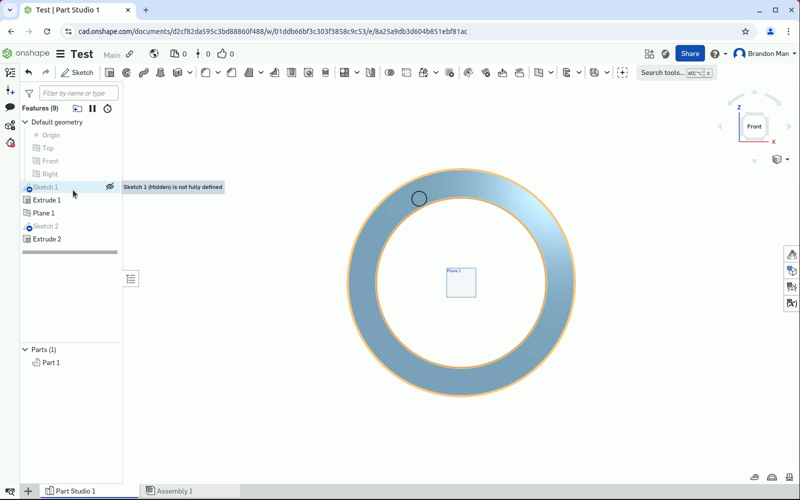
click(73, 189)
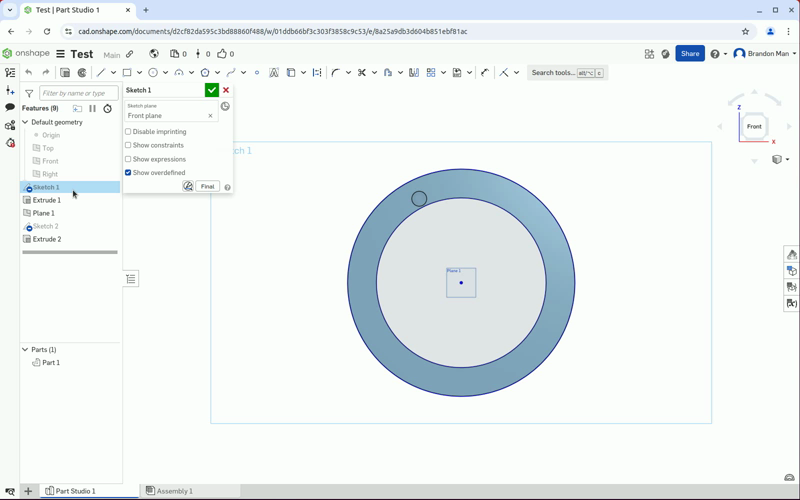
mouse_move(229, 92)
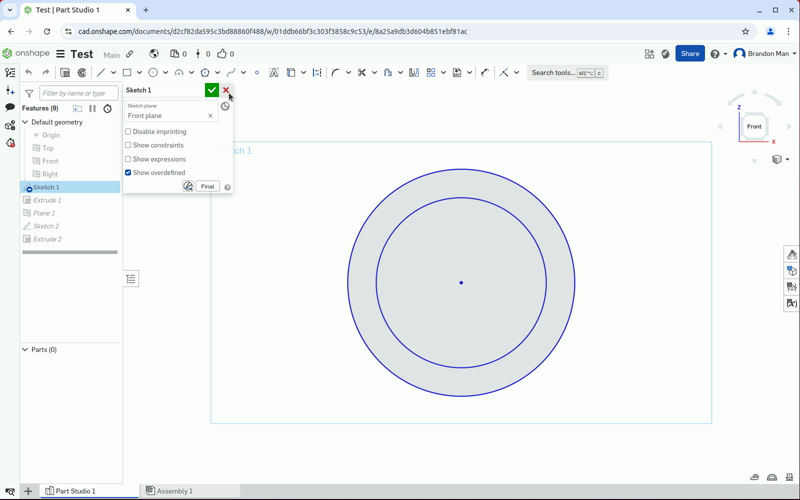
click(229, 92)
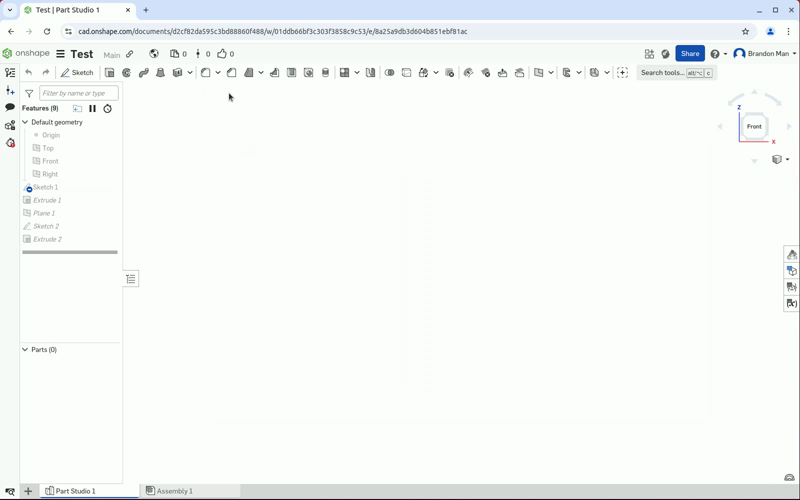
key(shift+s)
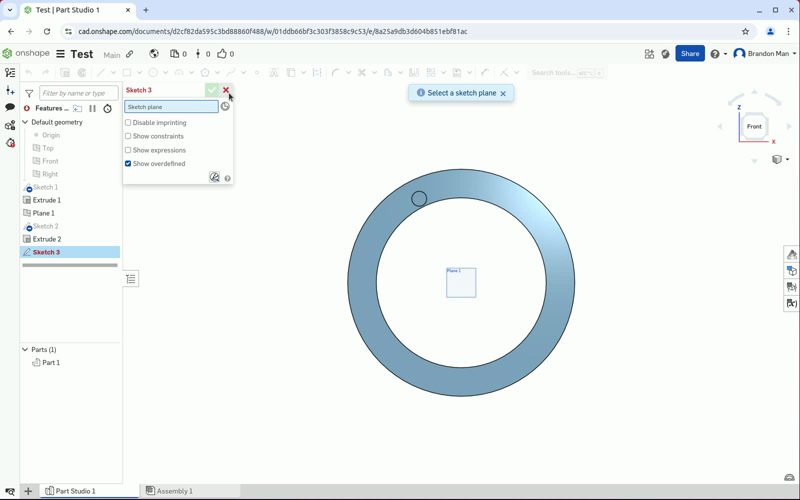
mouse_move(73, 215)
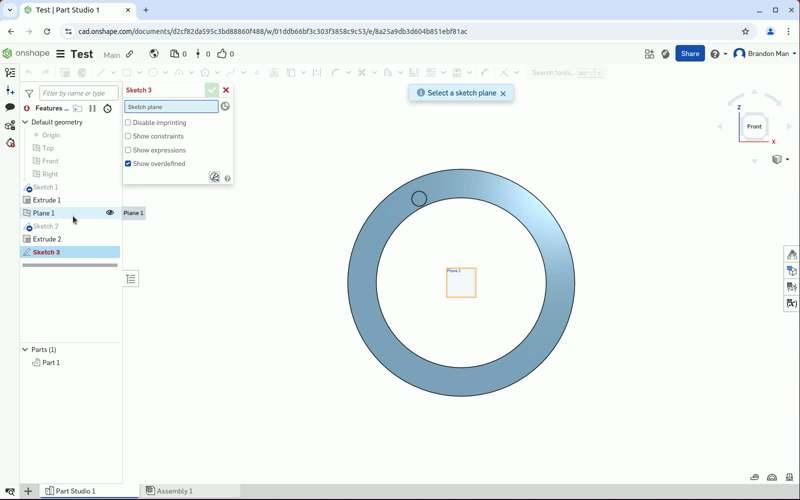
click(73, 215)
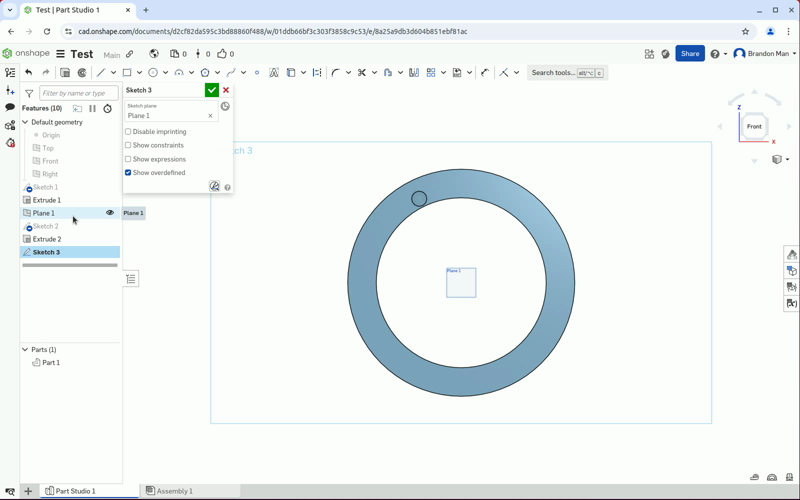
mouse_move(73, 352)
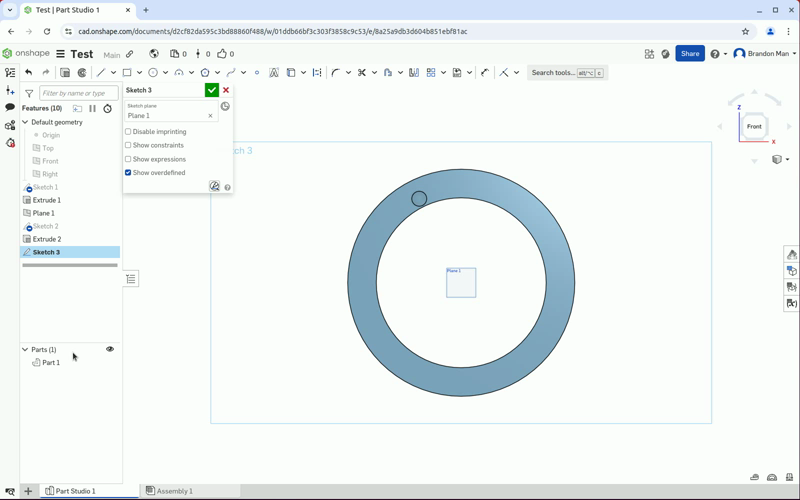
key(y)
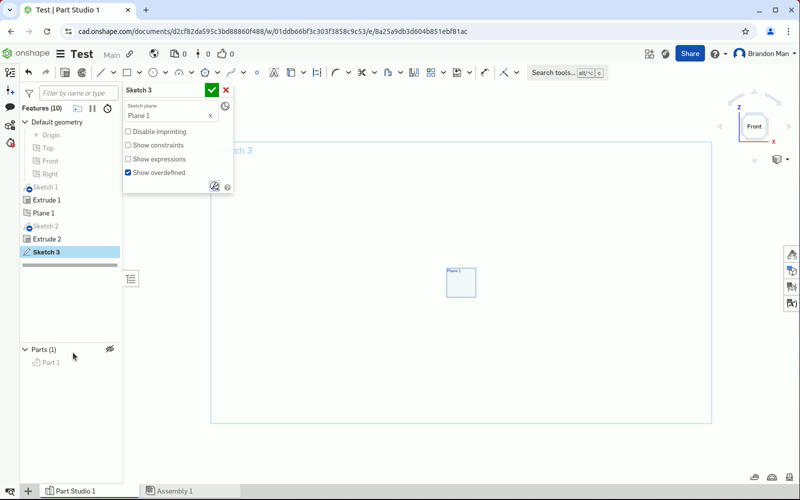
key(c)
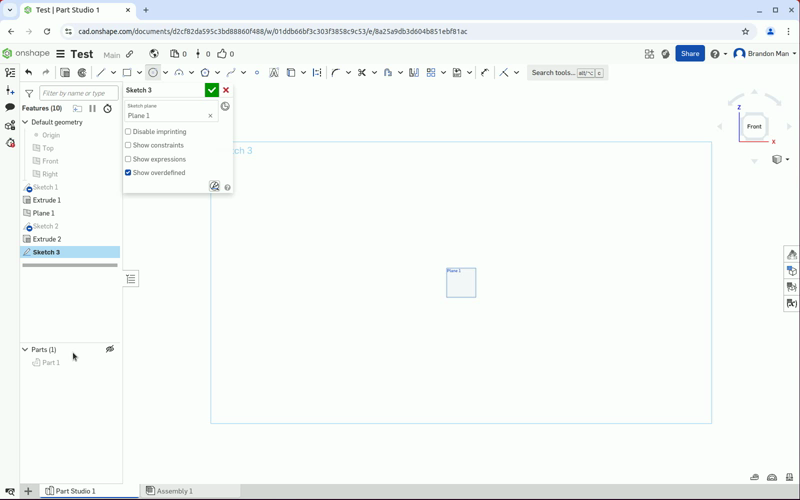
key_down(shift)
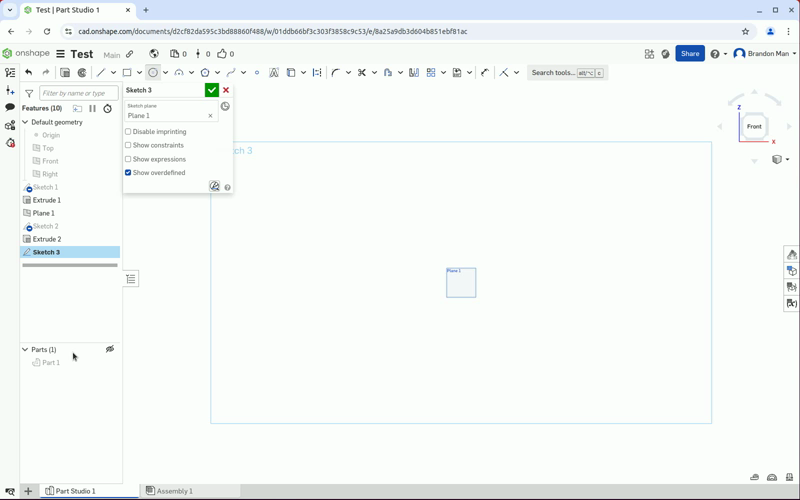
mouse_move(503, 198)
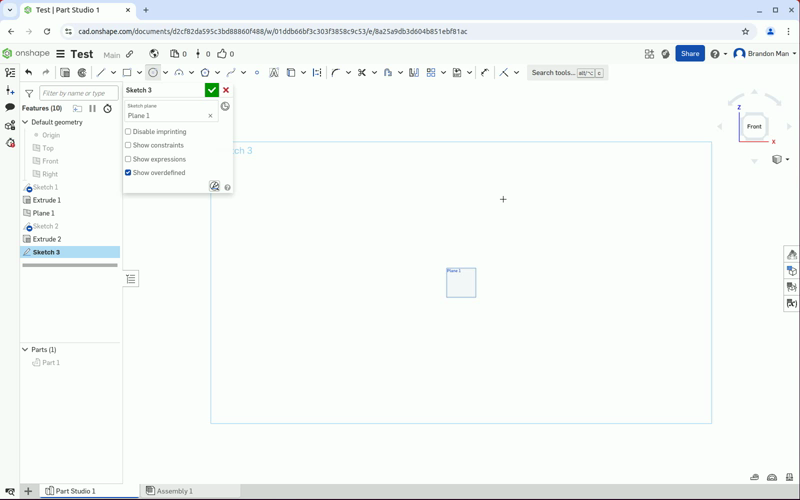
click(503, 198)
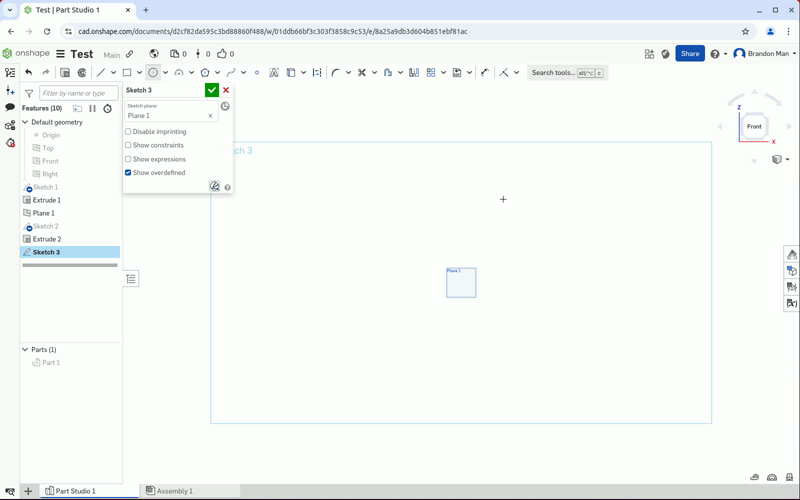
key_up(shift)
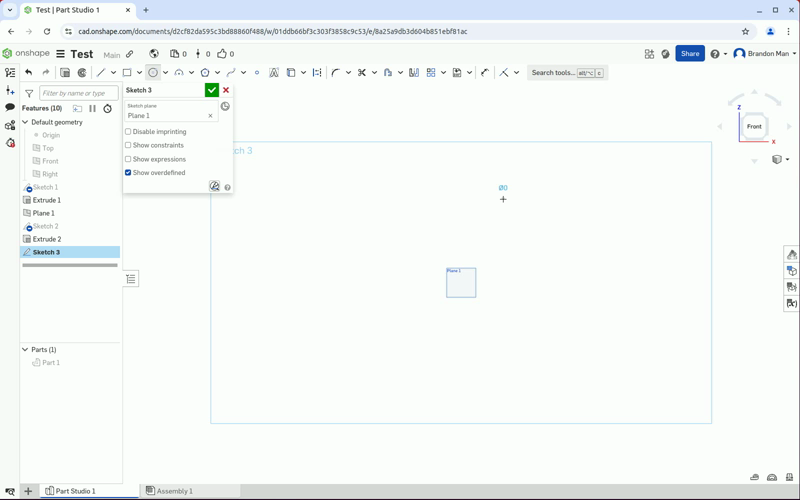
mouse_move(510, 198)
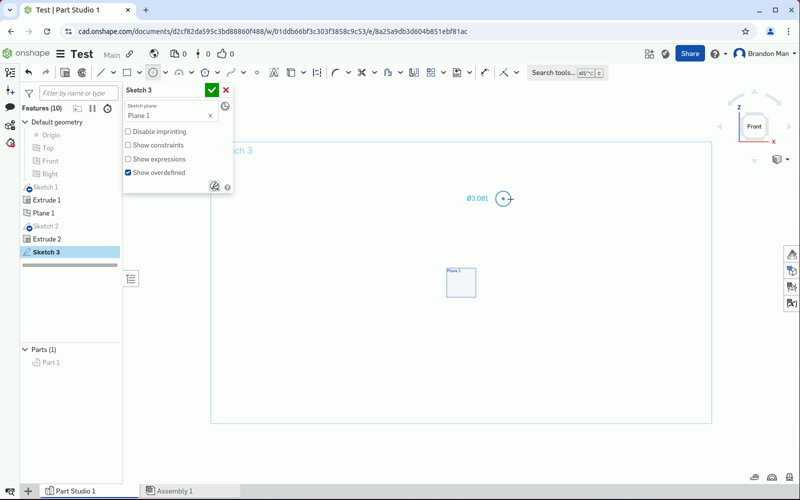
click(510, 198)
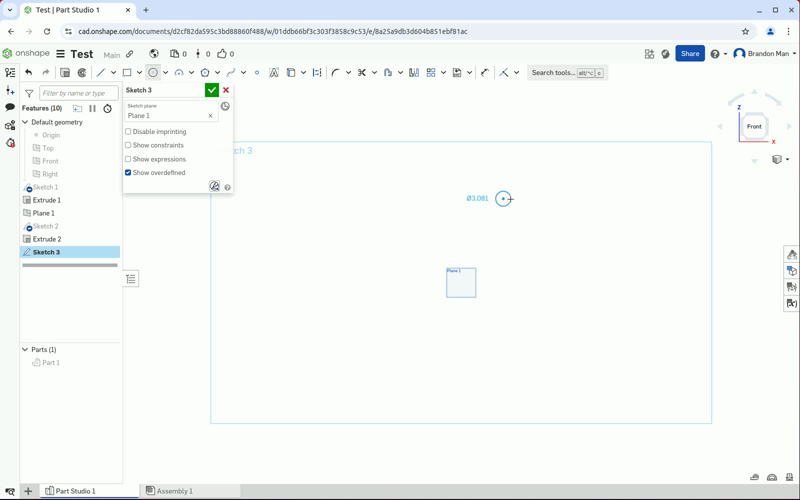
key(esc)
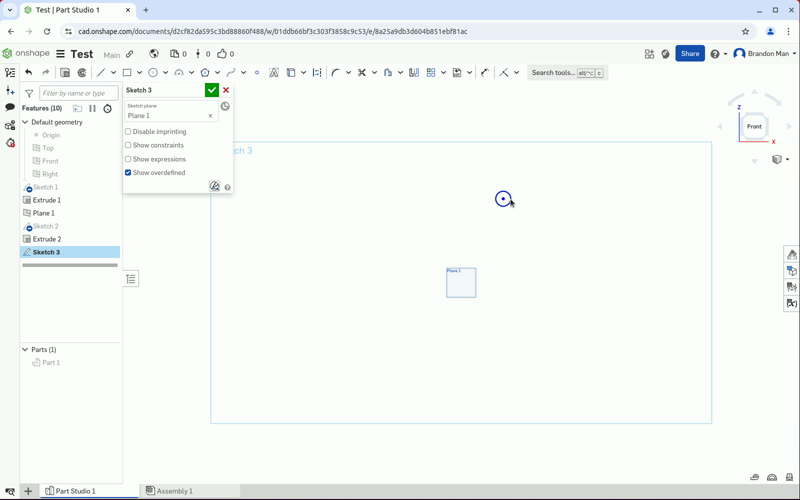
mouse_move(504, 199)
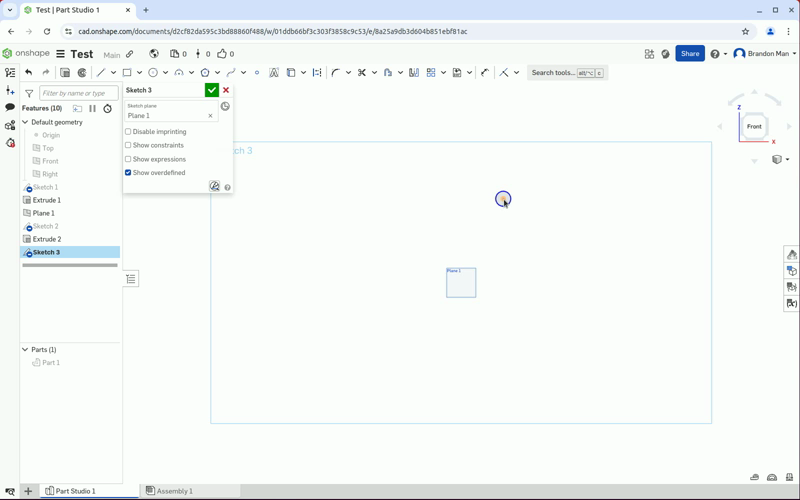
scroll(6)
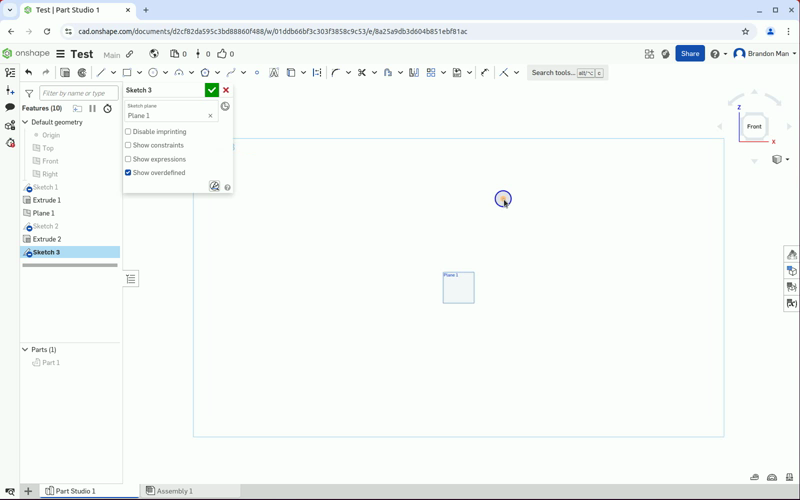
scroll(6)
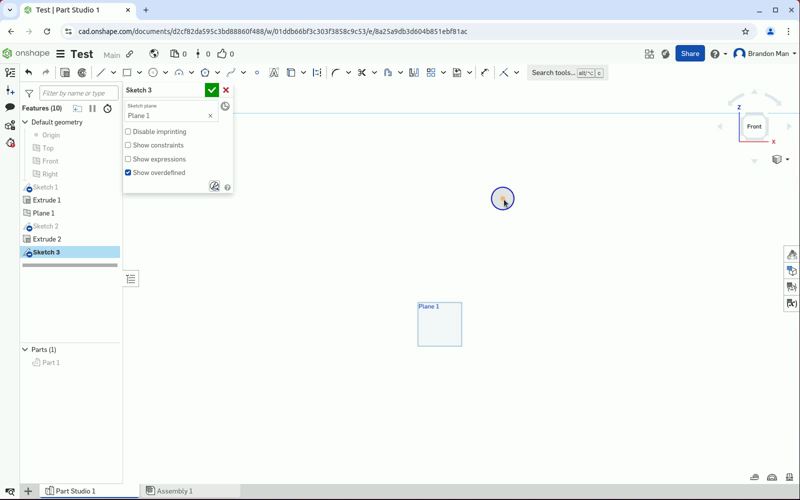
scroll(6)
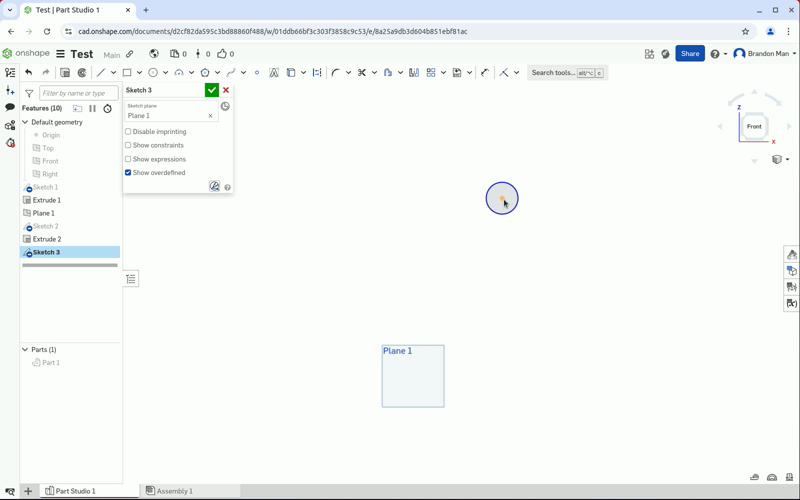
scroll(6)
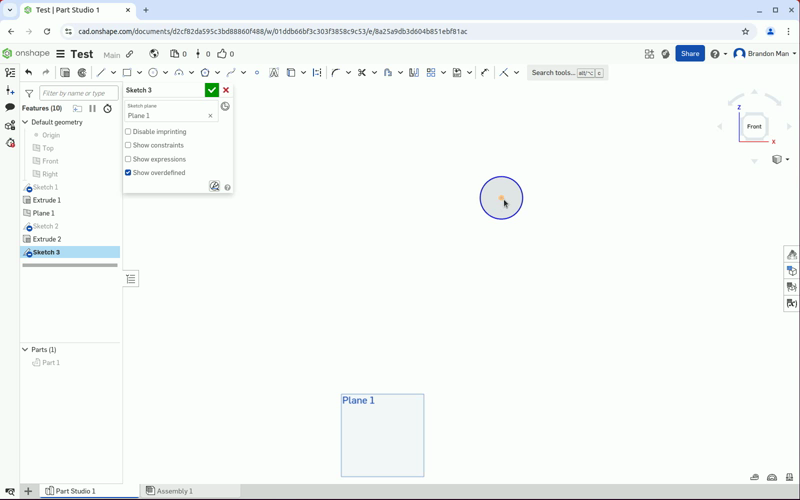
scroll(6)
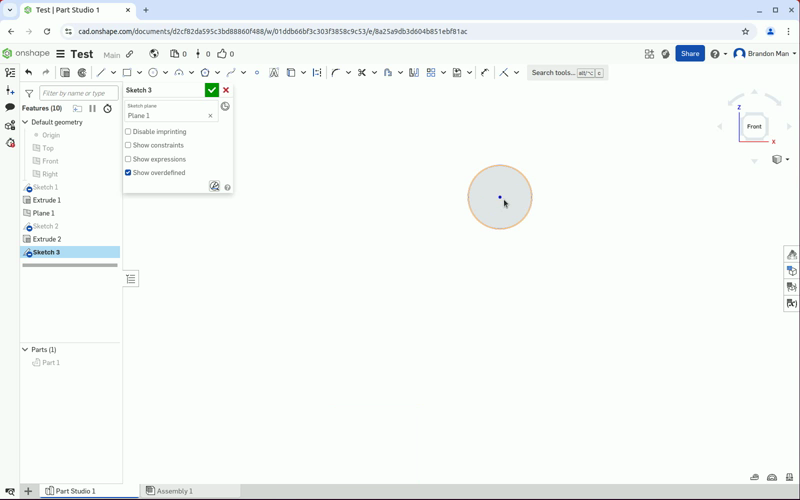
scroll(6)
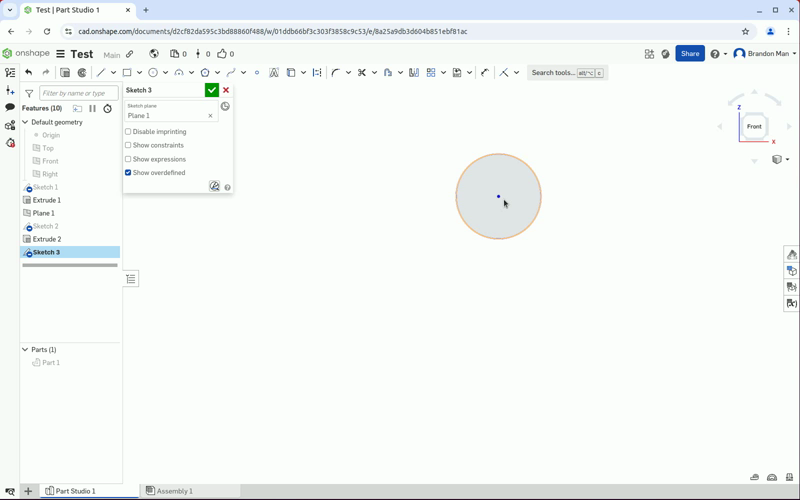
scroll(6)
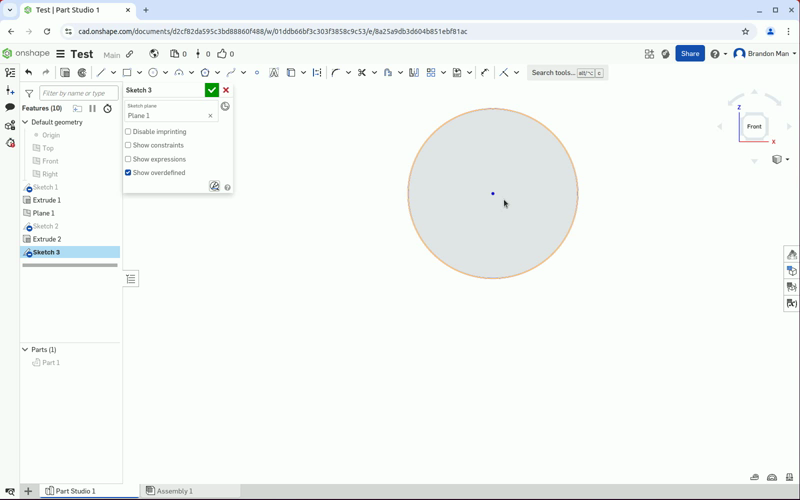
click(504, 199)
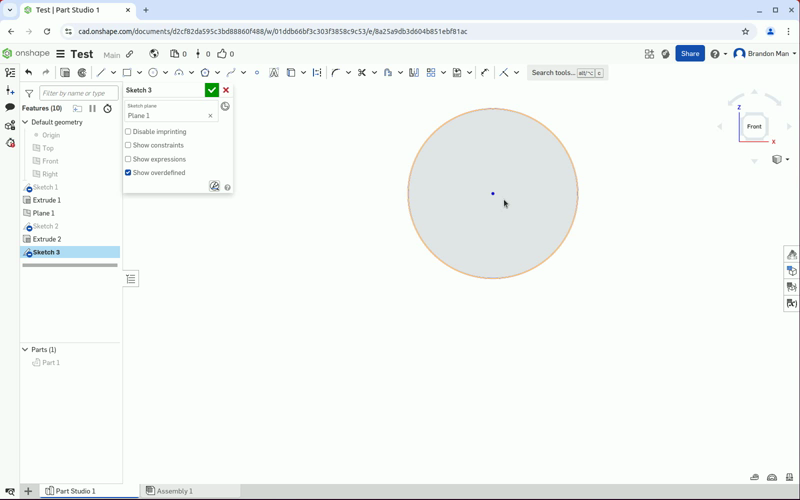
scroll(-6)
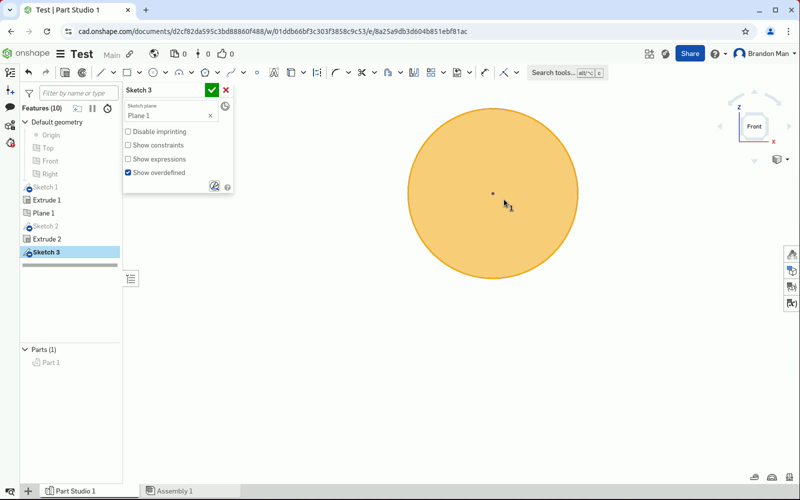
scroll(-6)
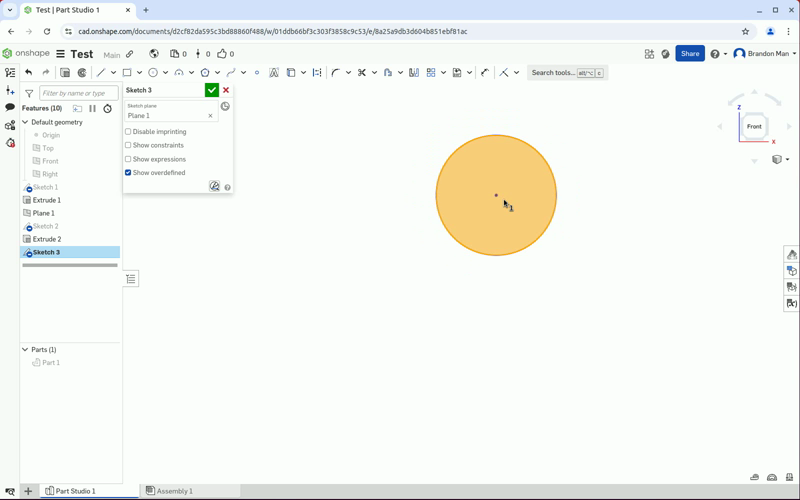
scroll(-6)
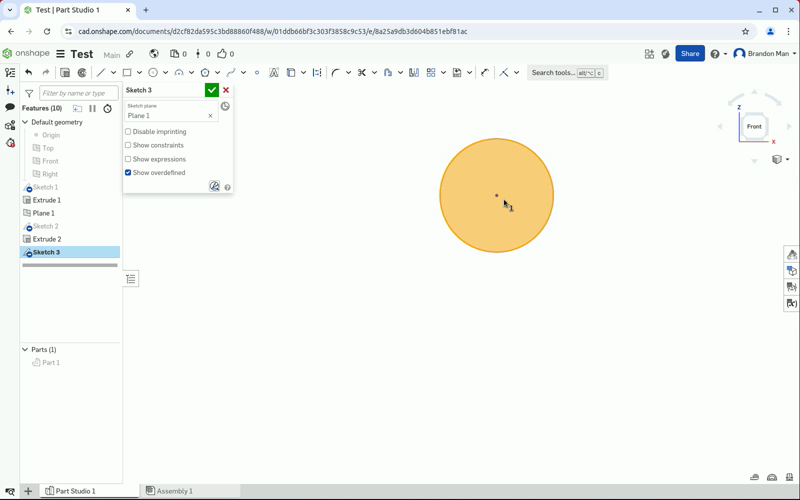
scroll(-6)
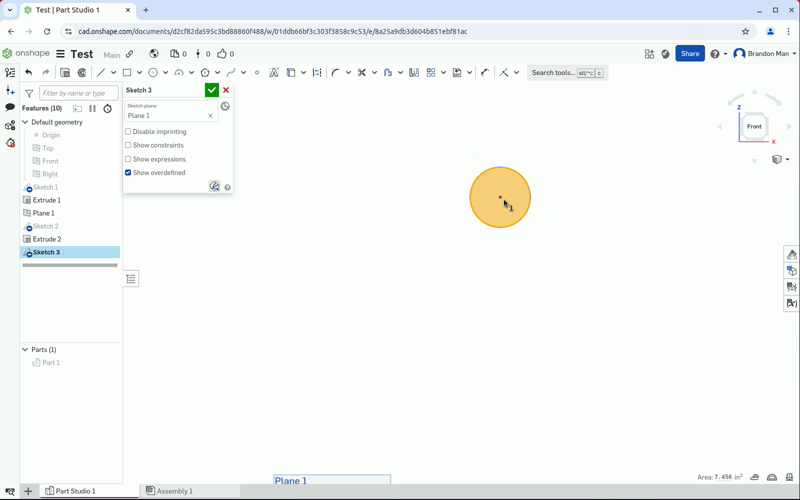
scroll(-6)
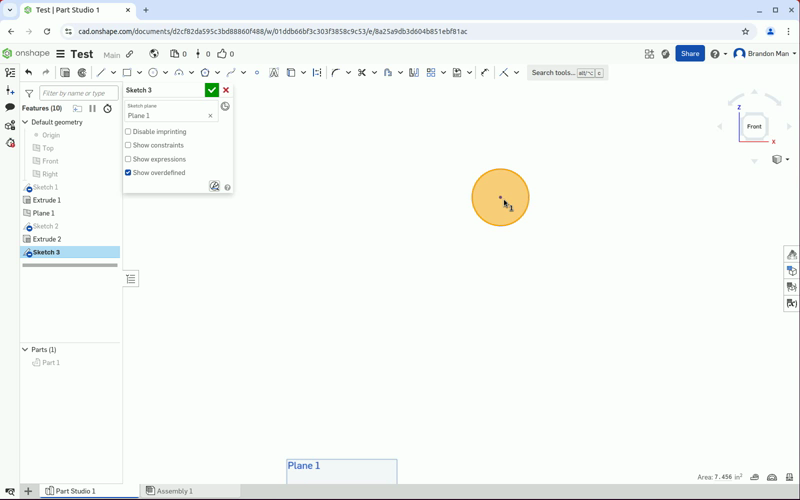
scroll(-6)
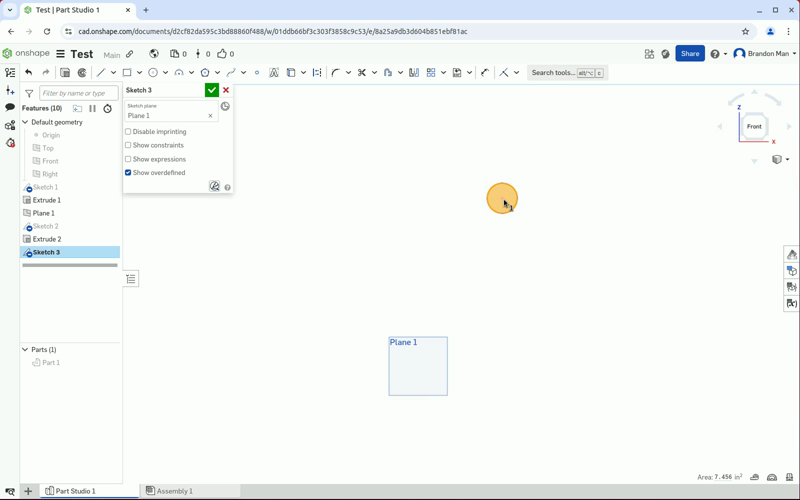
scroll(-6)
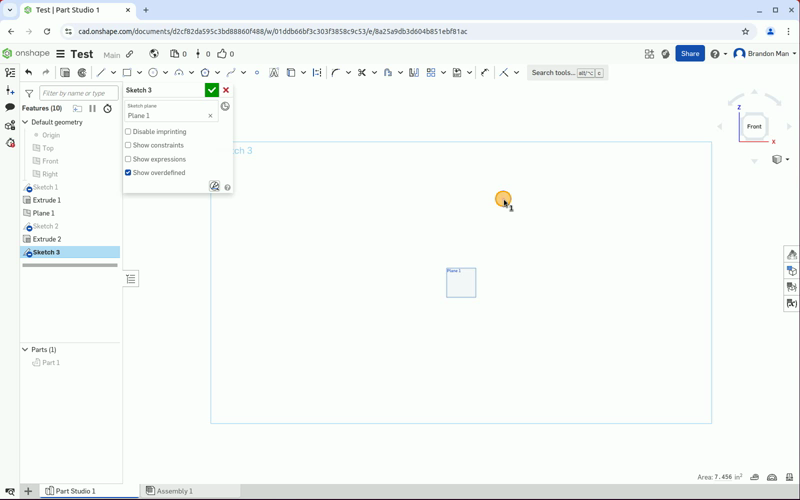
mouse_move(73, 352)
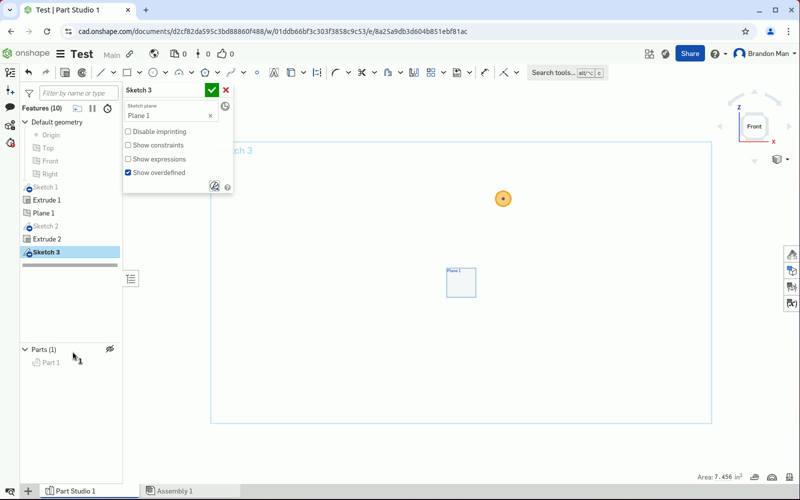
key(shift+y)
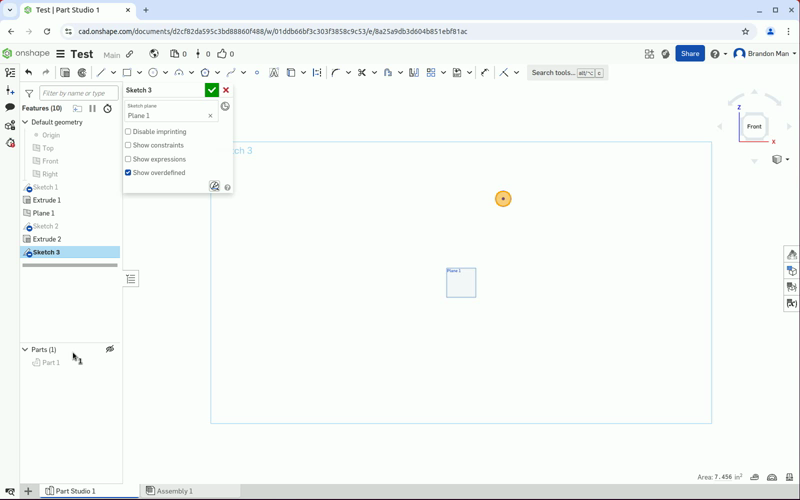
key(shift+e)
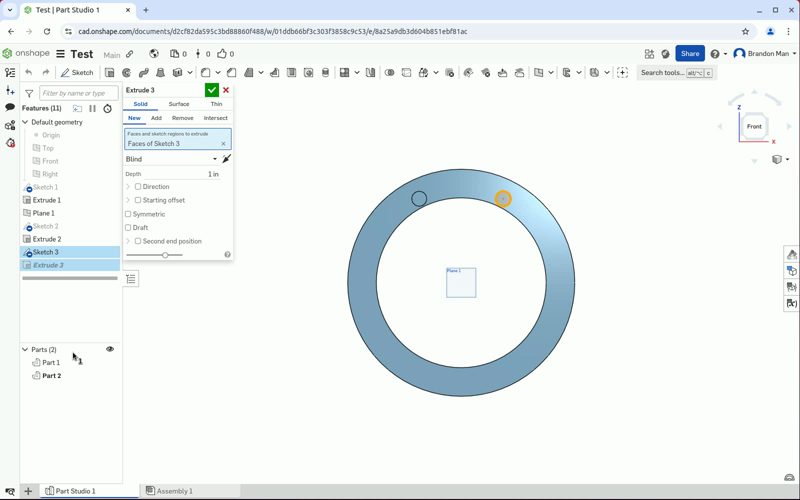
mouse_move(143, 106)
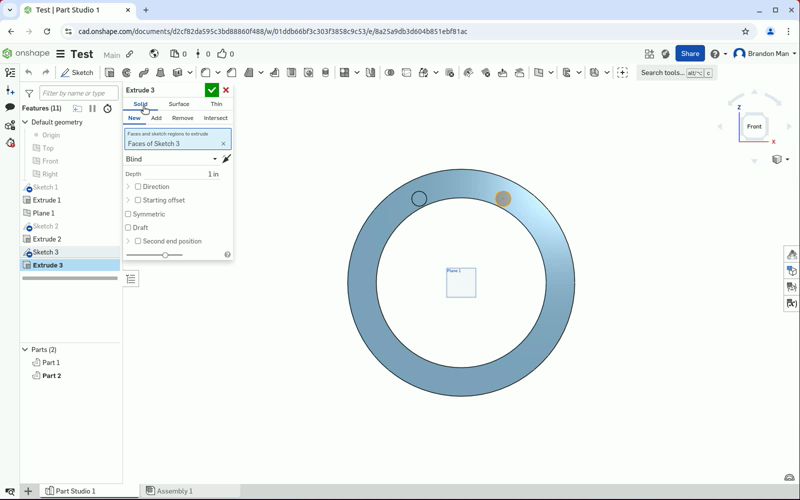
click(143, 106)
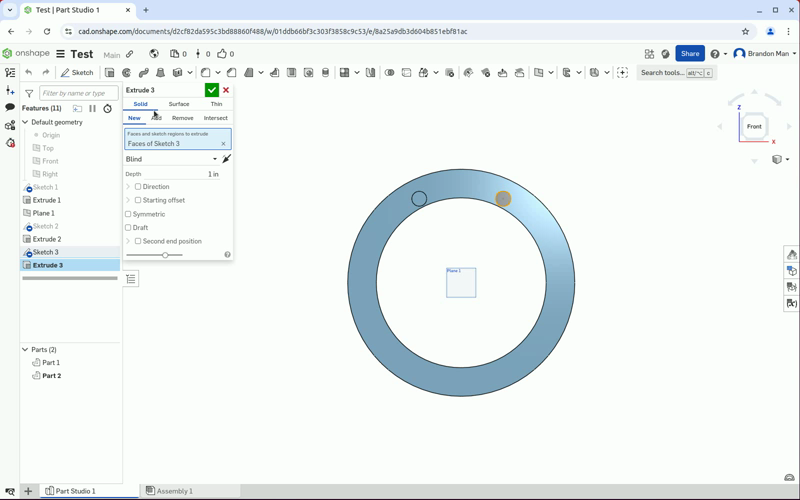
mouse_move(186, 120)
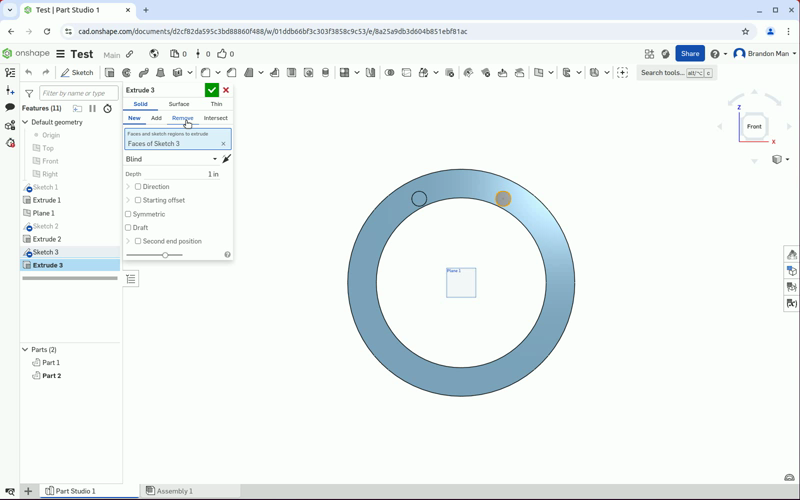
click(186, 120)
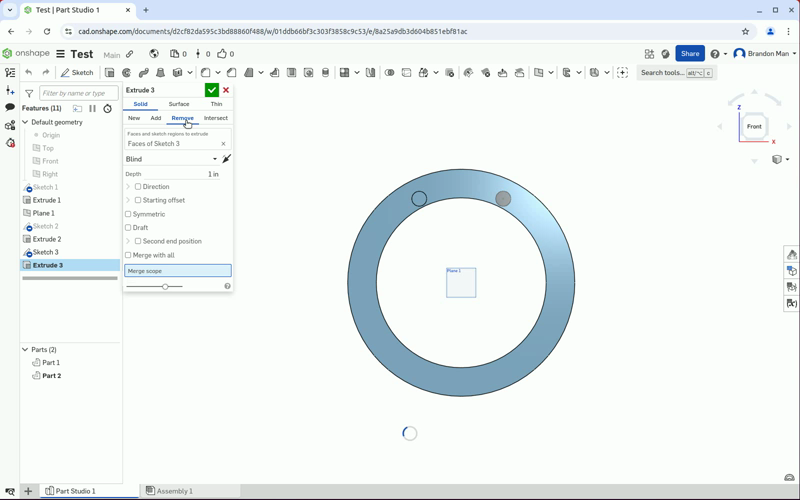
key(tab, 4)
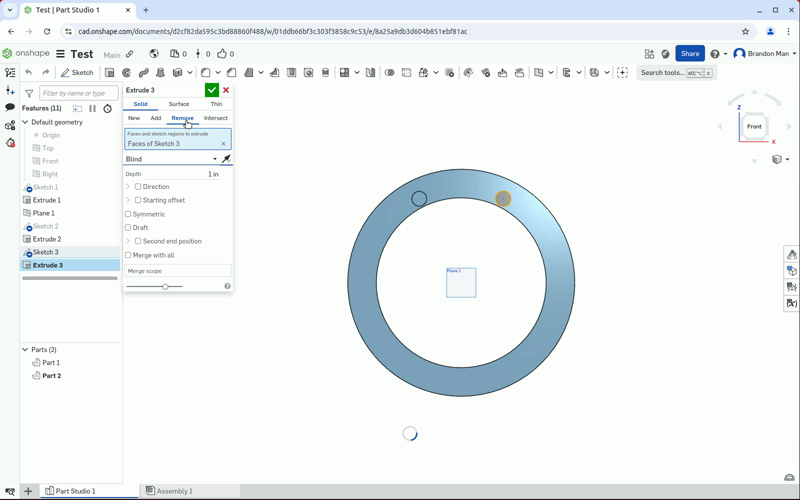
text(5.777)
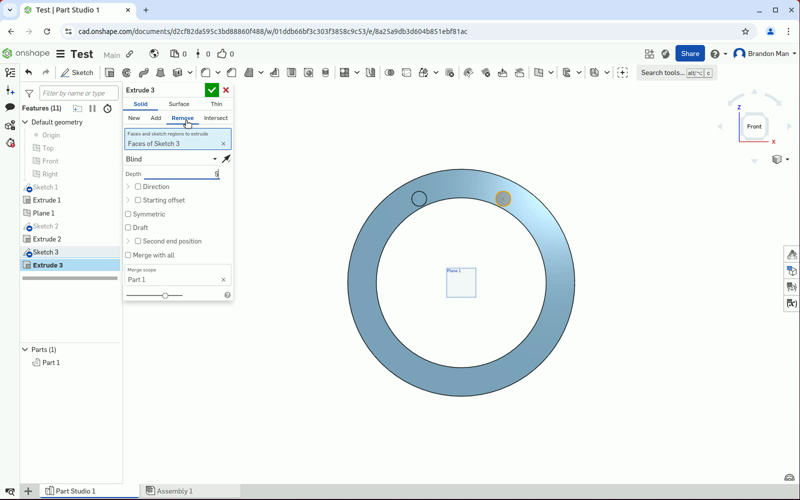
key(tab, 6)
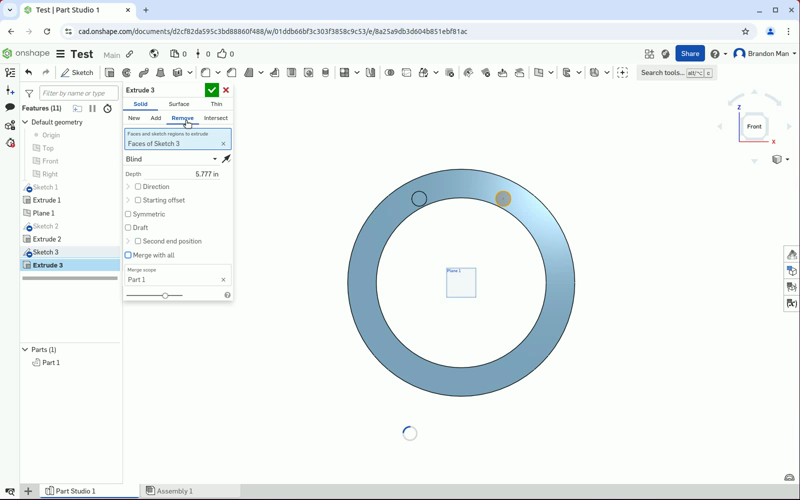
key(space)
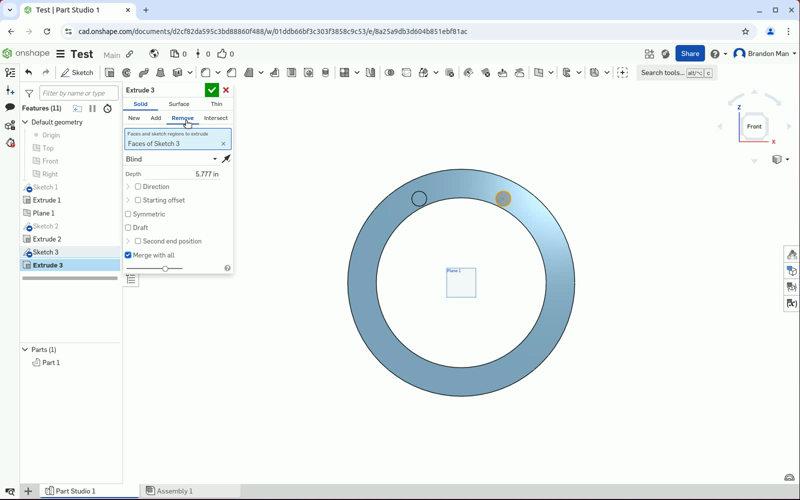
key(enter)
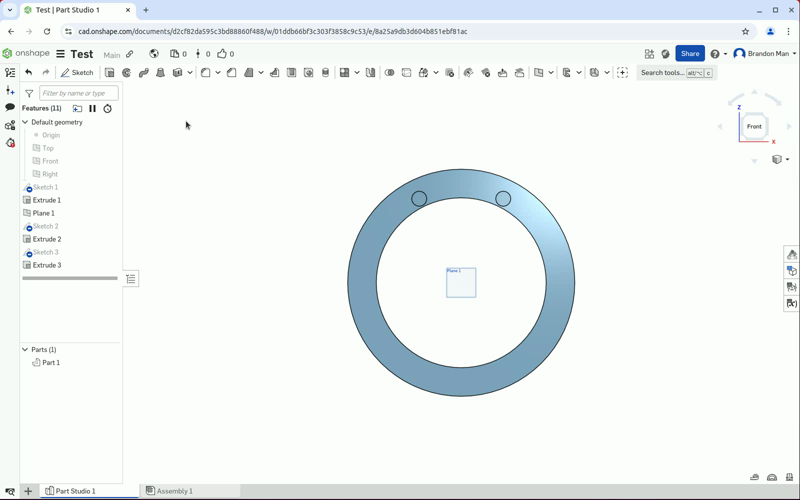
key(shift+h)
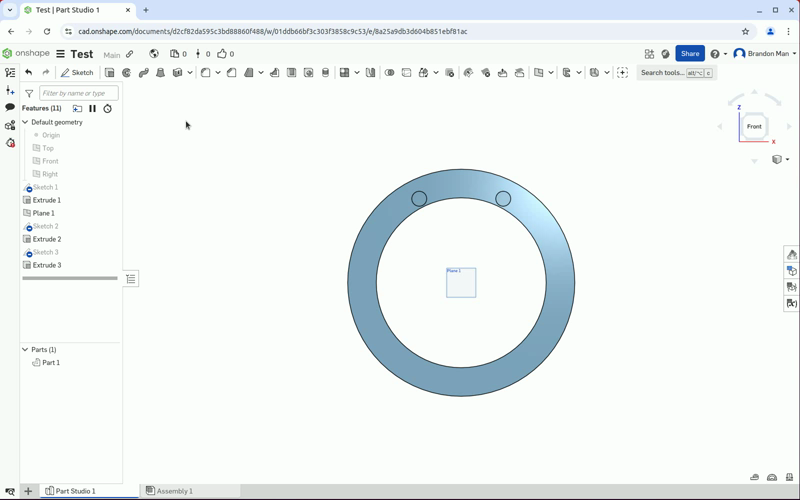
key(shift+h)
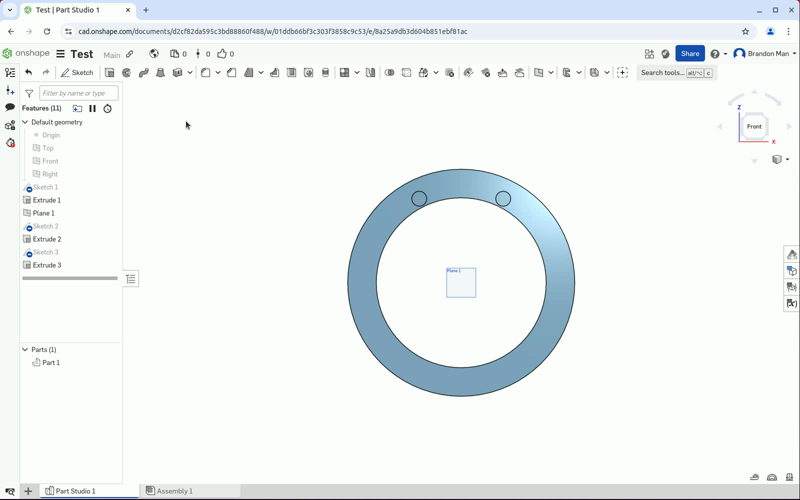
mouse_move(73, 189)
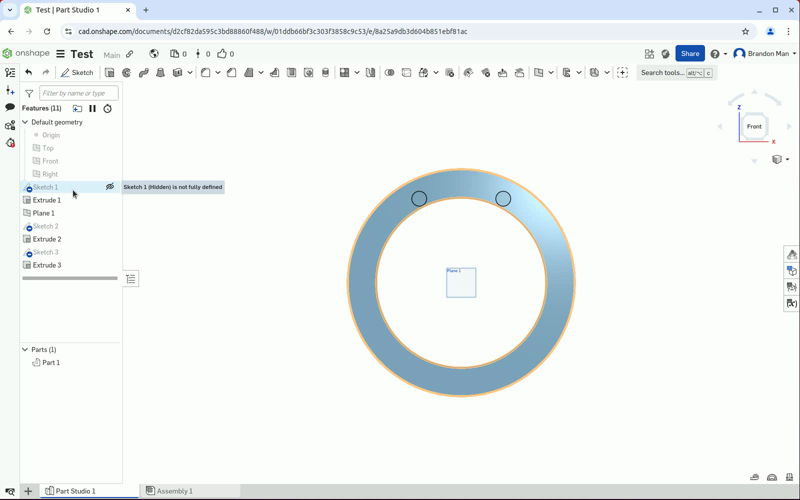
click(73, 189)
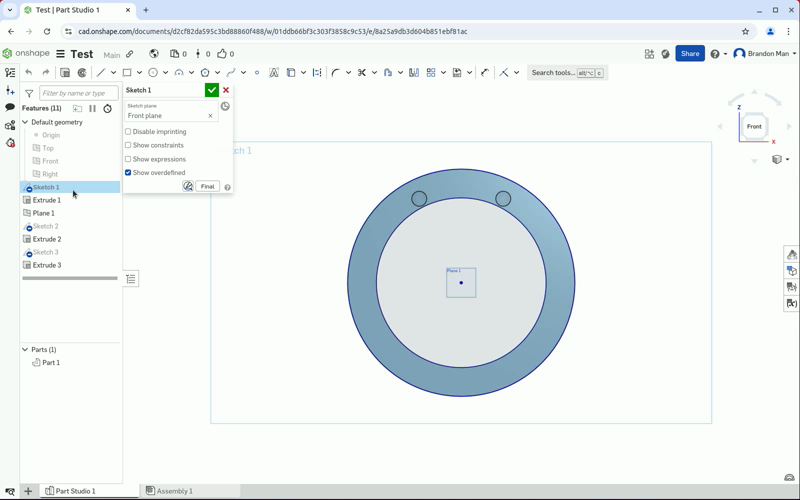
mouse_move(229, 92)
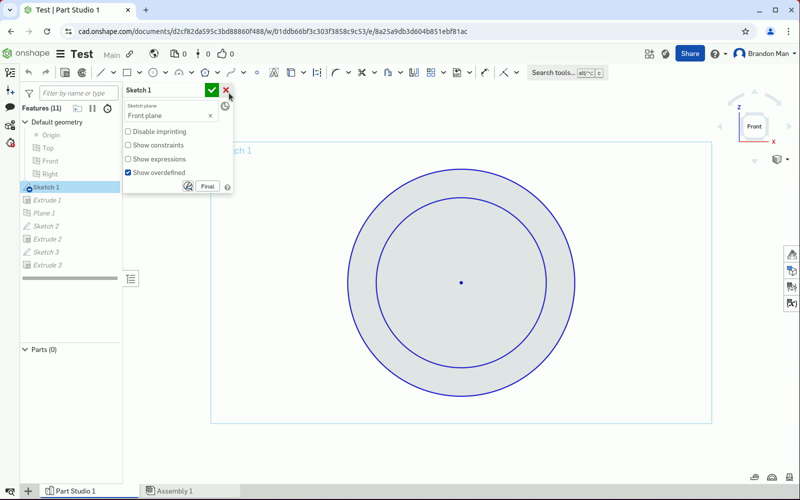
click(229, 92)
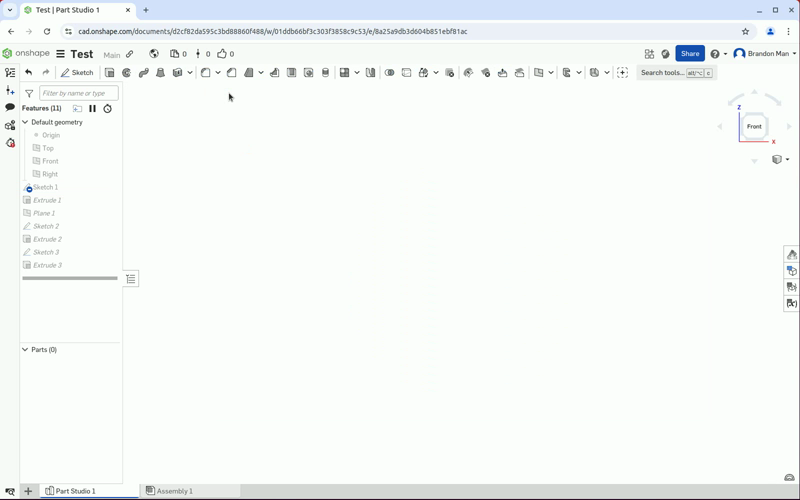
key(shift+s)
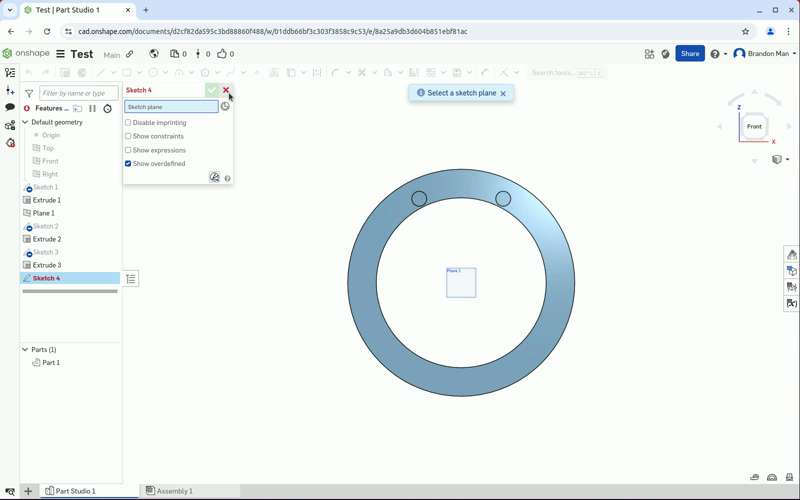
mouse_move(73, 215)
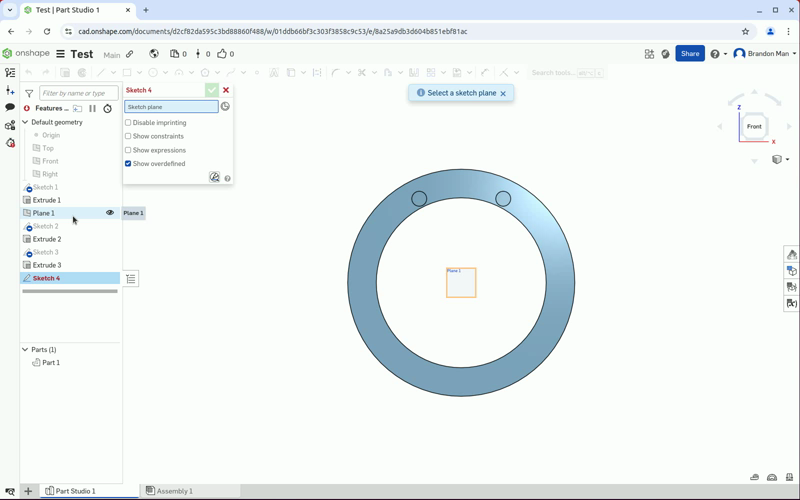
click(73, 215)
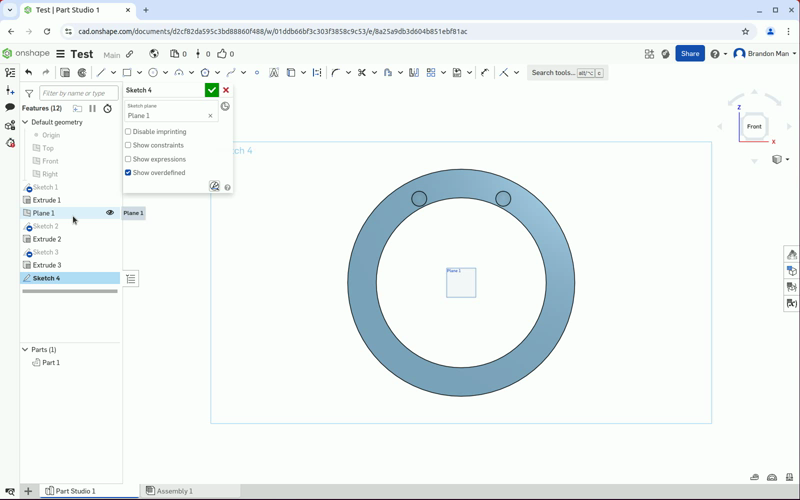
mouse_move(73, 352)
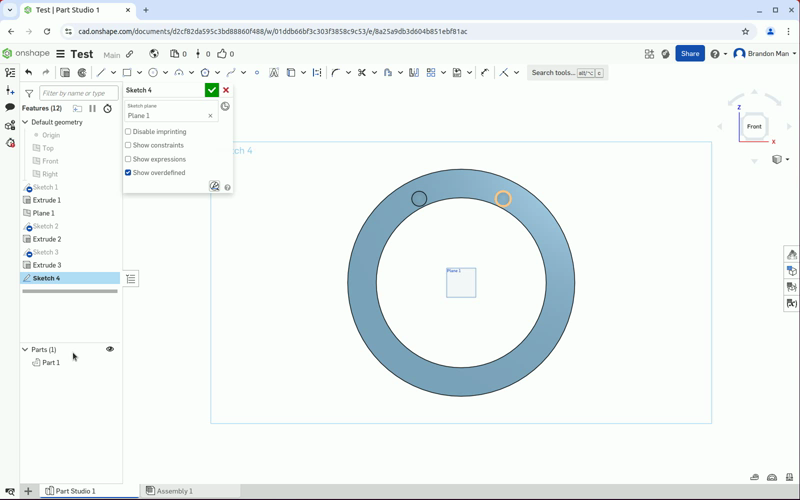
key(y)
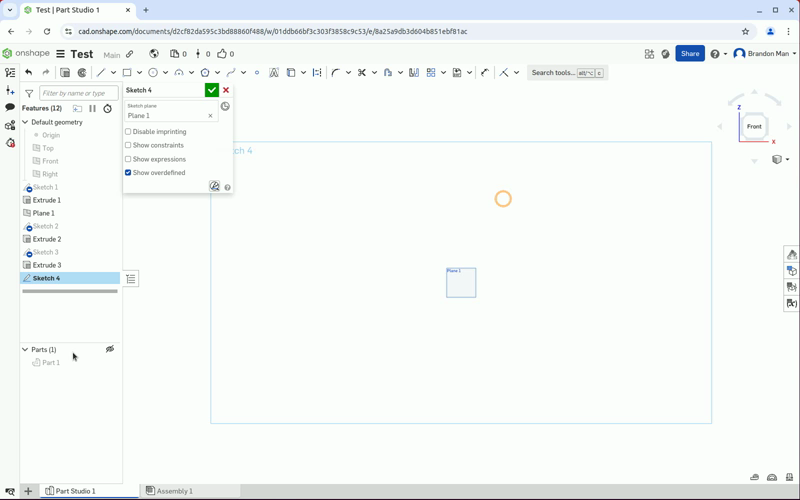
key(c)
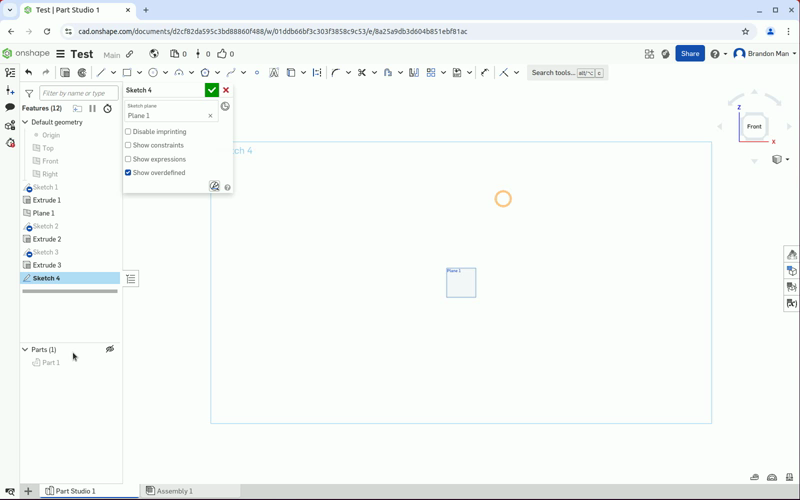
key_down(shift)
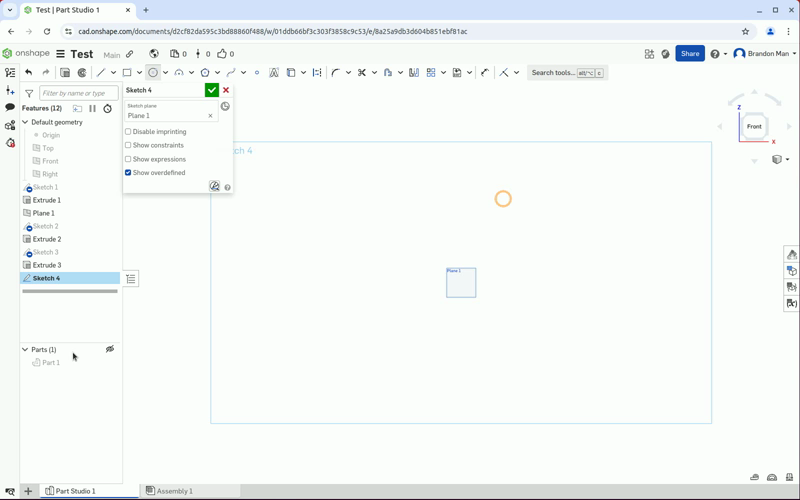
mouse_move(503, 367)
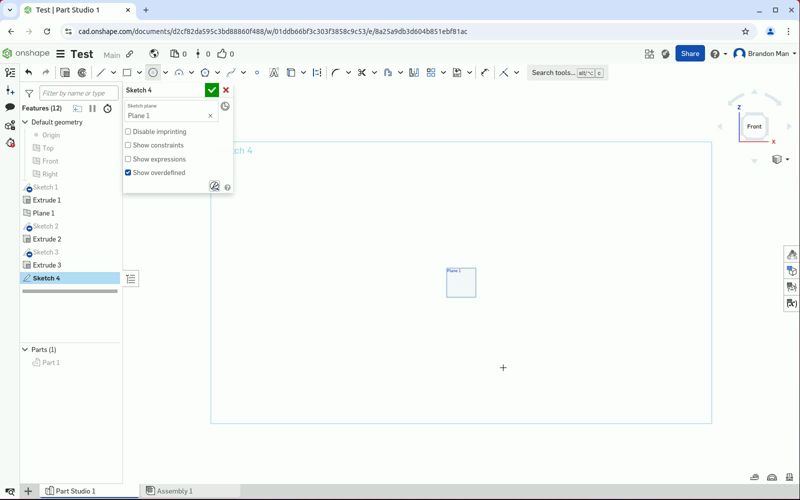
click(503, 367)
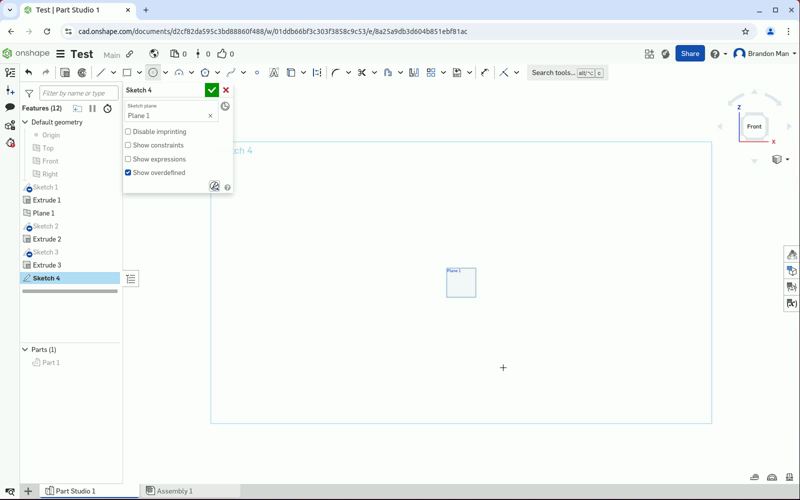
key_up(shift)
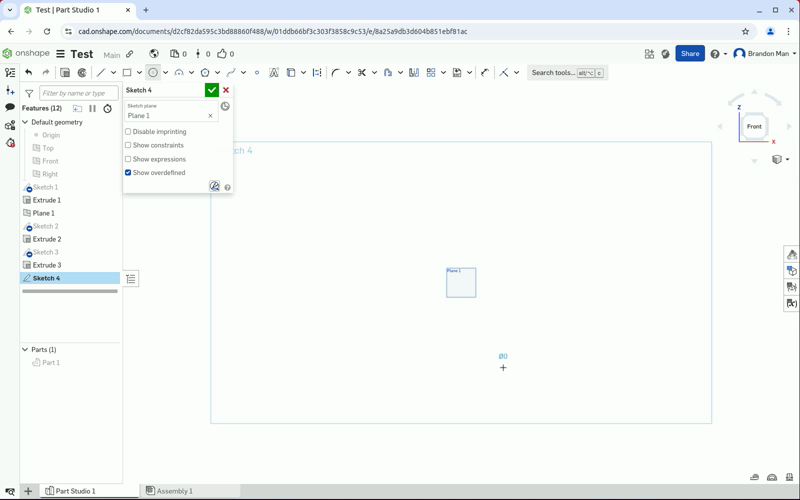
mouse_move(510, 367)
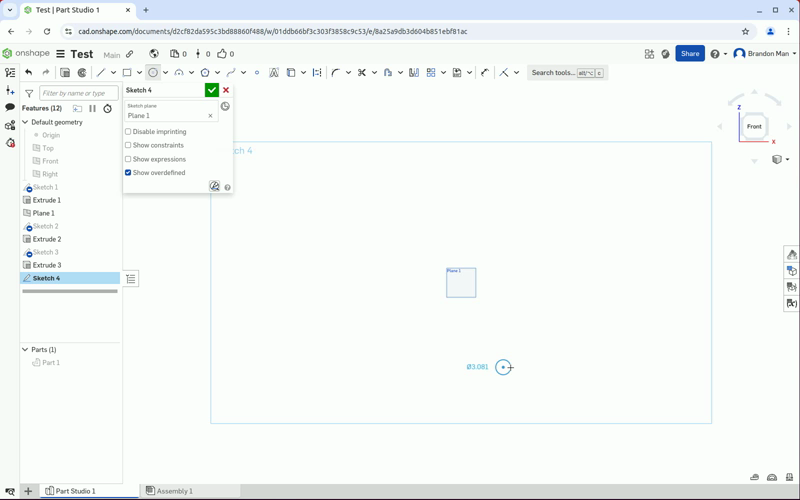
click(510, 367)
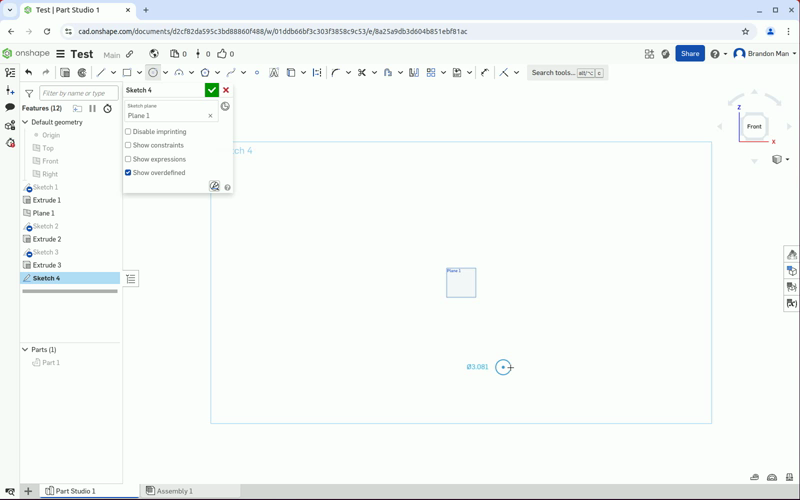
key(esc)
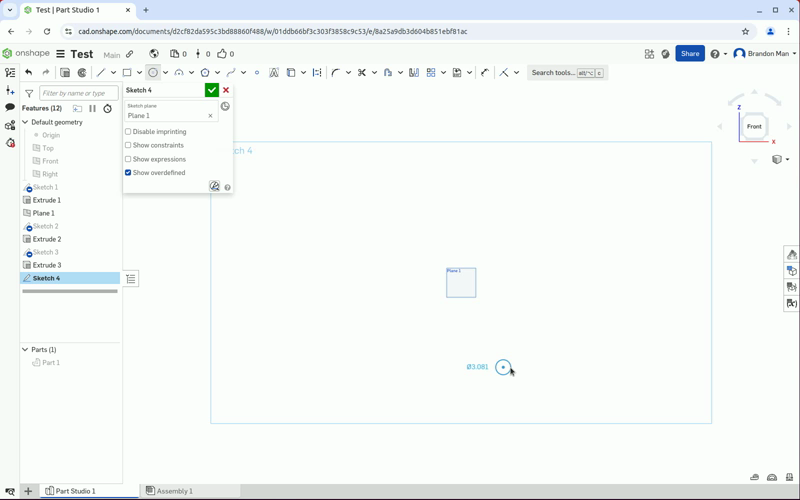
mouse_move(499, 362)
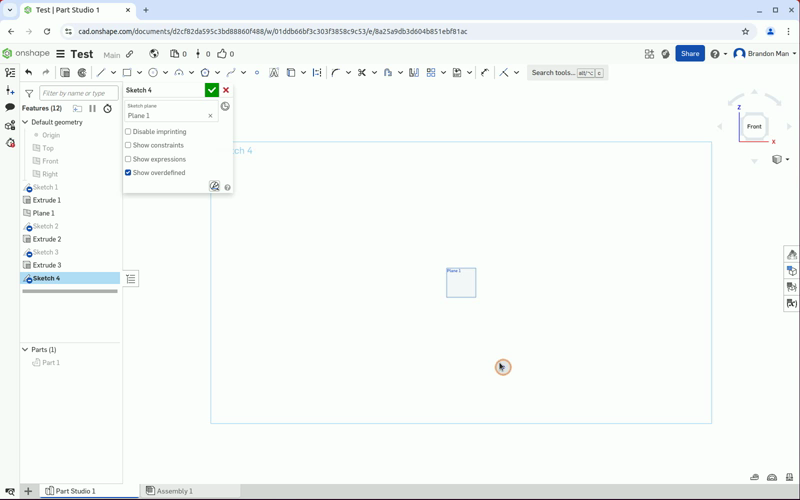
scroll(6)
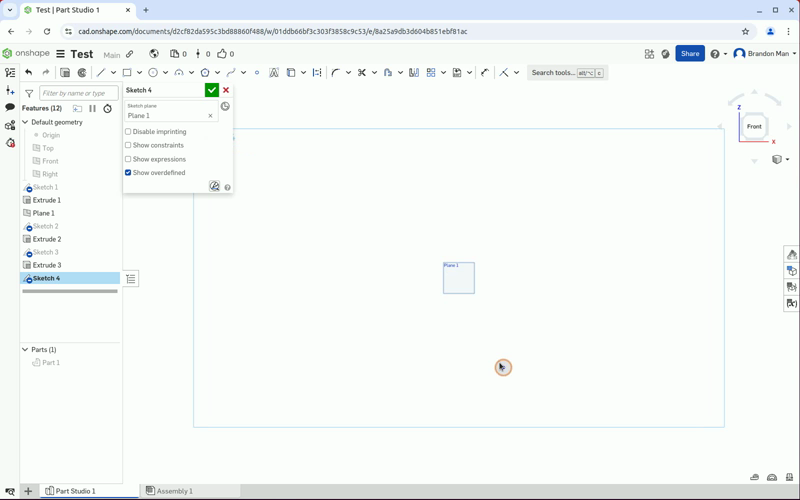
scroll(6)
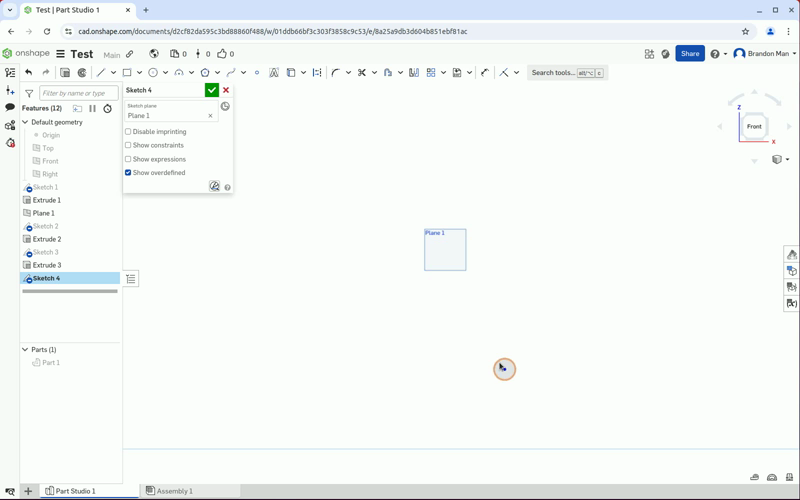
scroll(6)
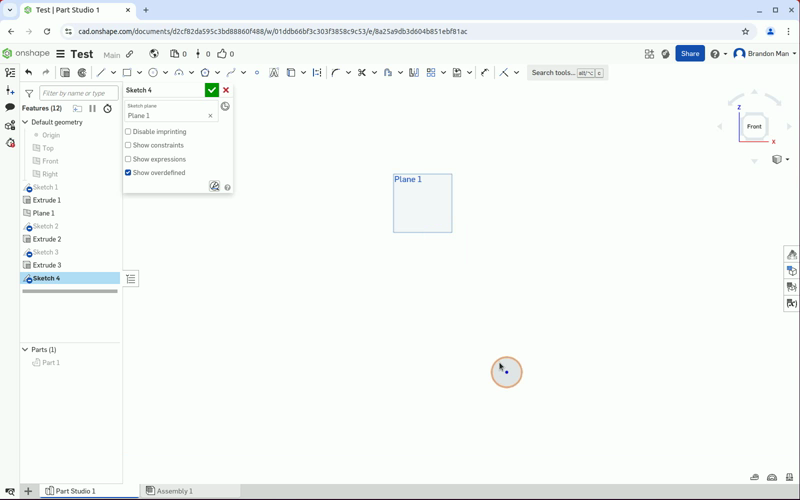
scroll(6)
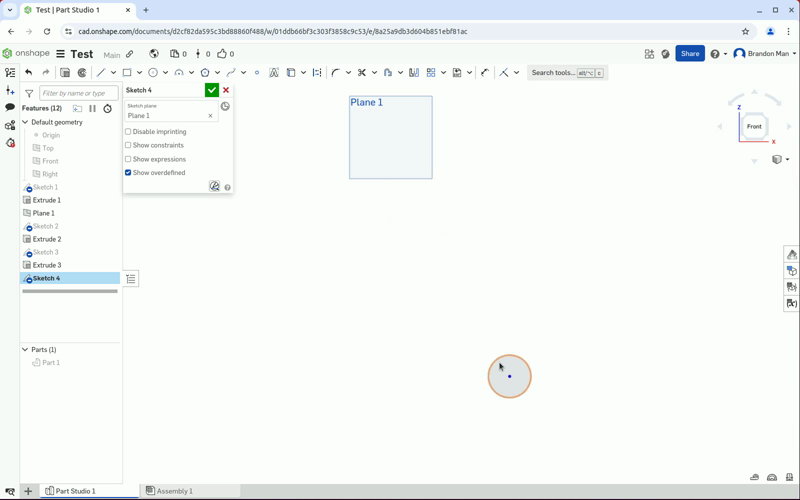
scroll(6)
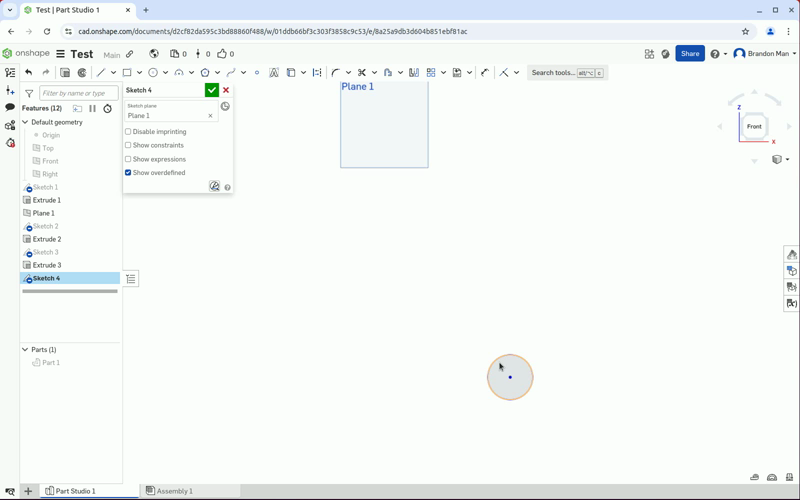
scroll(6)
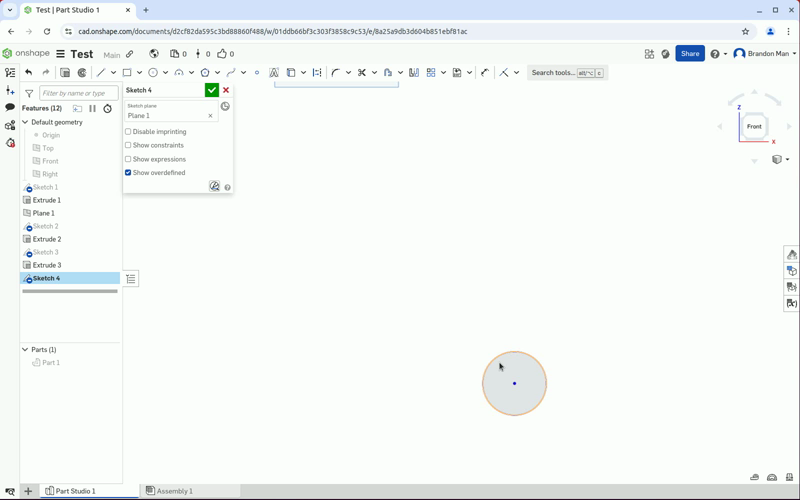
scroll(6)
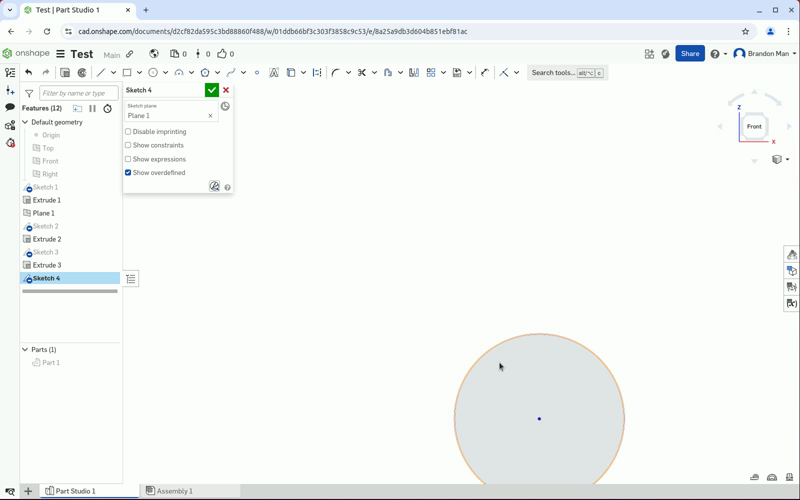
click(499, 362)
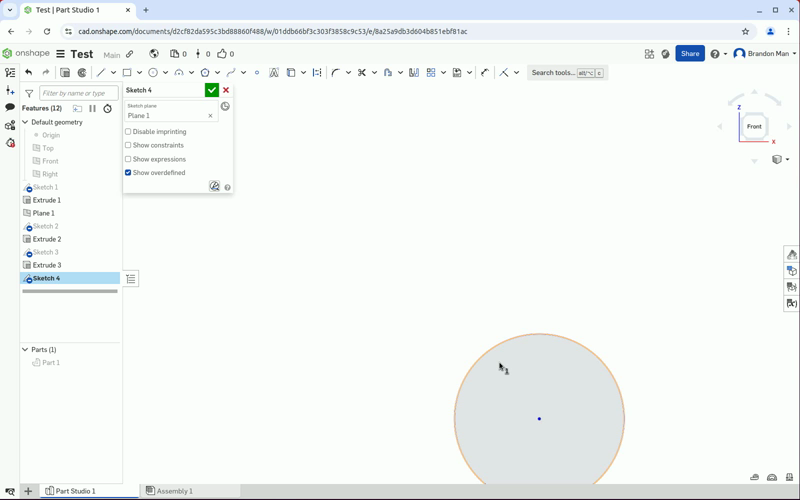
scroll(-6)
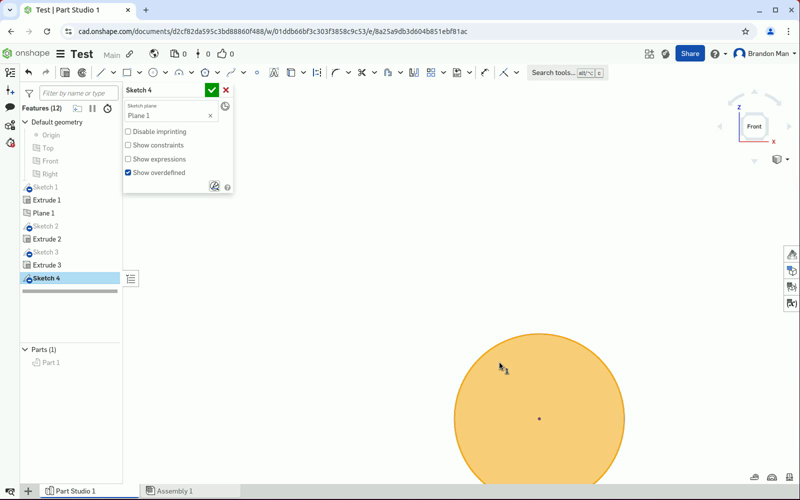
scroll(-6)
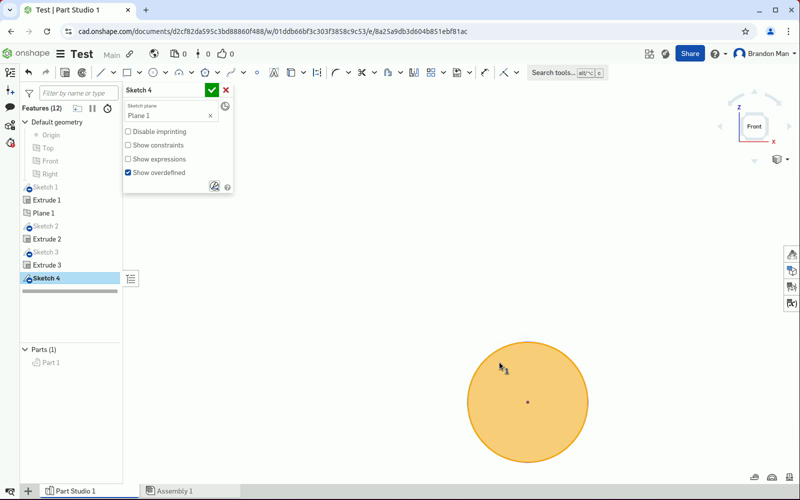
scroll(-6)
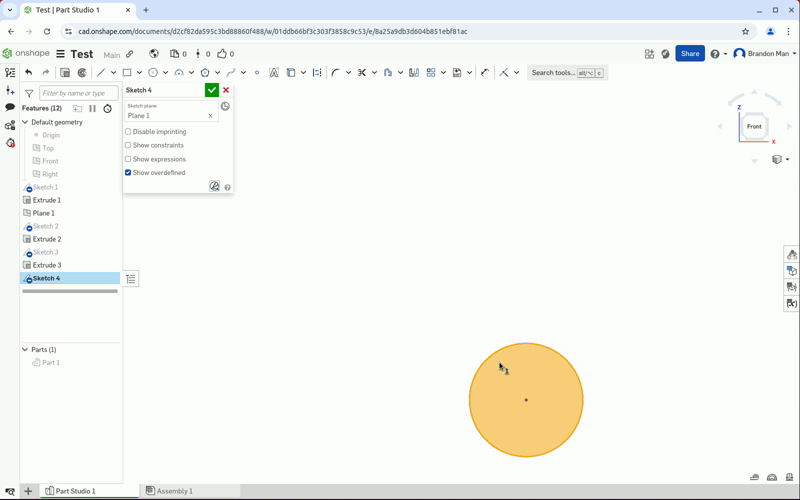
scroll(-6)
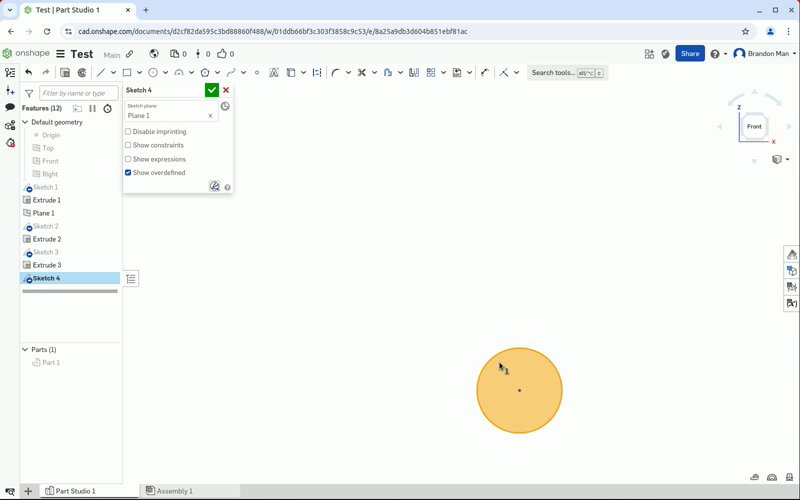
scroll(-6)
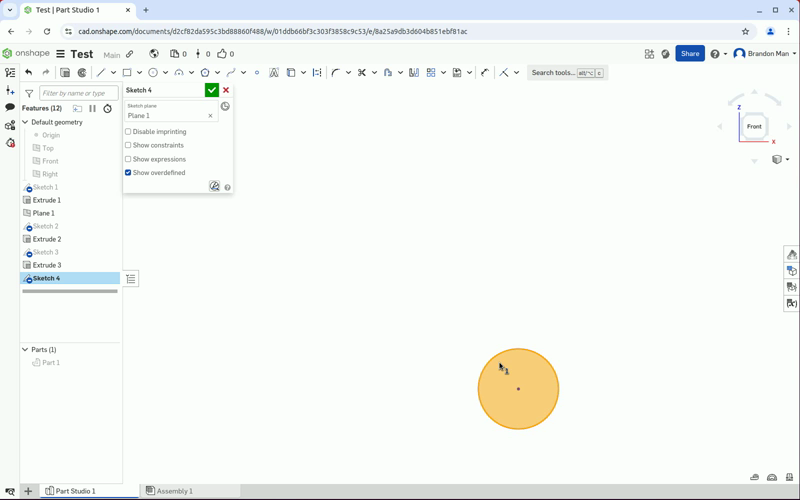
scroll(-6)
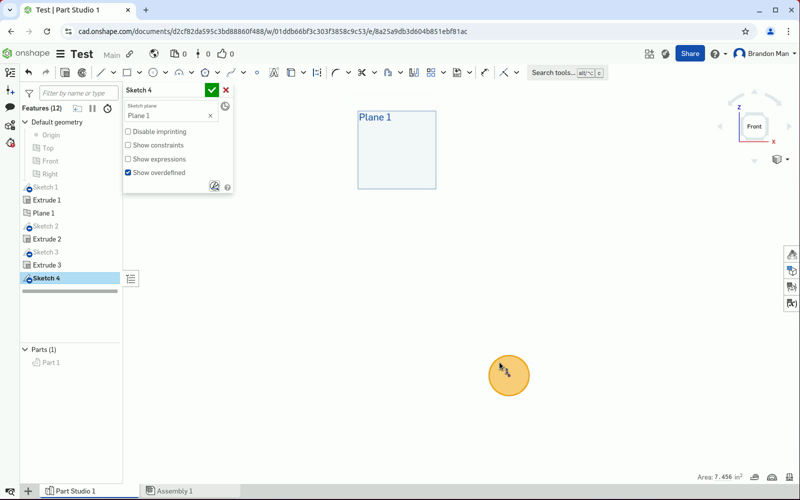
scroll(-6)
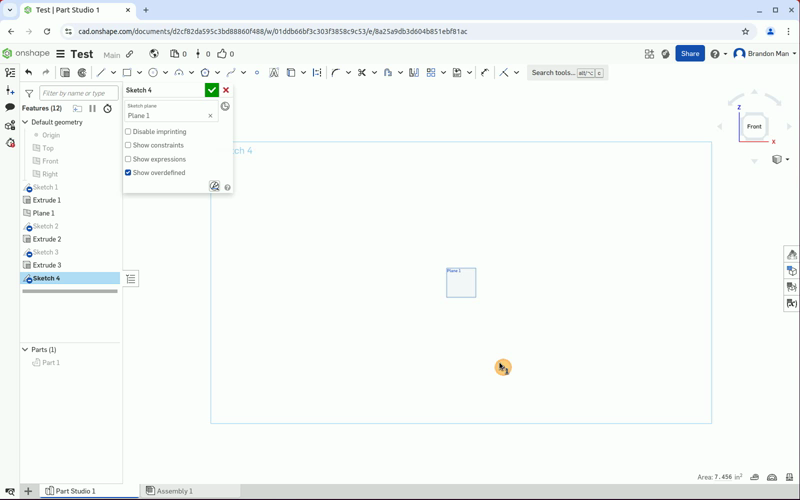
mouse_move(73, 352)
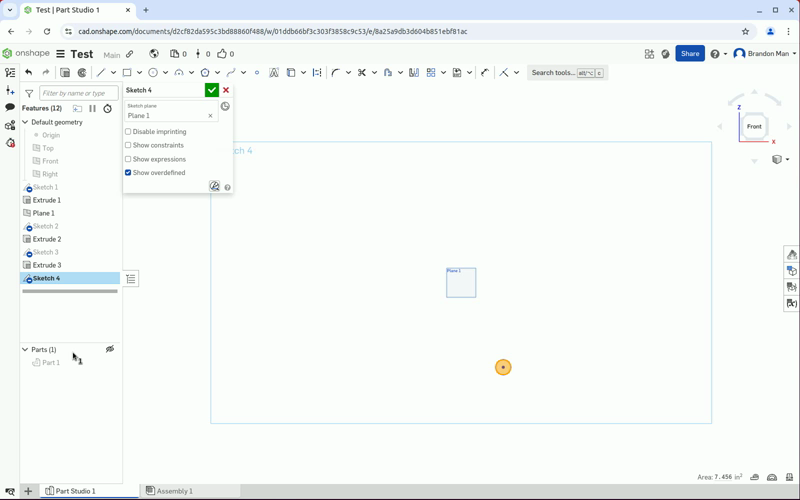
key(shift+y)
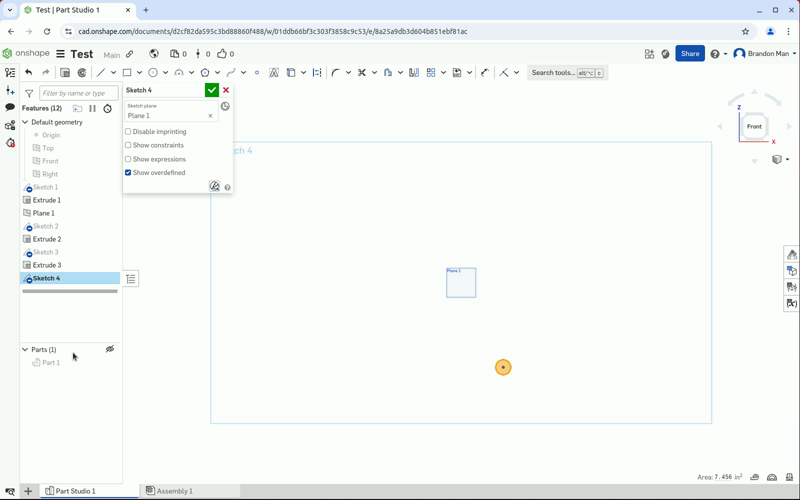
key(shift+e)
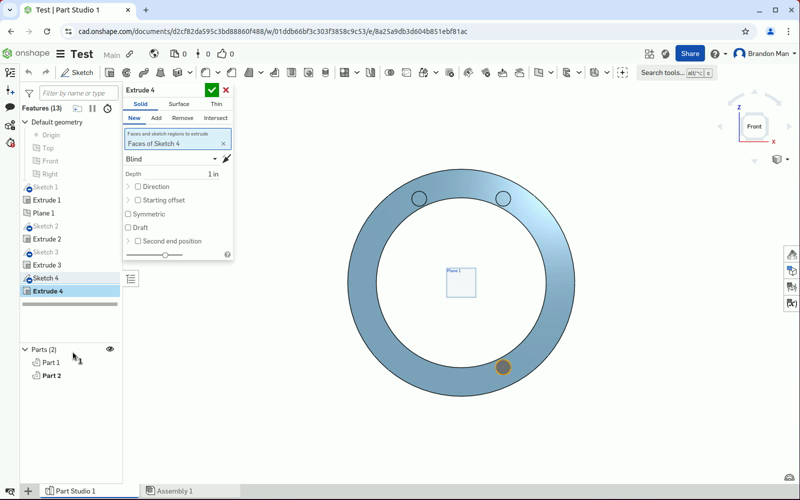
mouse_move(143, 106)
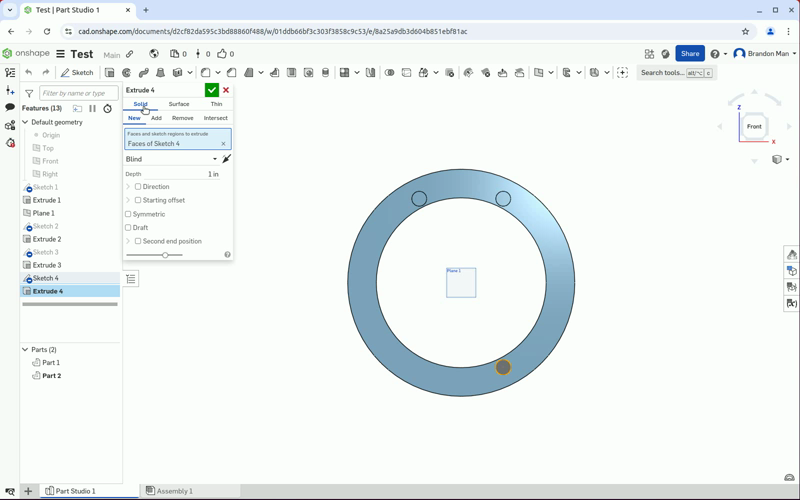
click(143, 106)
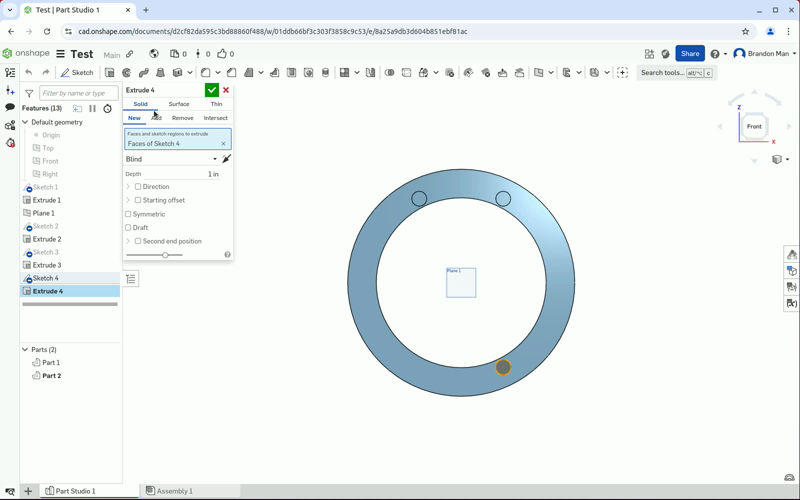
mouse_move(186, 120)
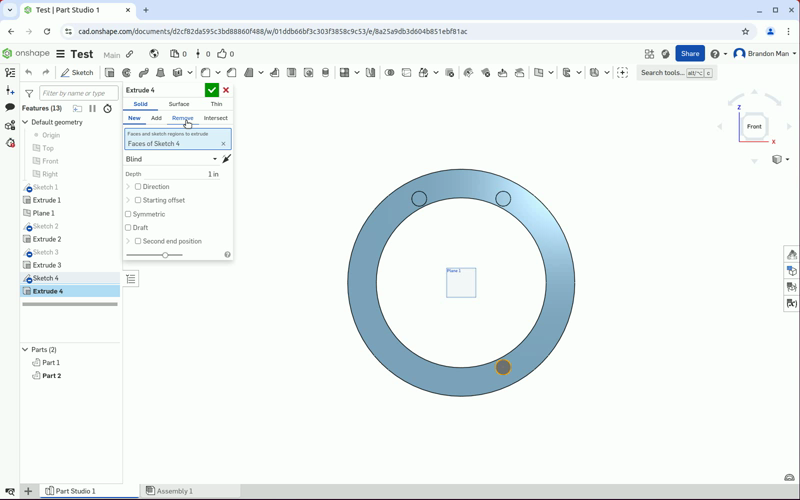
click(186, 120)
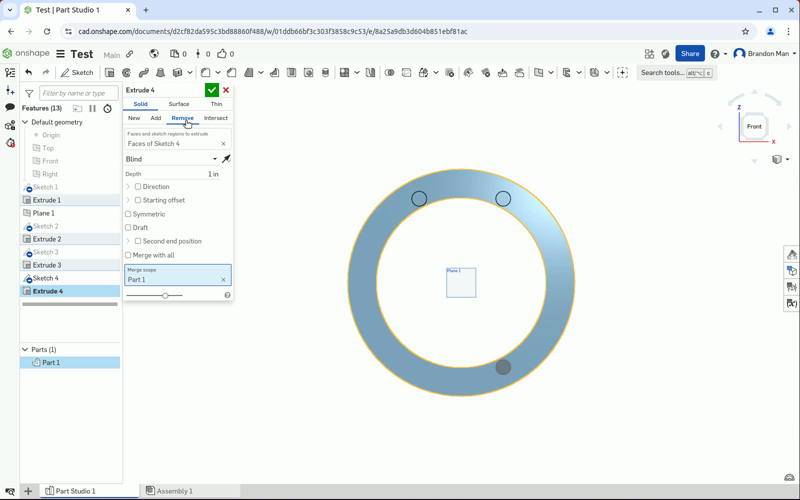
key(tab, 4)
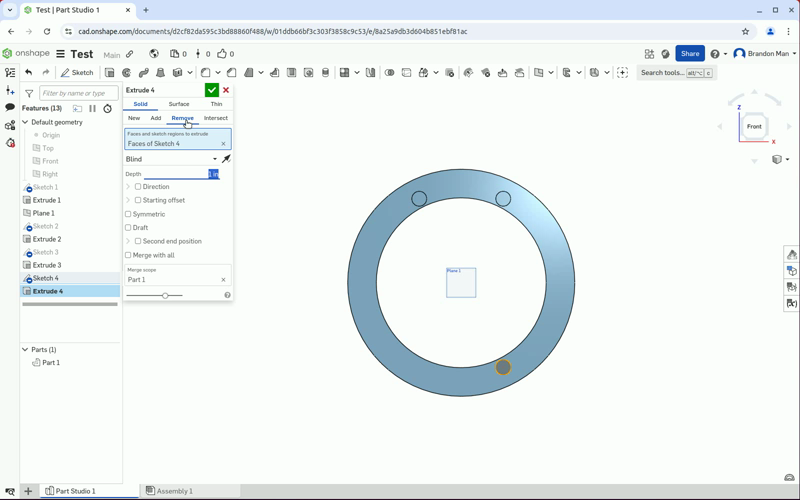
text(5.777)
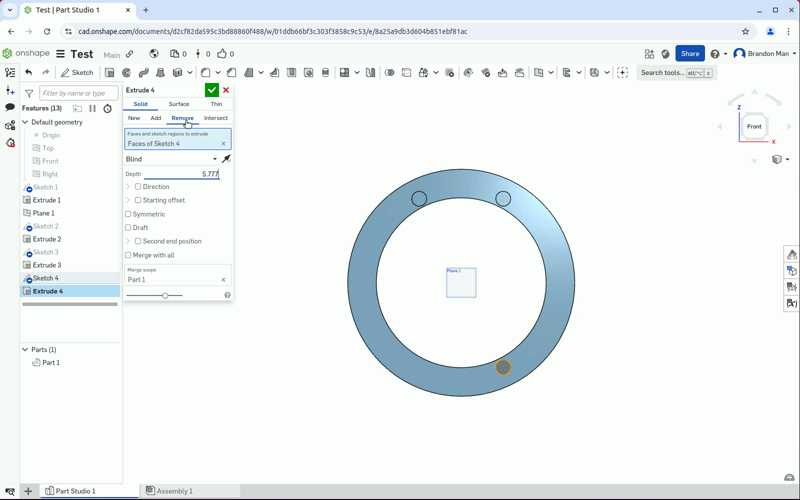
key(tab, 6)
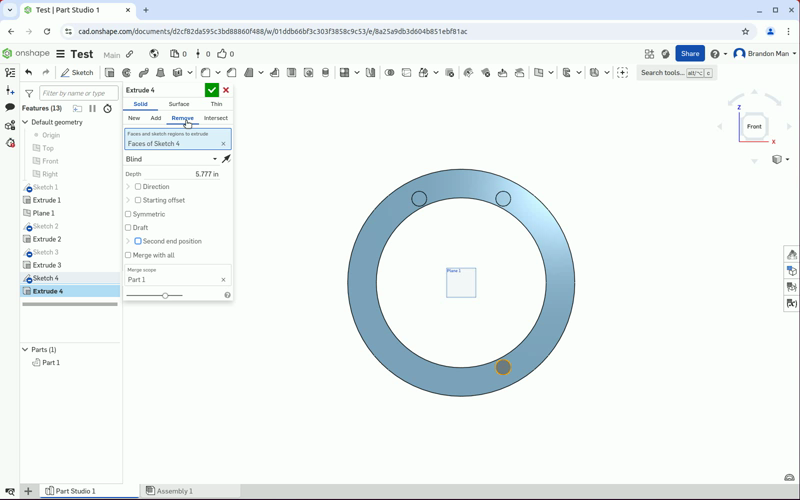
key(space)
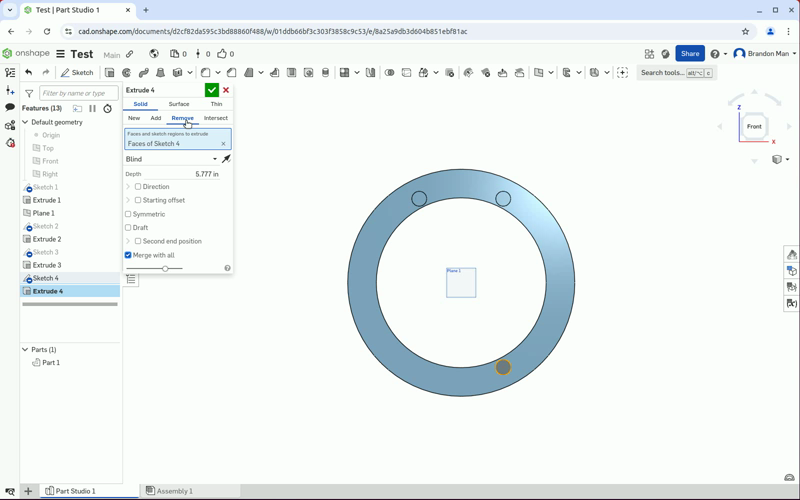
key(enter)
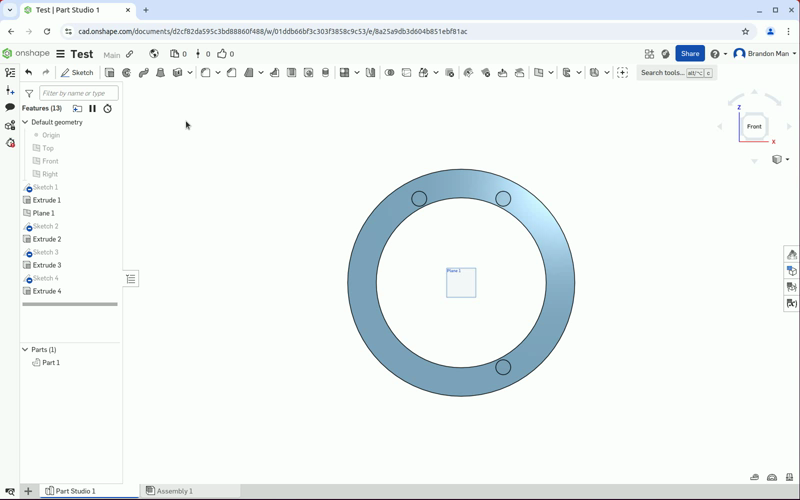
key(shift+h)
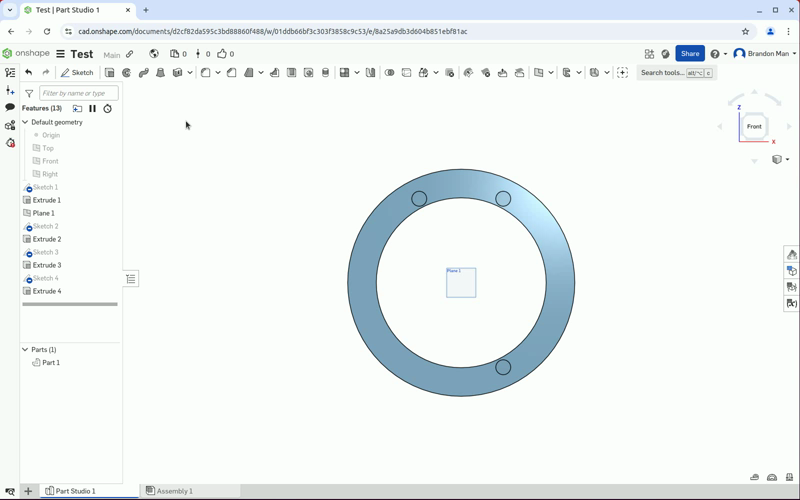
key(shift+h)
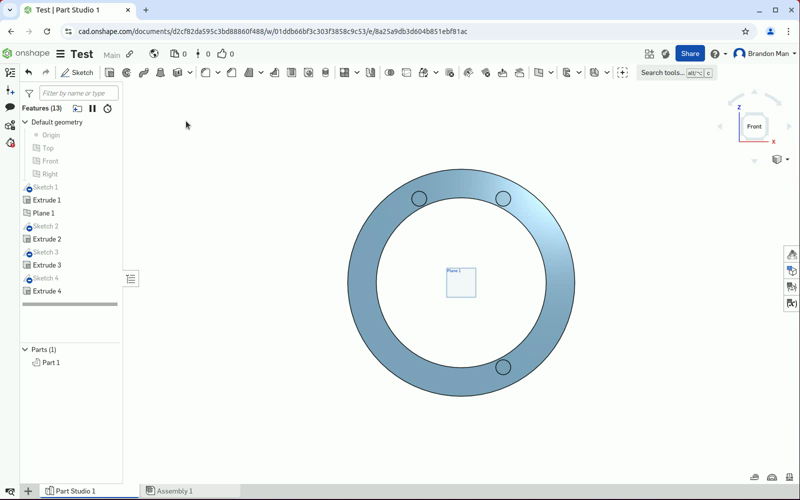
mouse_move(73, 189)
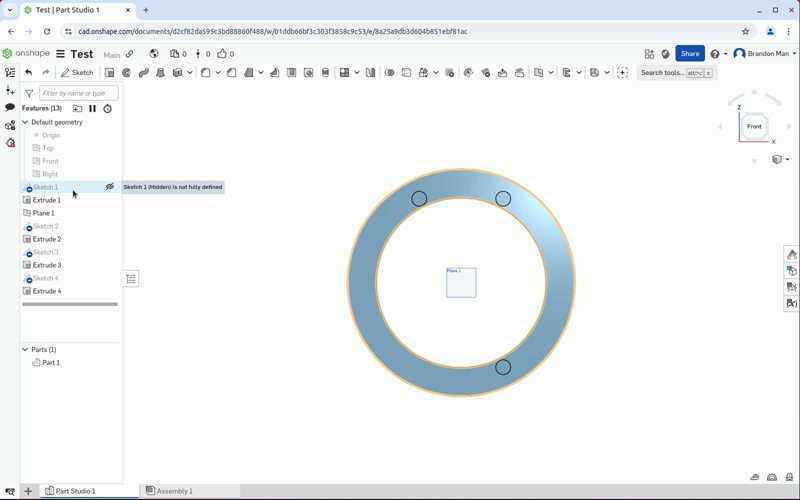
click(73, 189)
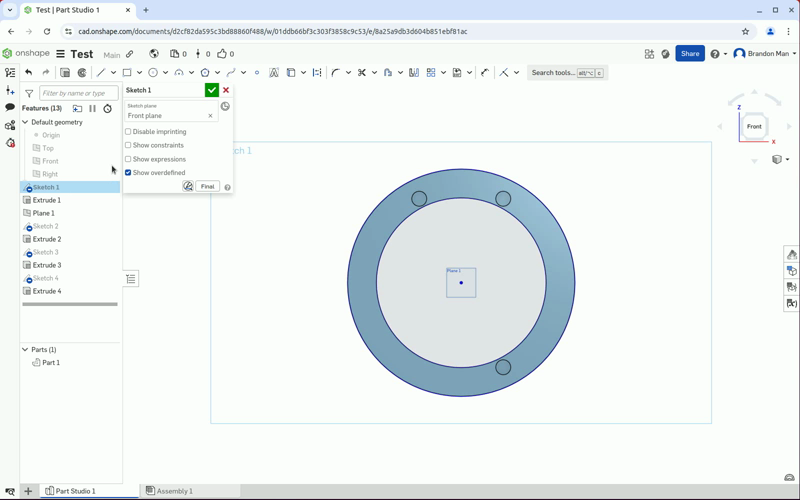
mouse_move(229, 92)
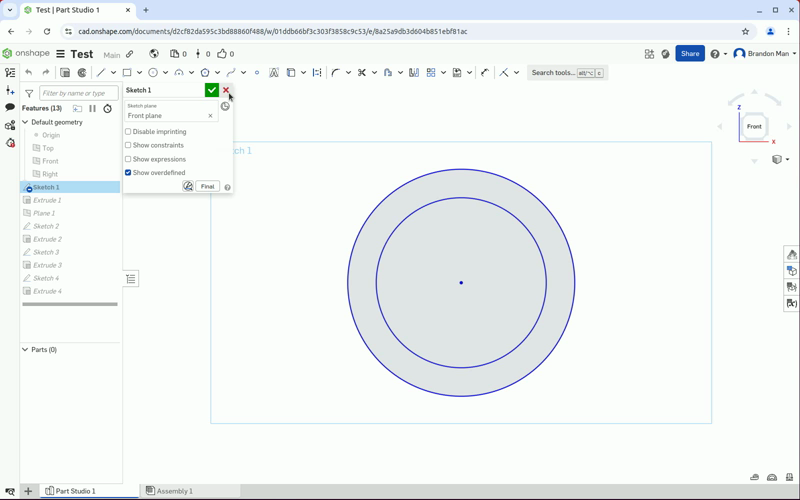
click(229, 92)
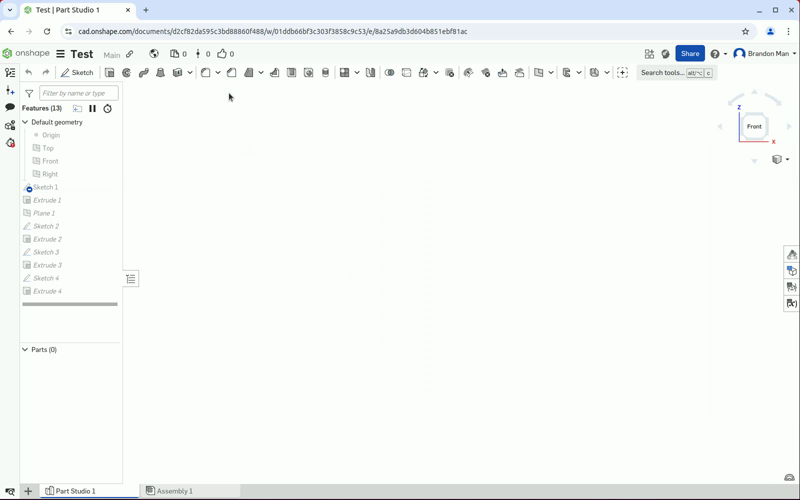
key(shift+s)
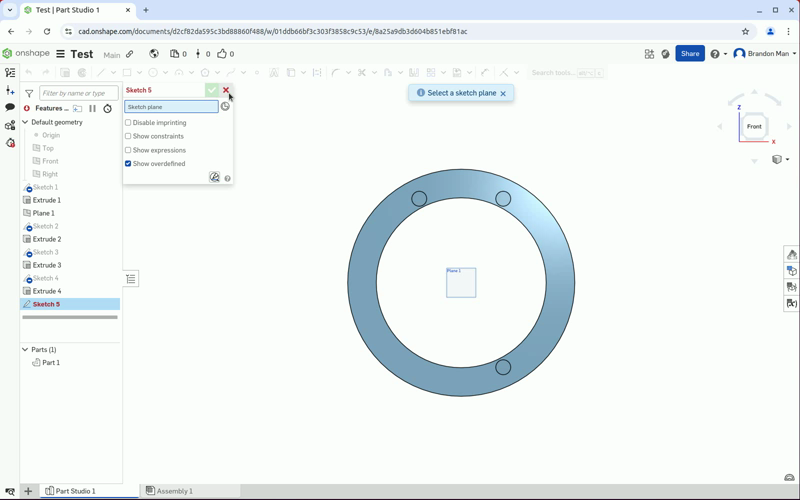
mouse_move(73, 215)
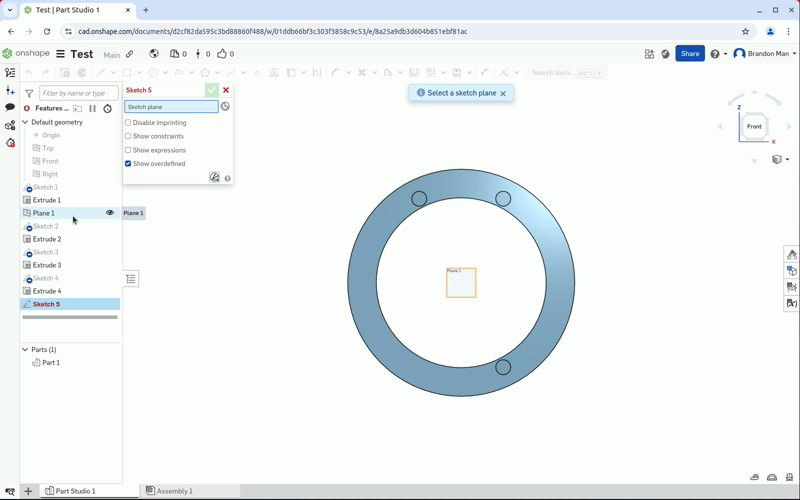
click(73, 215)
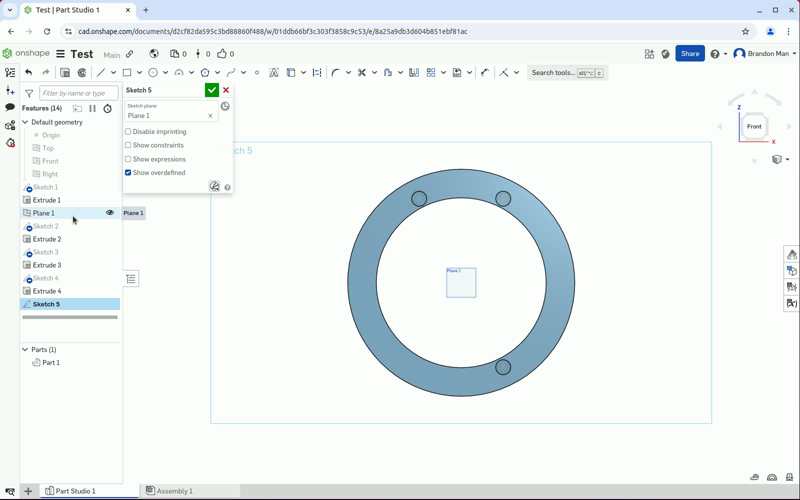
mouse_move(73, 352)
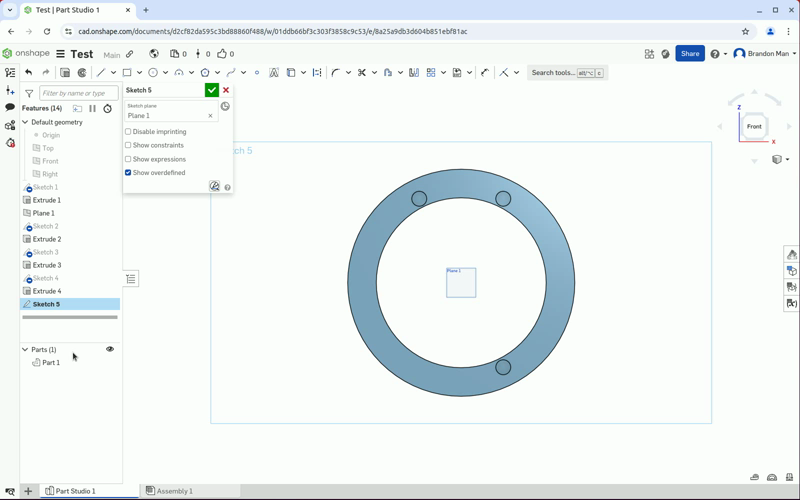
key(y)
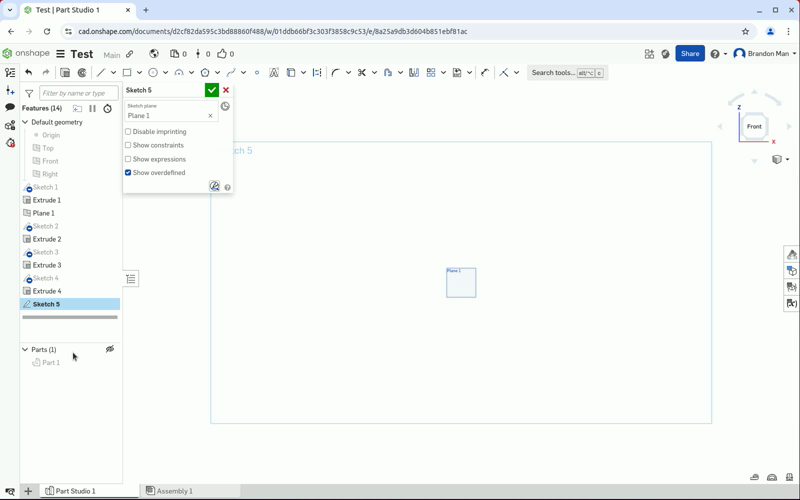
key(c)
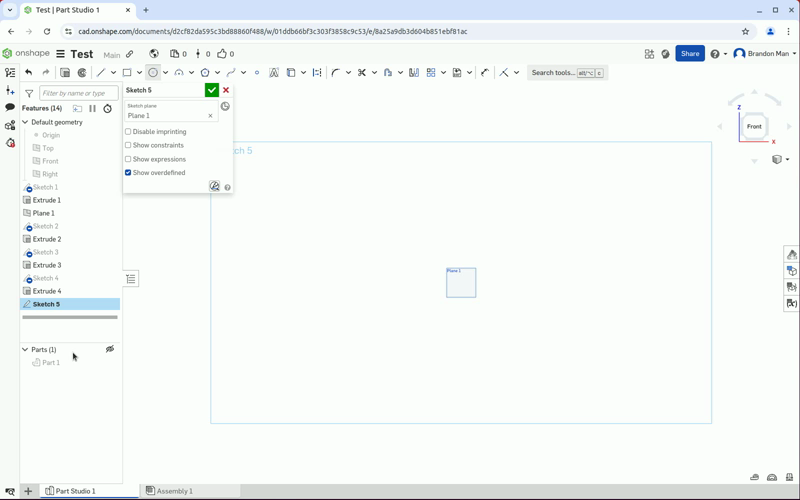
key_down(shift)
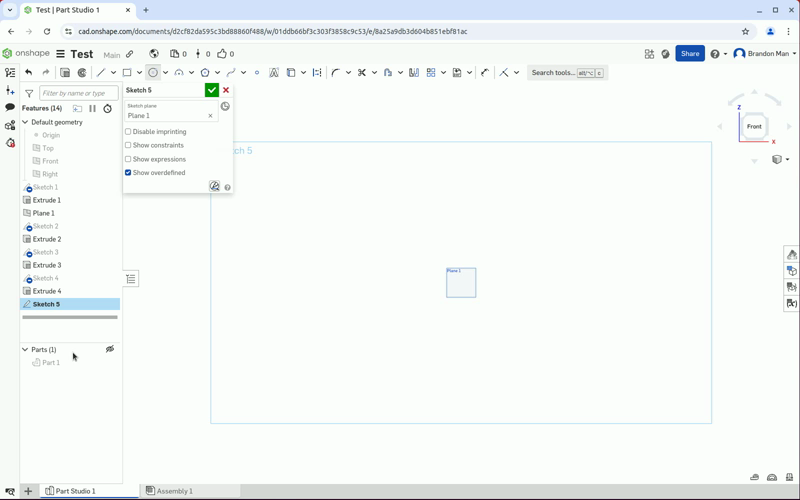
mouse_move(419, 367)
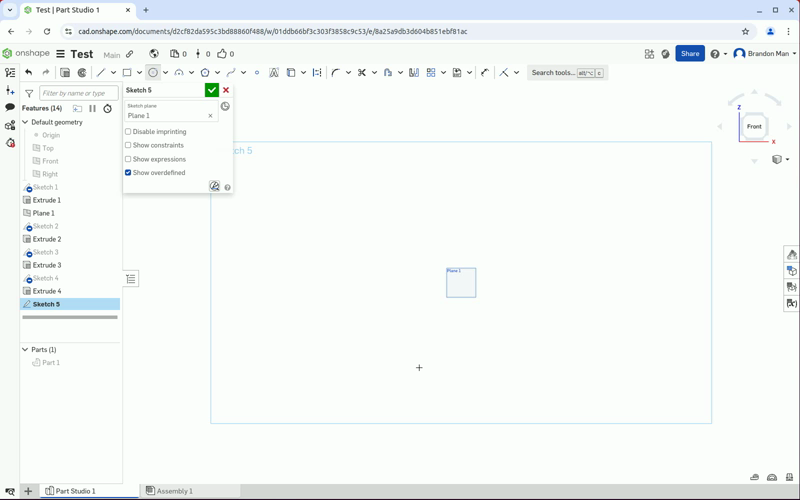
click(419, 367)
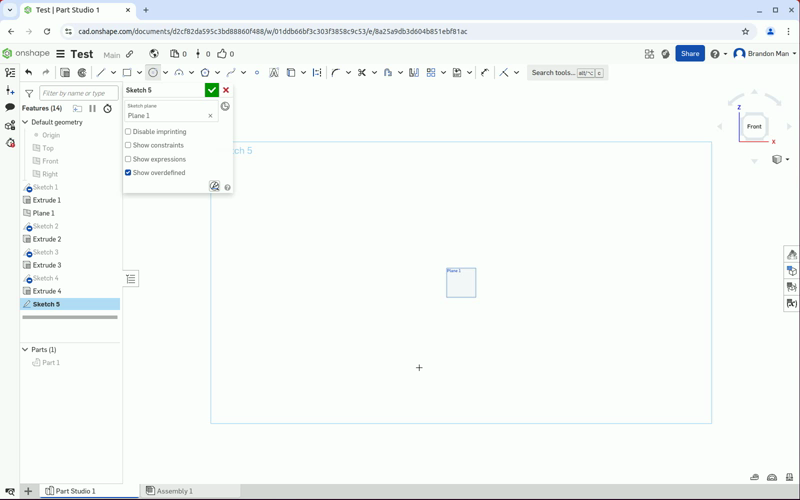
key_up(shift)
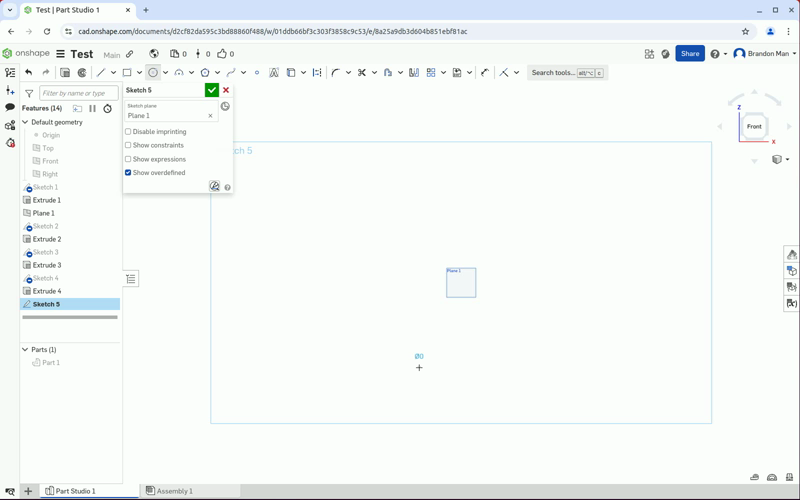
mouse_move(426, 367)
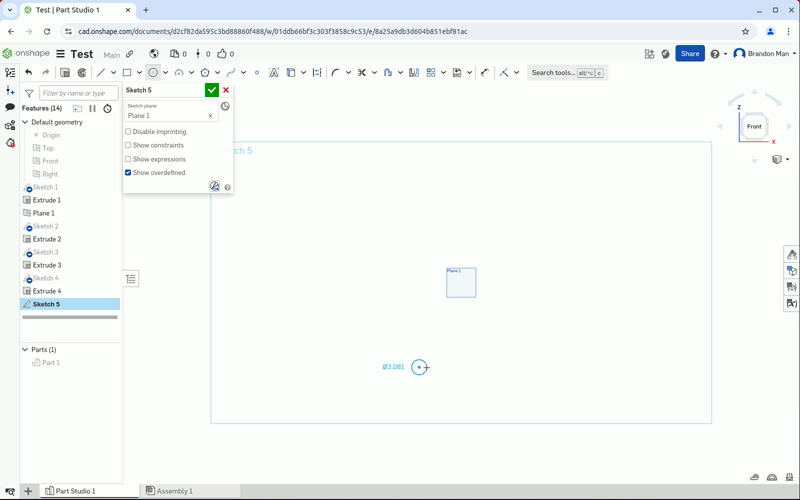
click(426, 367)
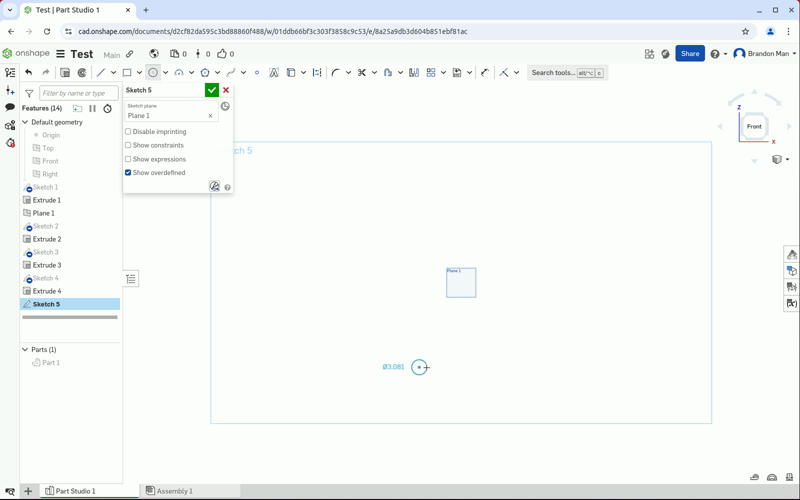
key(esc)
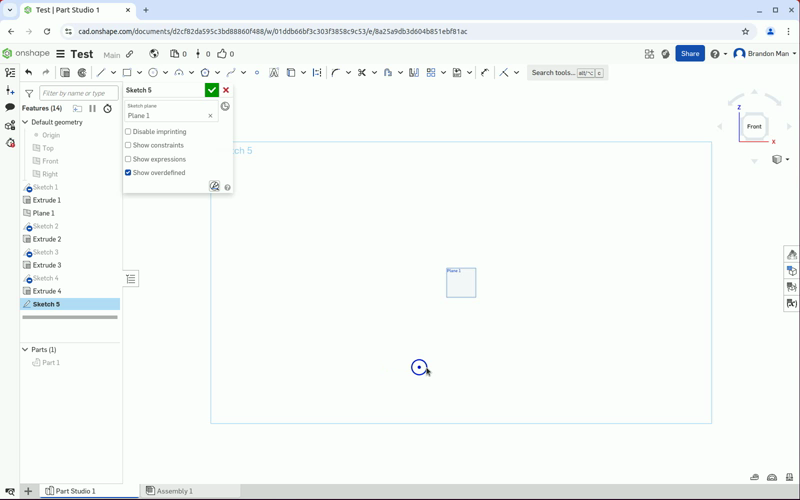
mouse_move(420, 366)
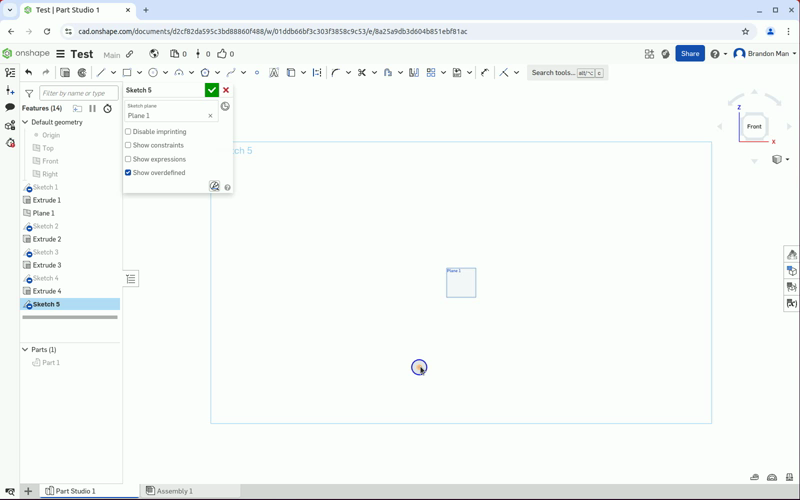
scroll(6)
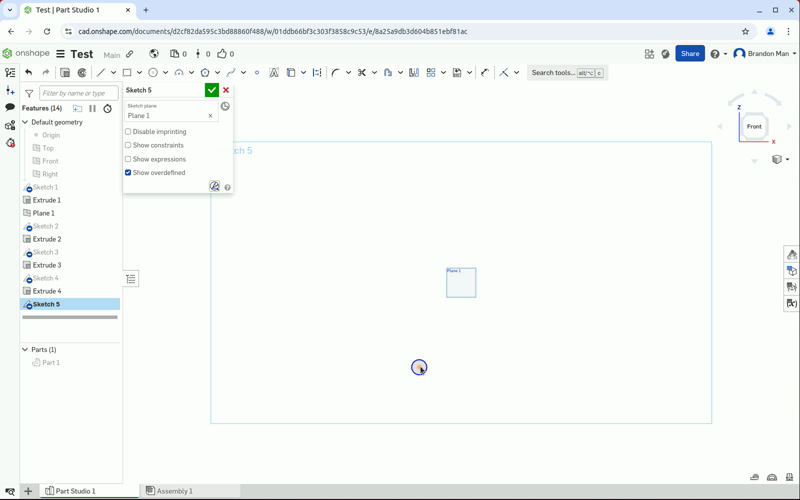
scroll(6)
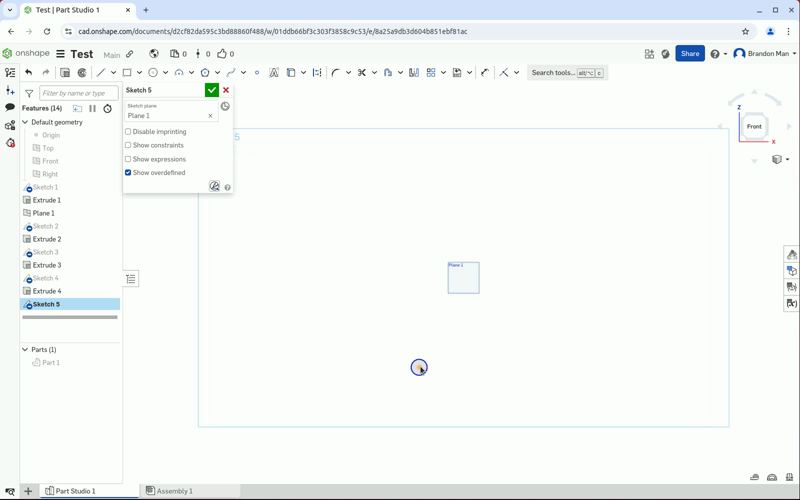
scroll(6)
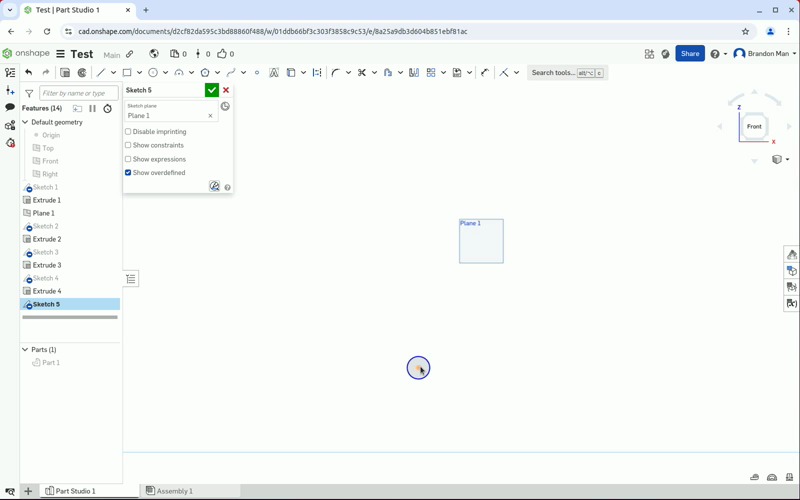
scroll(6)
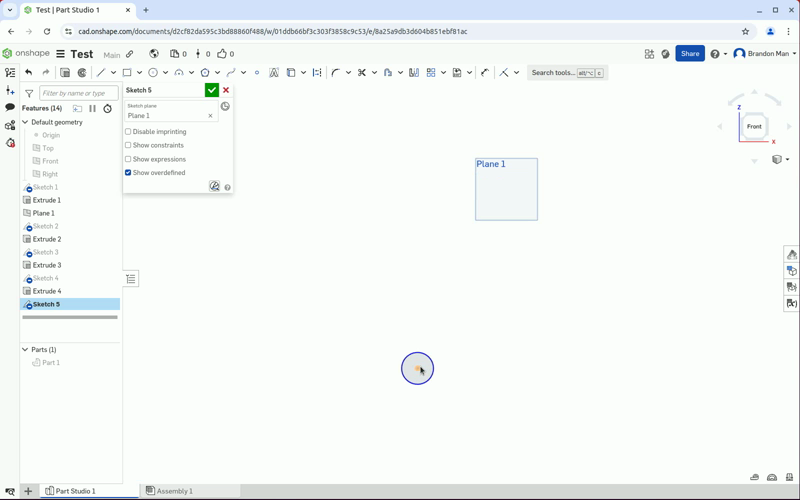
scroll(6)
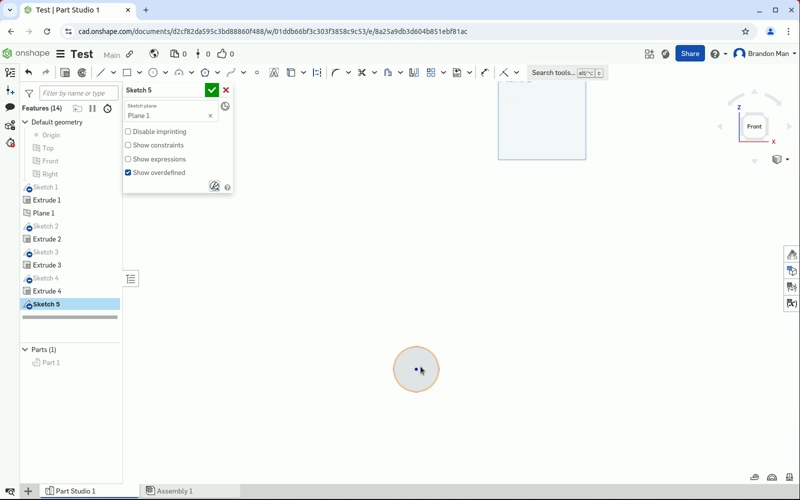
scroll(6)
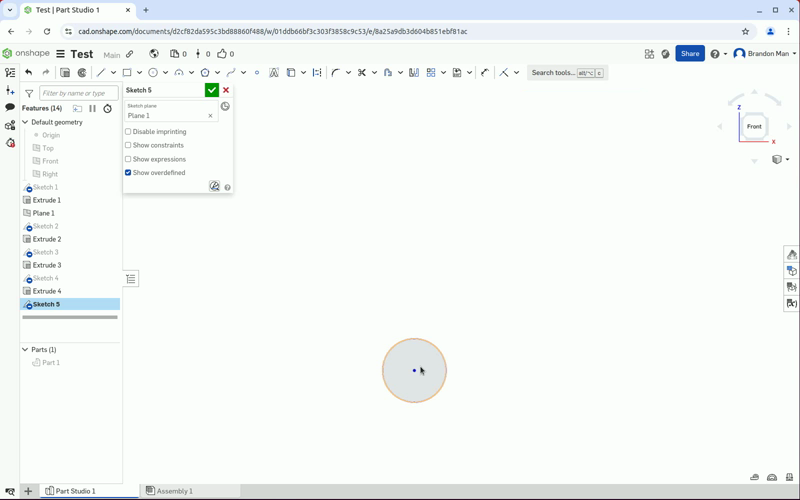
scroll(6)
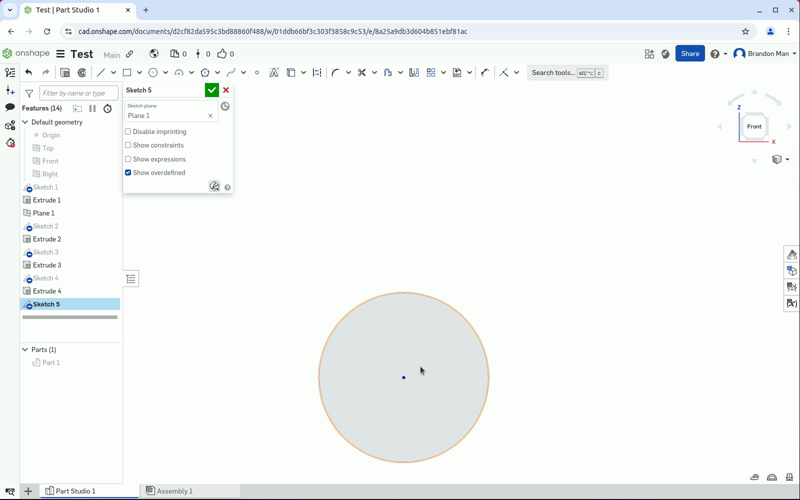
click(420, 366)
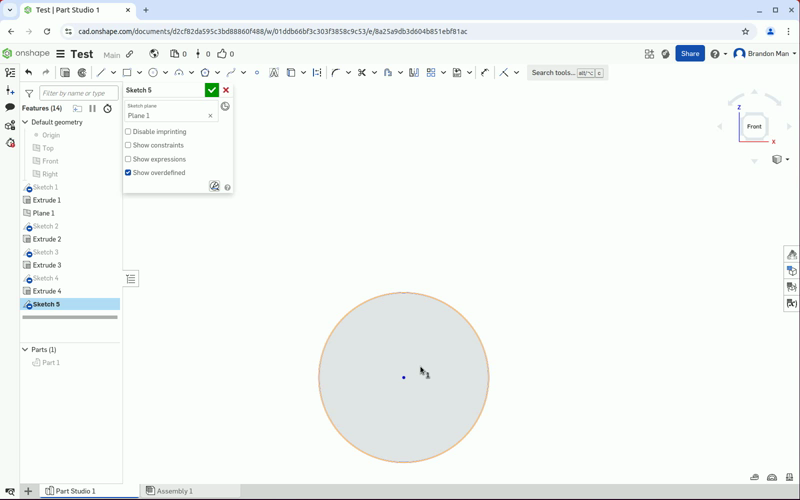
scroll(-6)
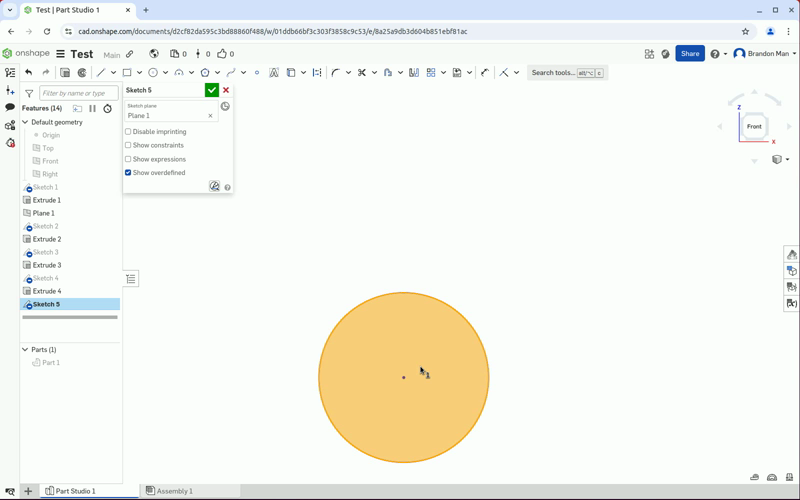
scroll(-6)
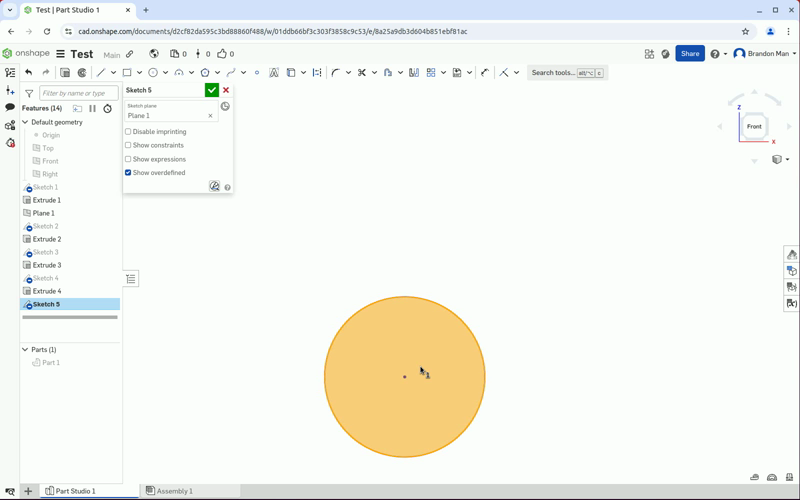
scroll(-6)
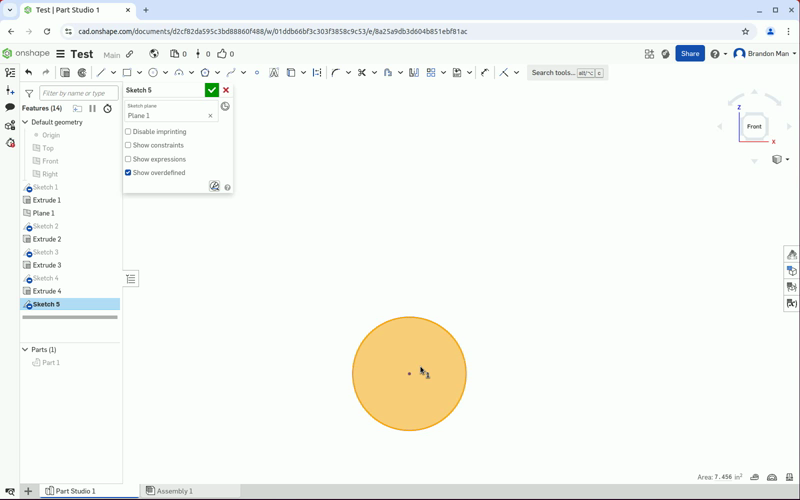
scroll(-6)
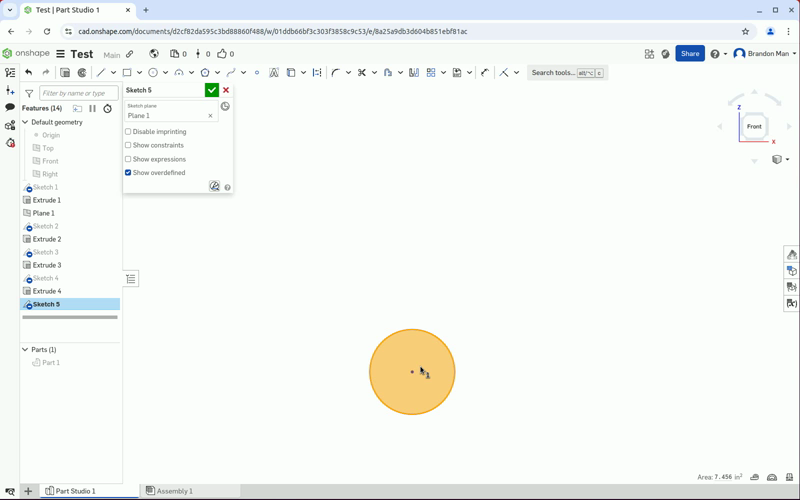
scroll(-6)
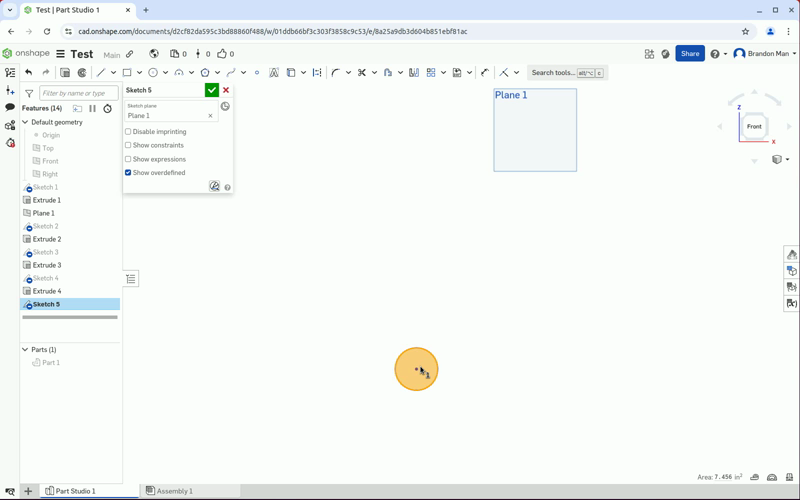
scroll(-6)
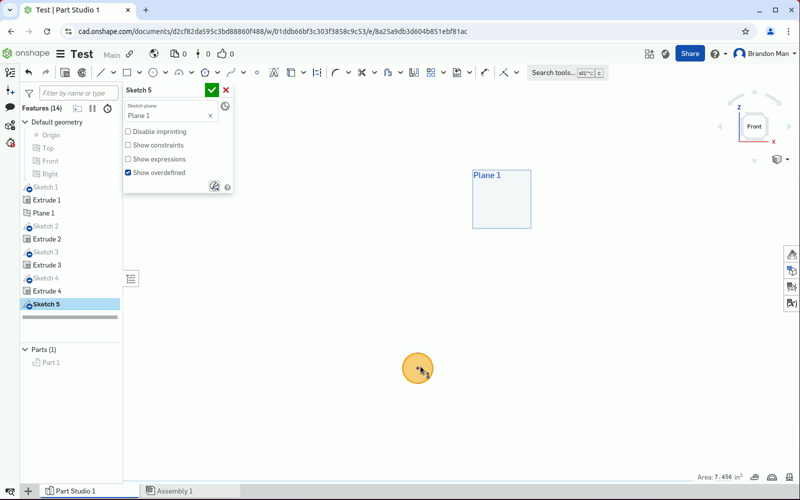
scroll(-6)
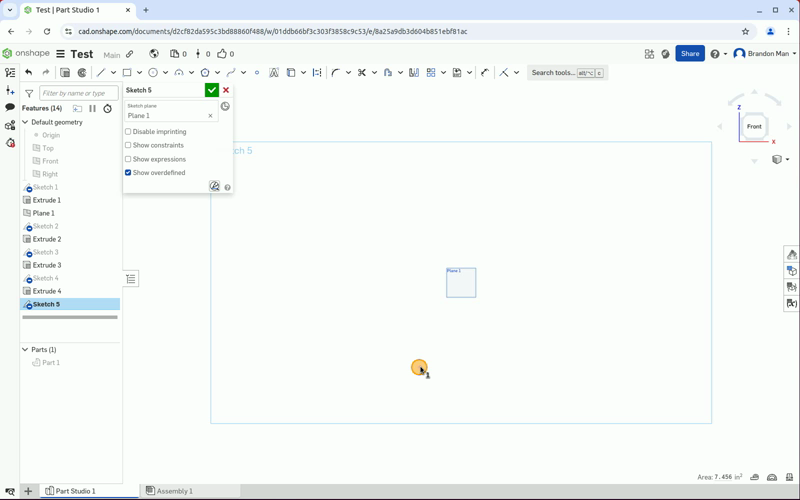
mouse_move(73, 352)
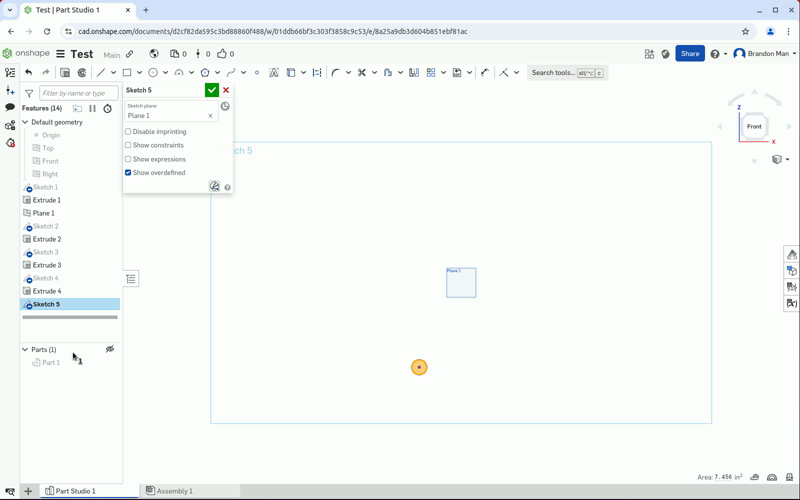
key(shift+y)
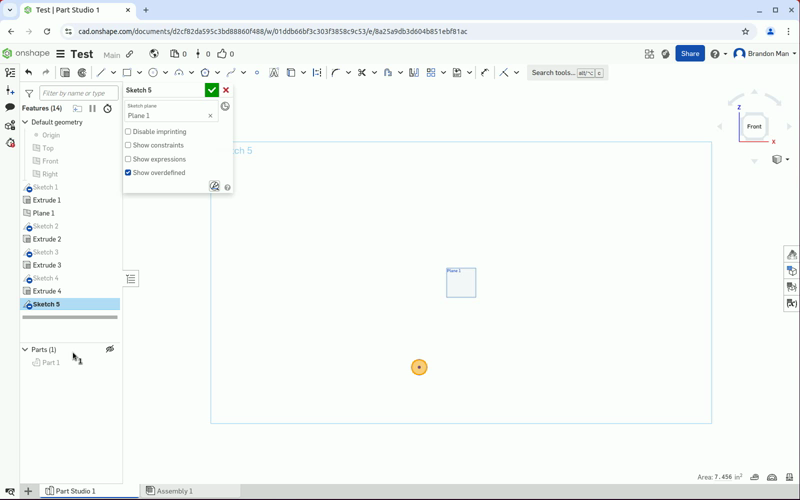
key(shift+e)
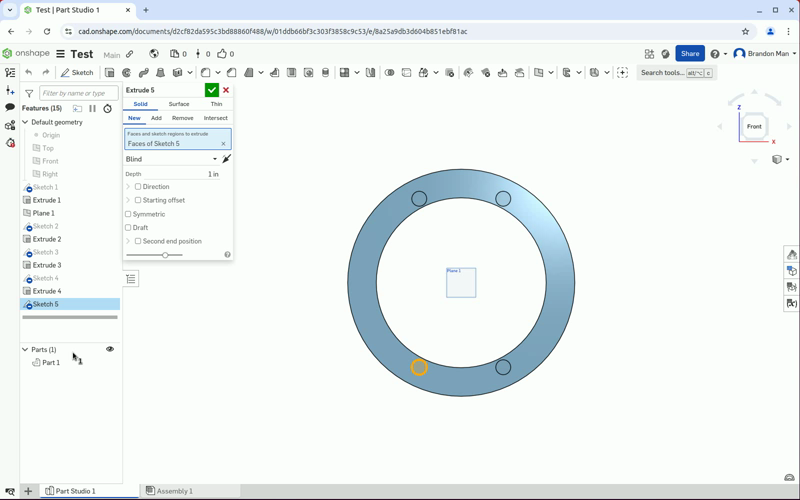
mouse_move(143, 106)
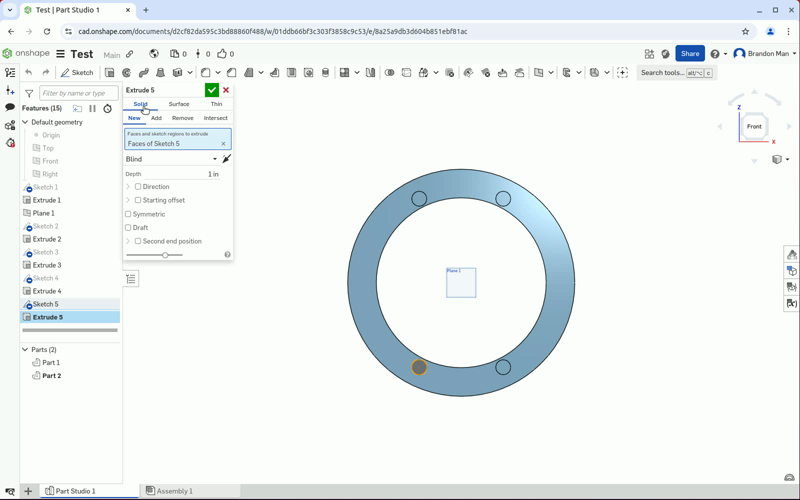
click(143, 106)
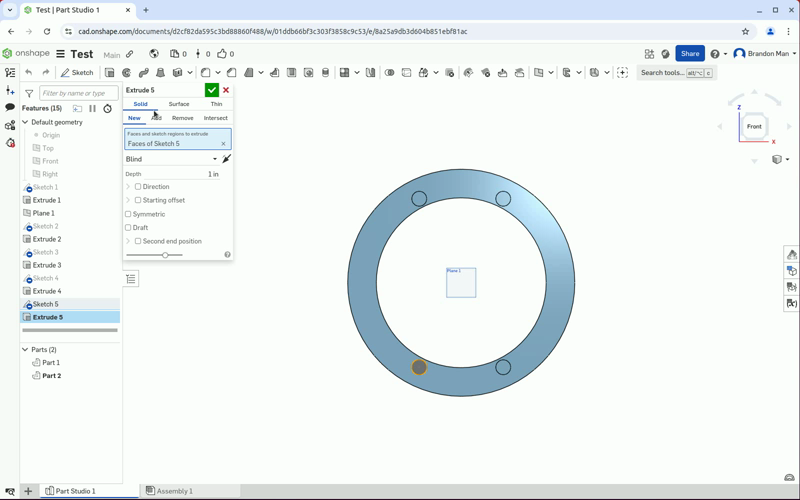
mouse_move(186, 120)
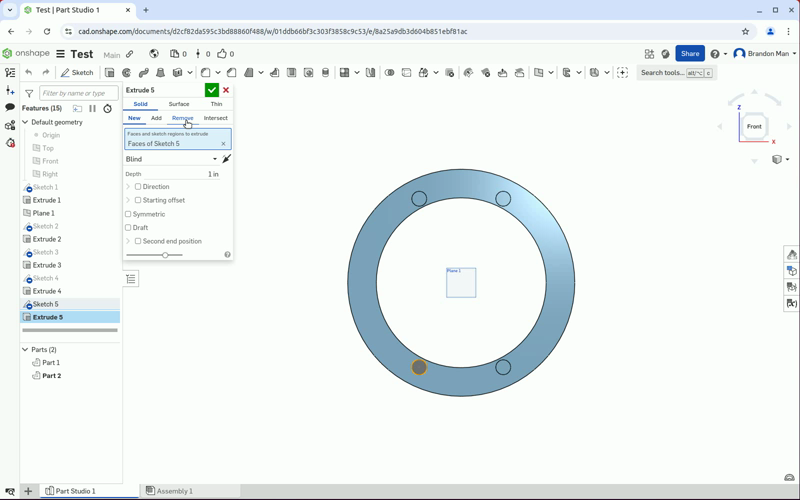
click(186, 120)
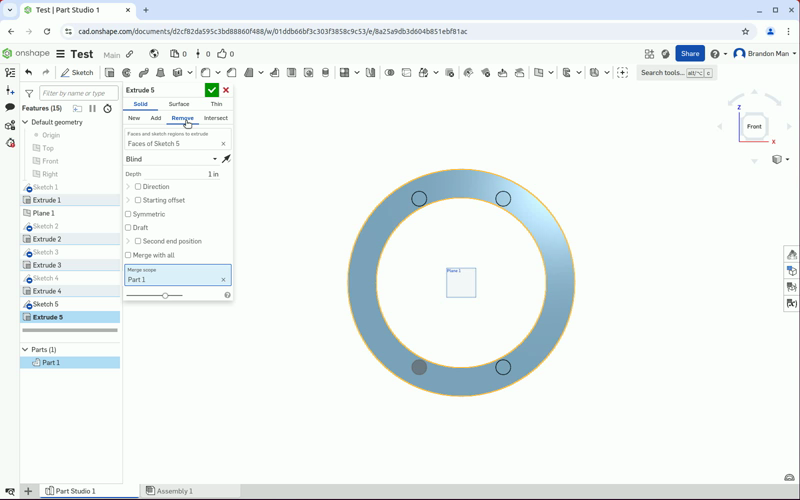
key(tab, 4)
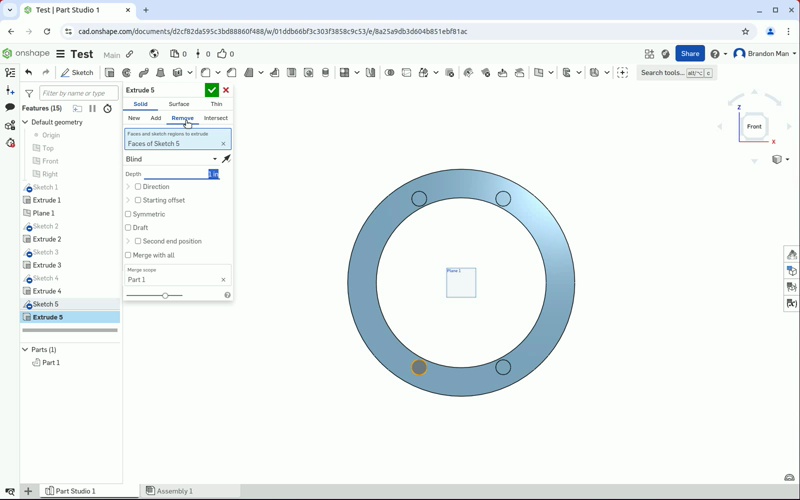
text(5.777)
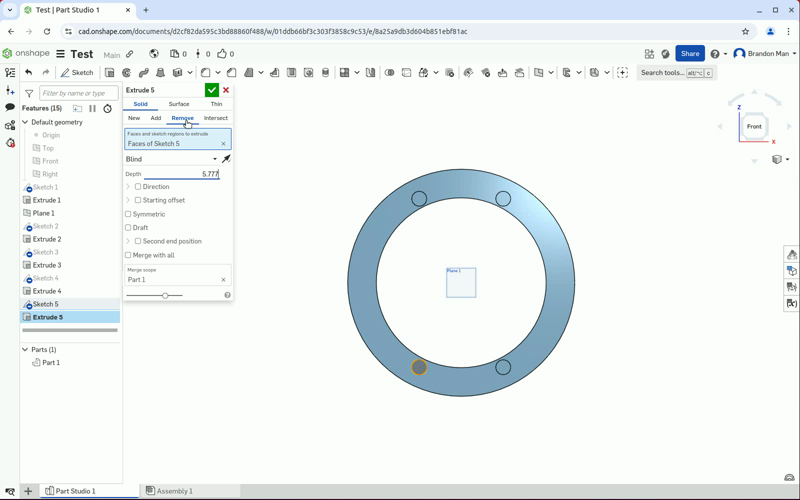
key(tab, 6)
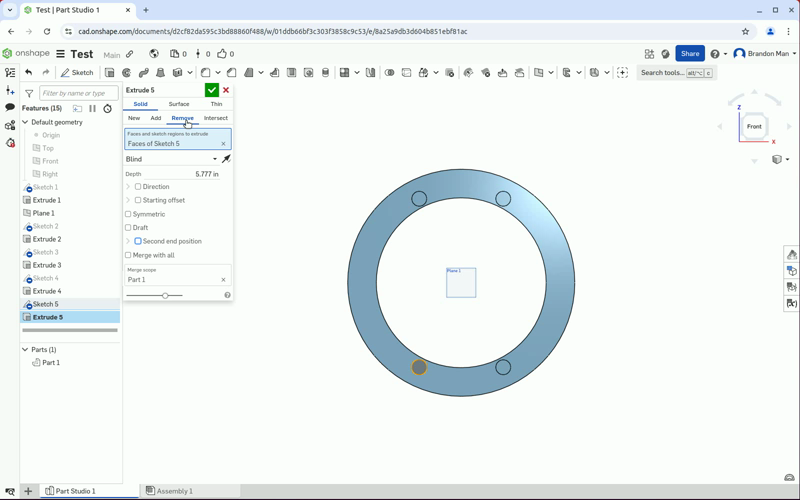
key(space)
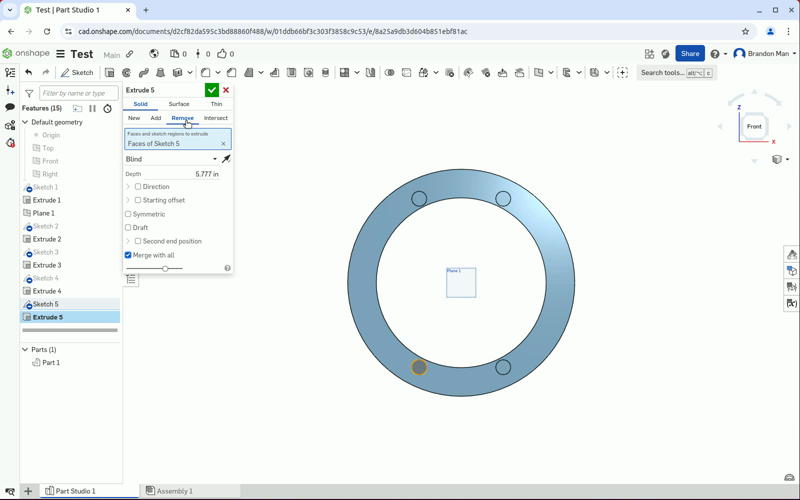
key(enter)
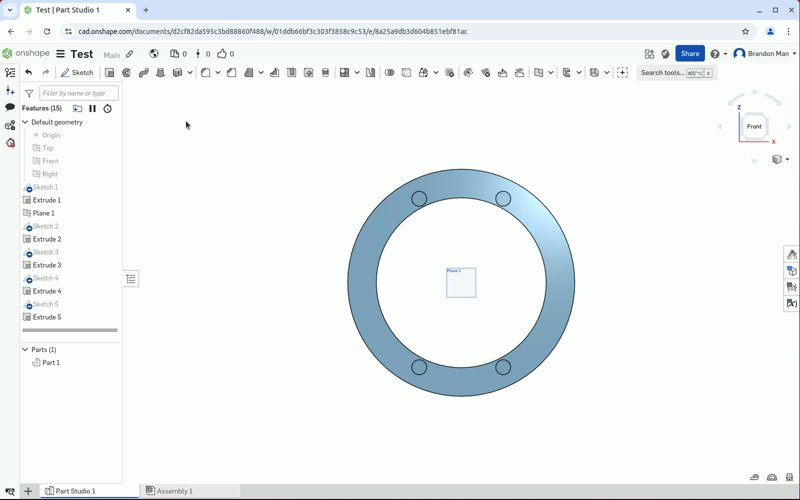
key(shift+h)
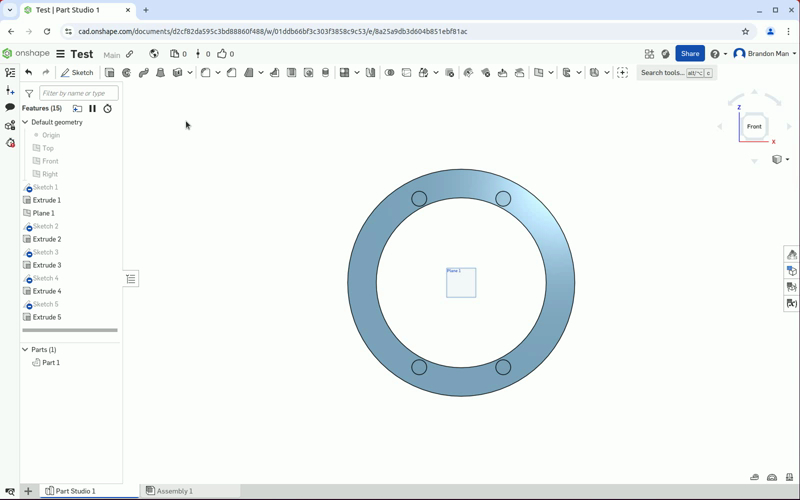
key(shift+h)
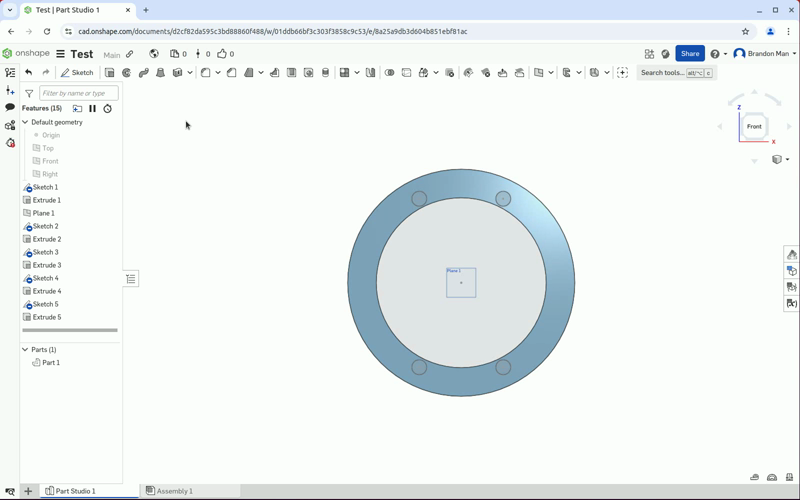
key(shift+7)
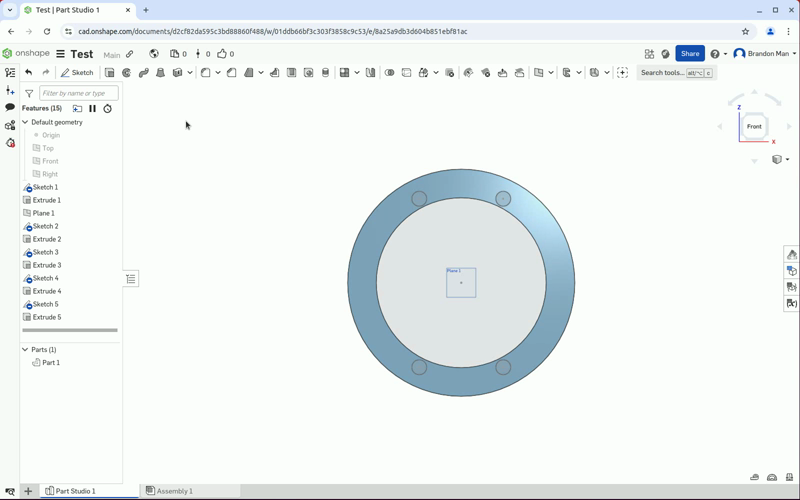
key(left, 2)
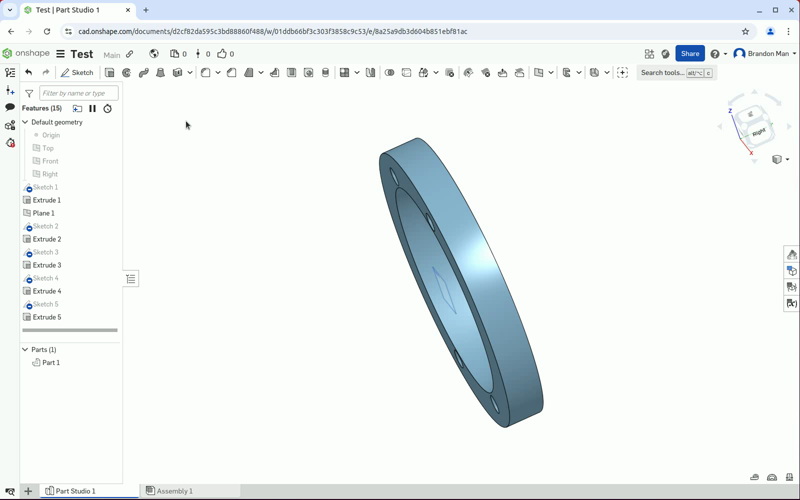
key(down, 2)
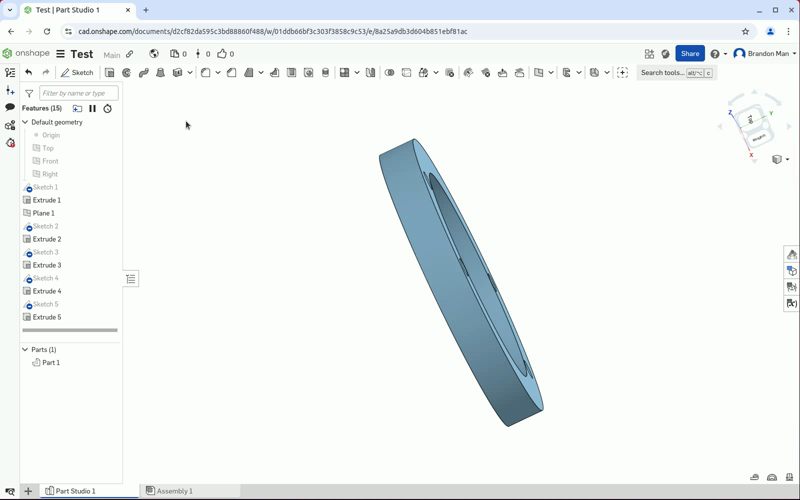
key(up, 2)
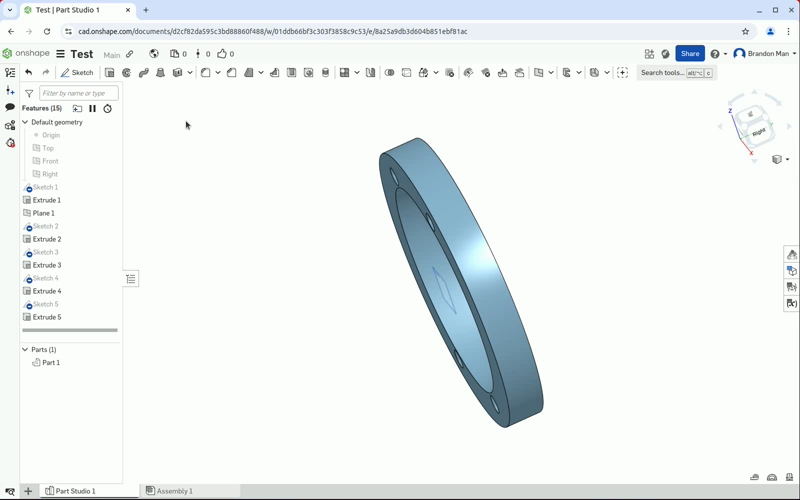
key(right, 2)
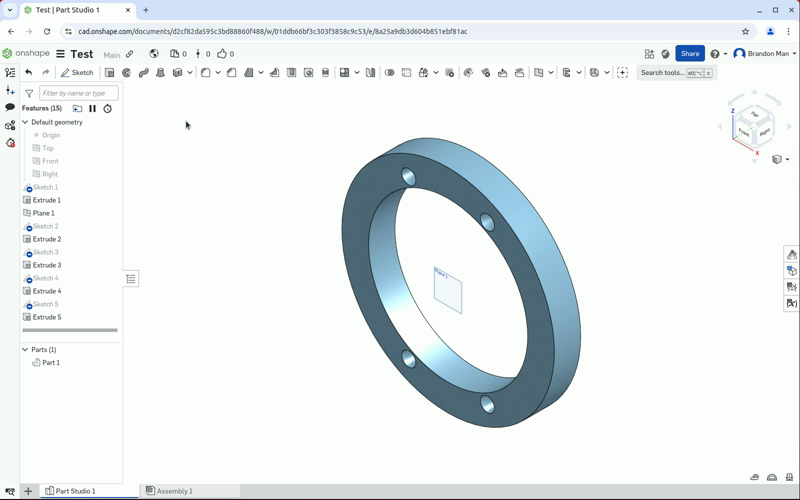
mouse_move(73, 189)
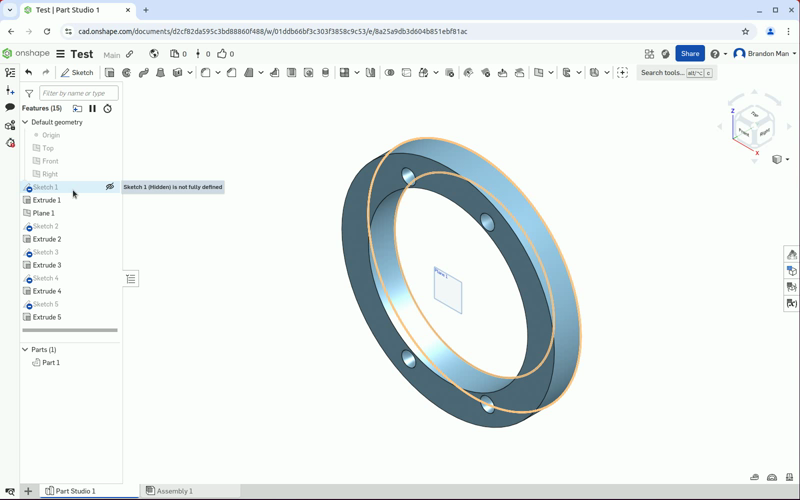
click(73, 189)